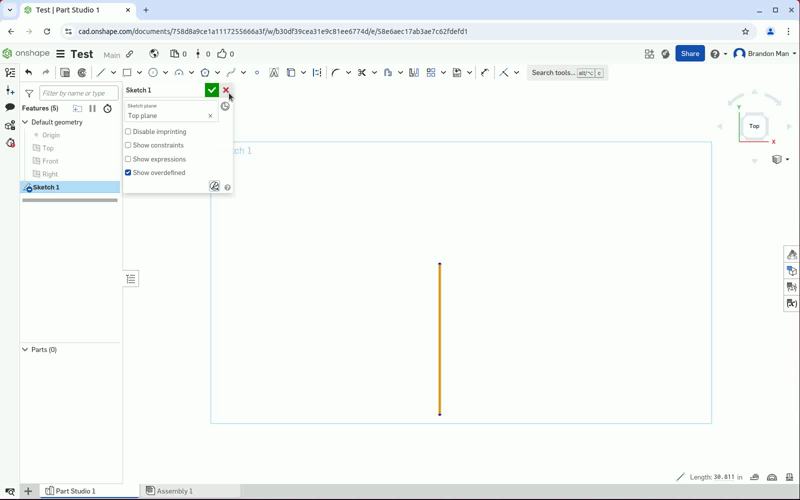
key(shift+h)
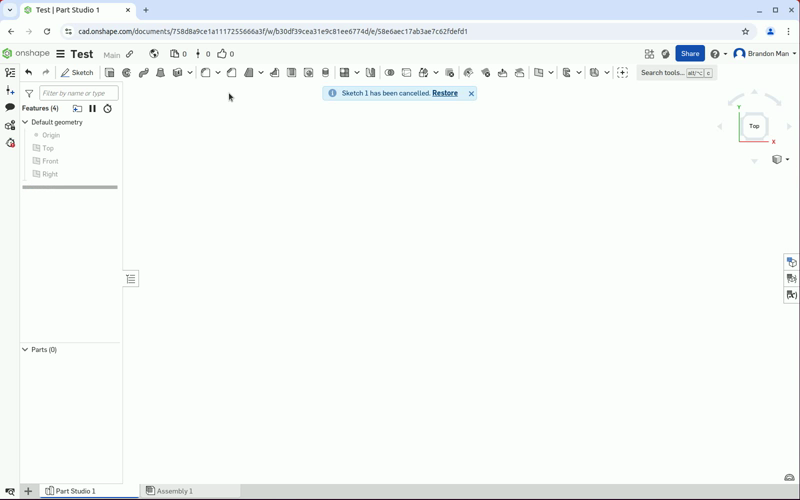
mouse_move(73, 352)
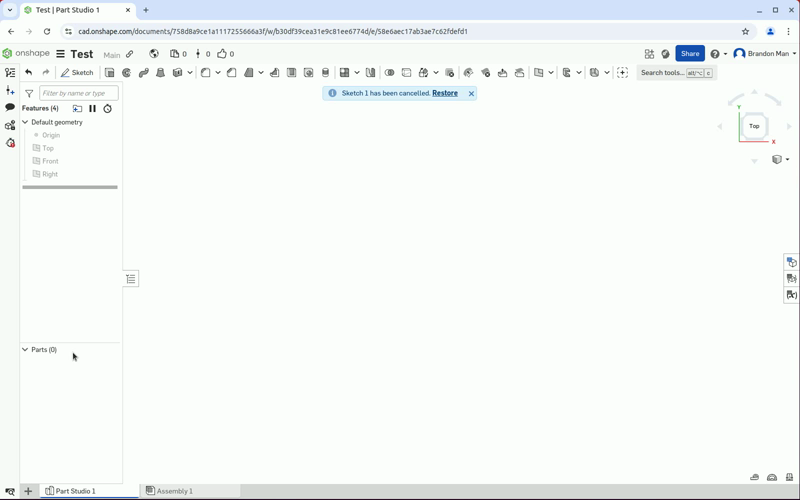
key(y)
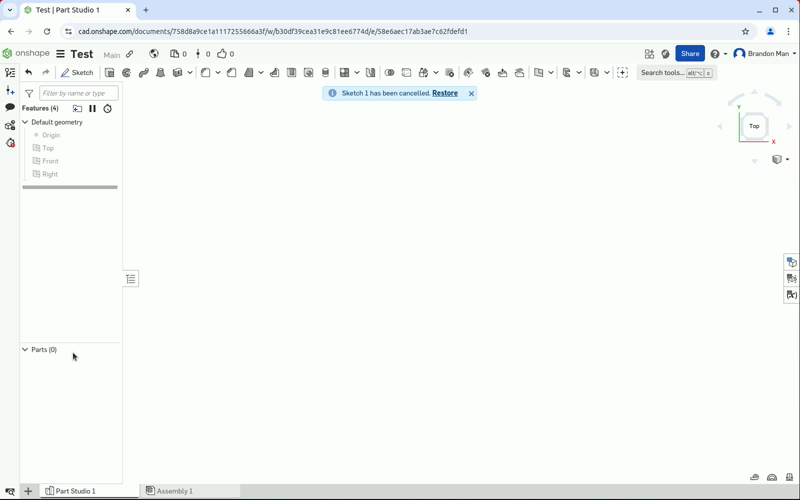
key(shift+p)
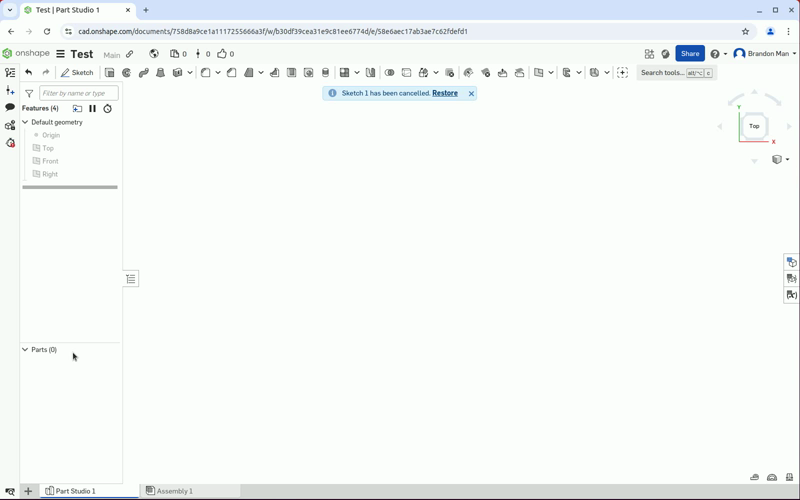
key(space)
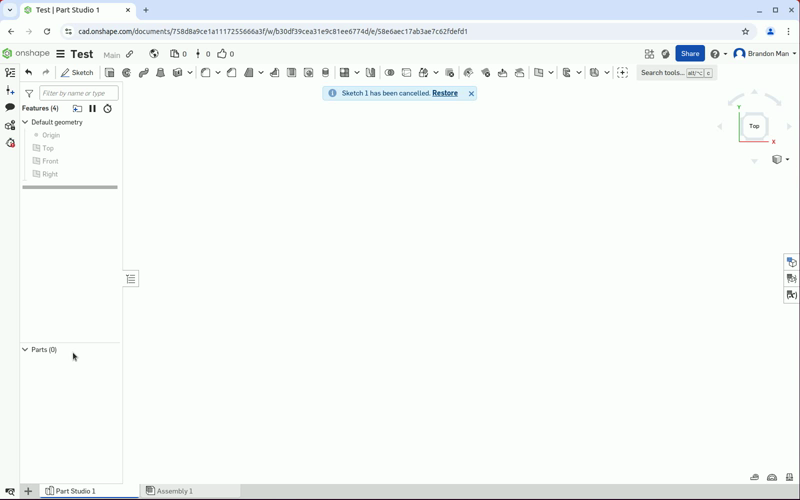
key_down(shift)
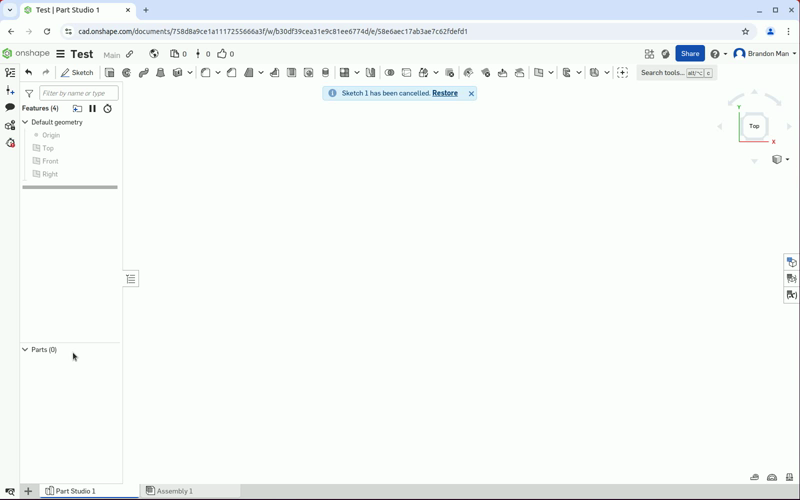
key(up)
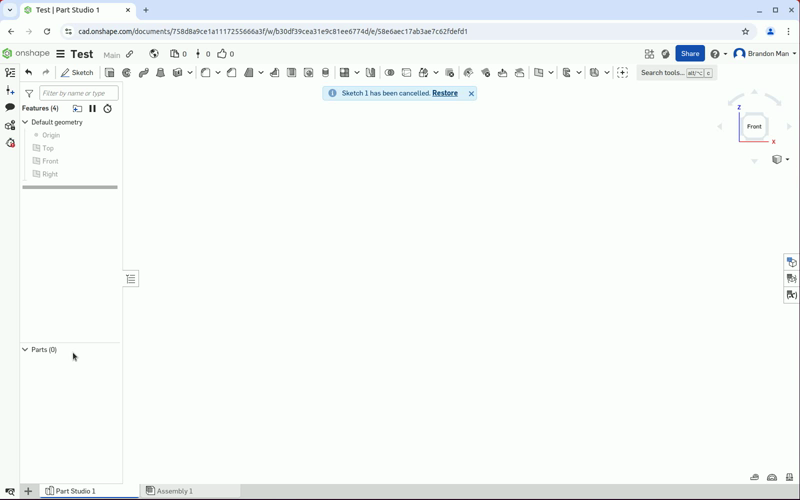
key_up(shift)
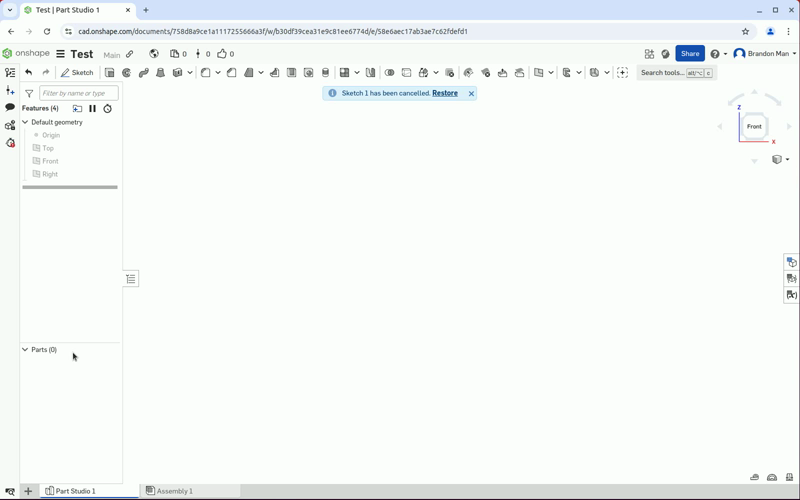
key(space)
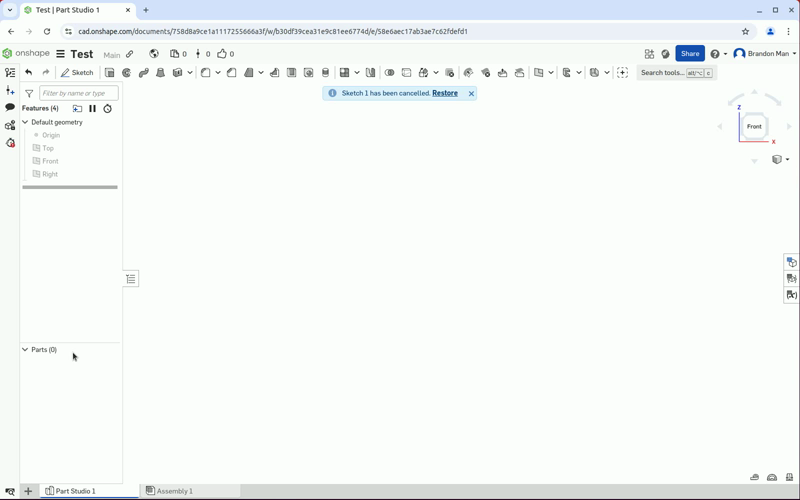
key_down(shift)
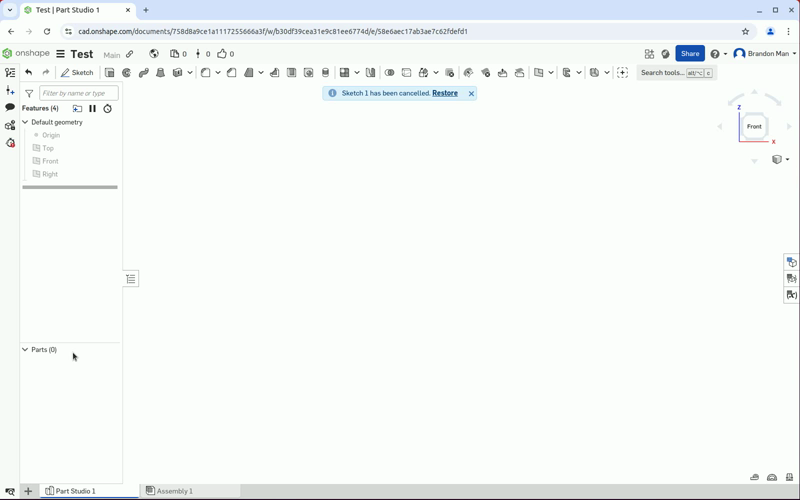
key(left)
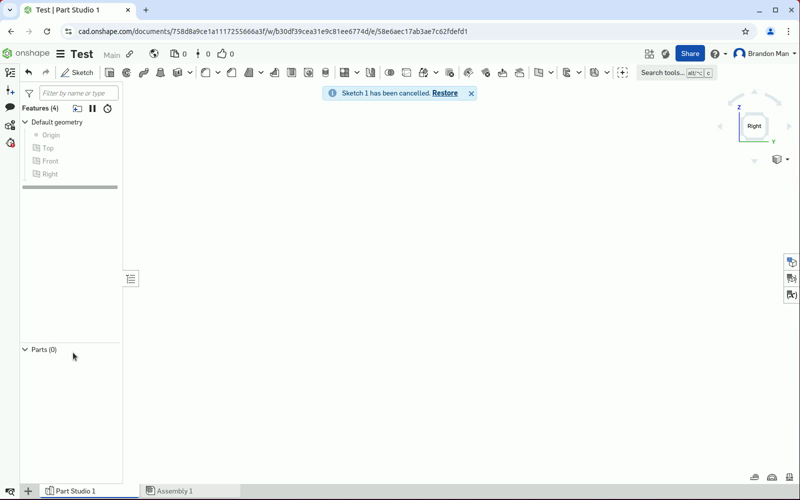
key_up(shift)
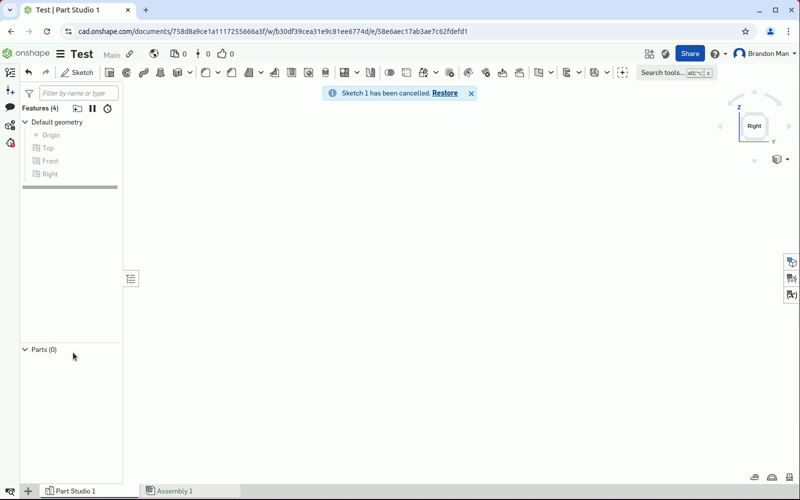
mouse_move(73, 352)
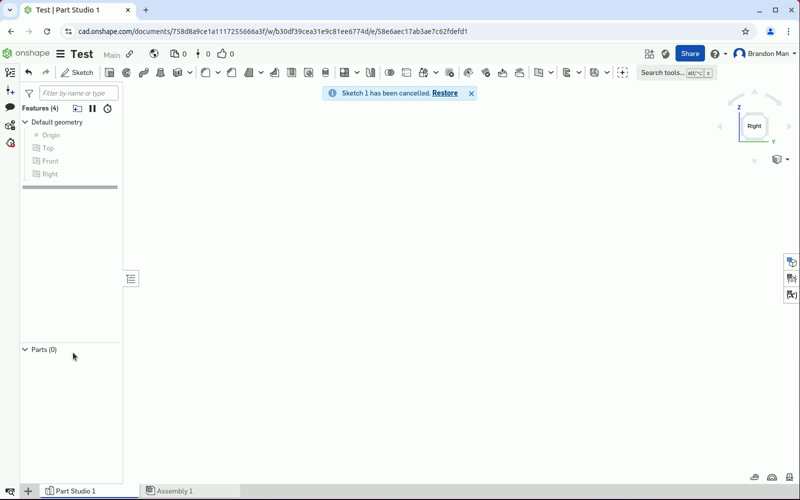
key(shift+y)
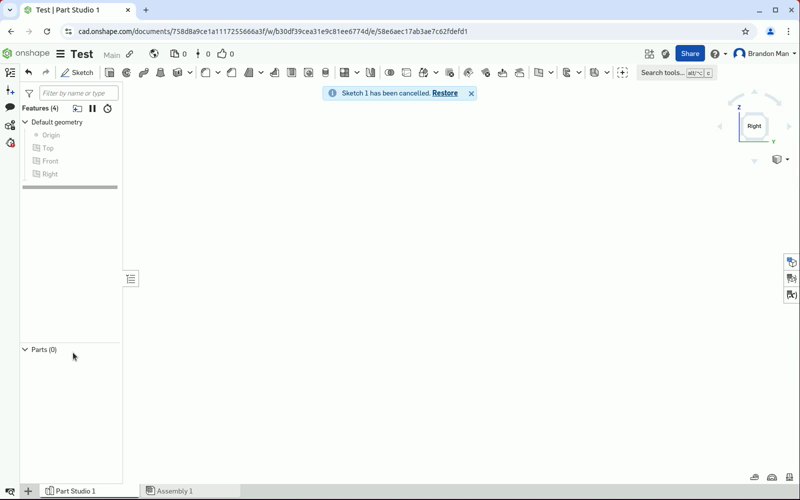
key(shift+s)
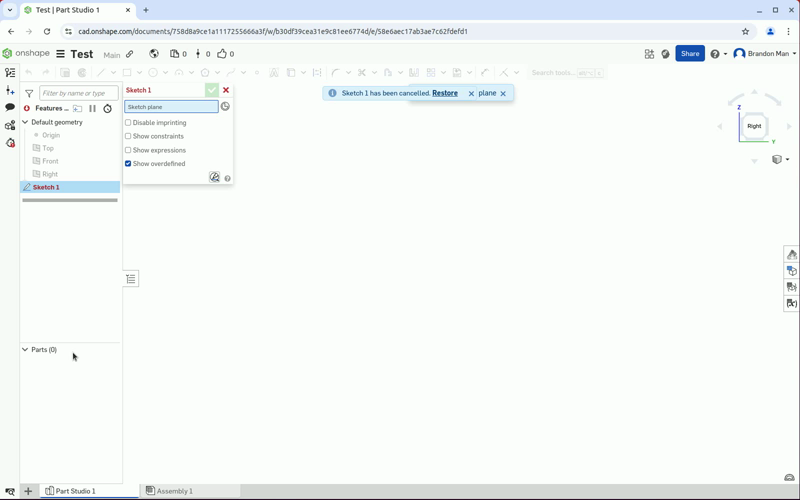
mouse_move(73, 176)
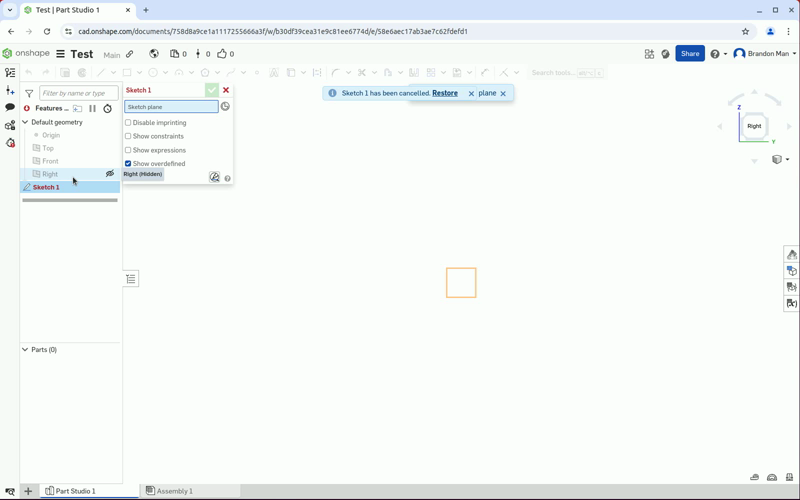
click(73, 176)
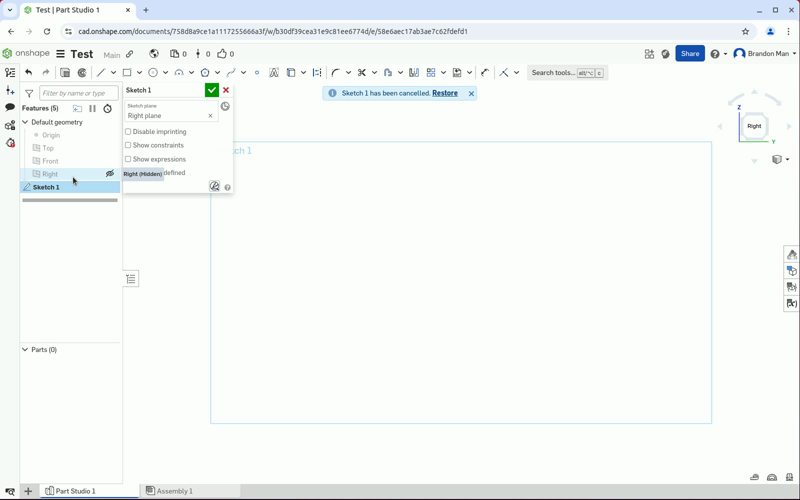
mouse_move(73, 352)
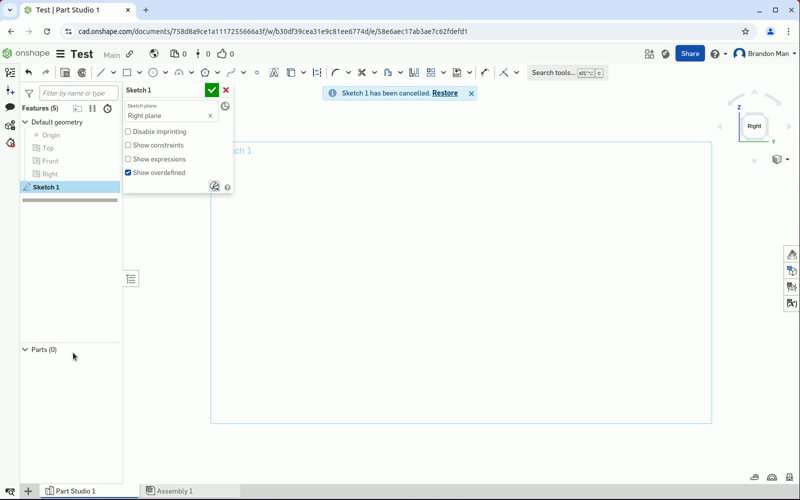
key(y)
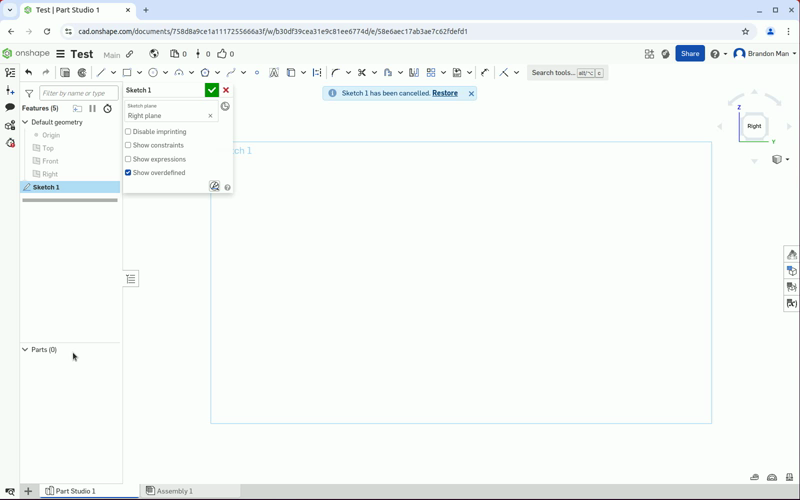
key(l)
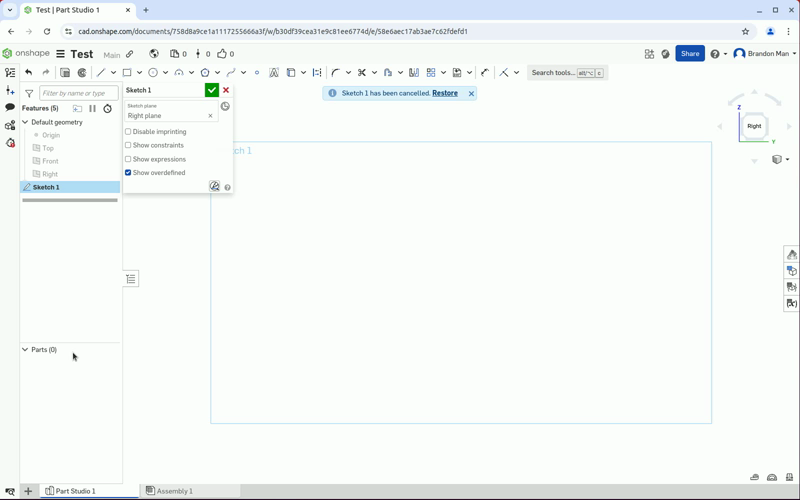
key_down(shift)
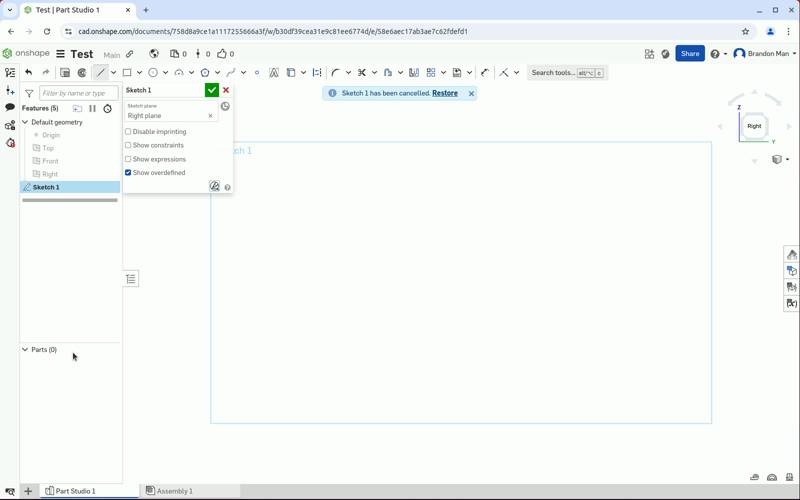
mouse_move(416, 291)
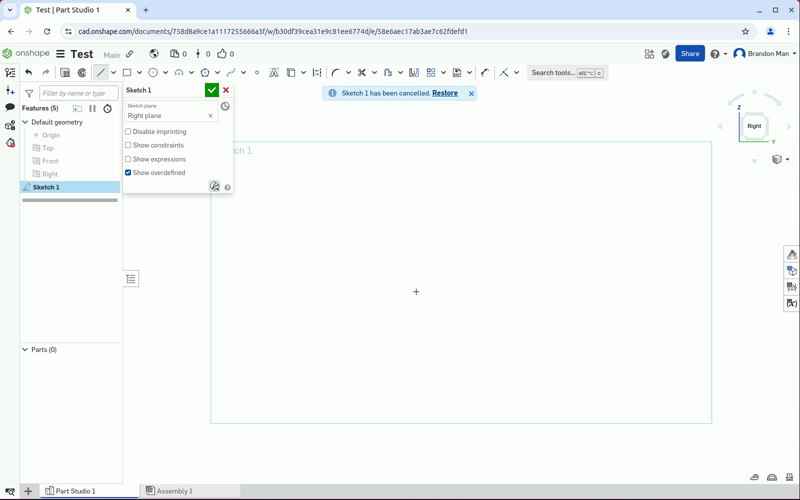
click(416, 291)
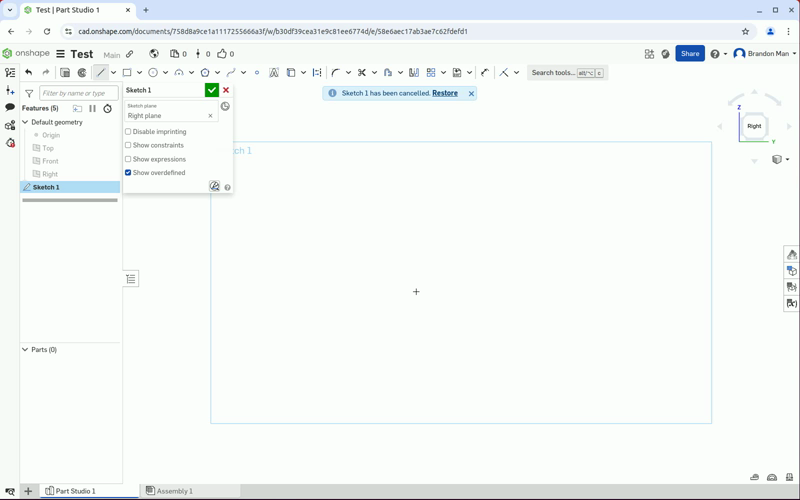
key_up(shift)
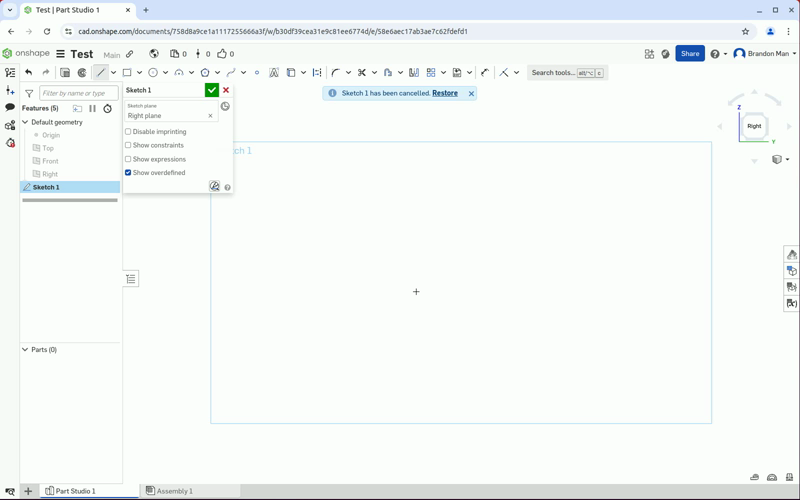
key_down(shift)
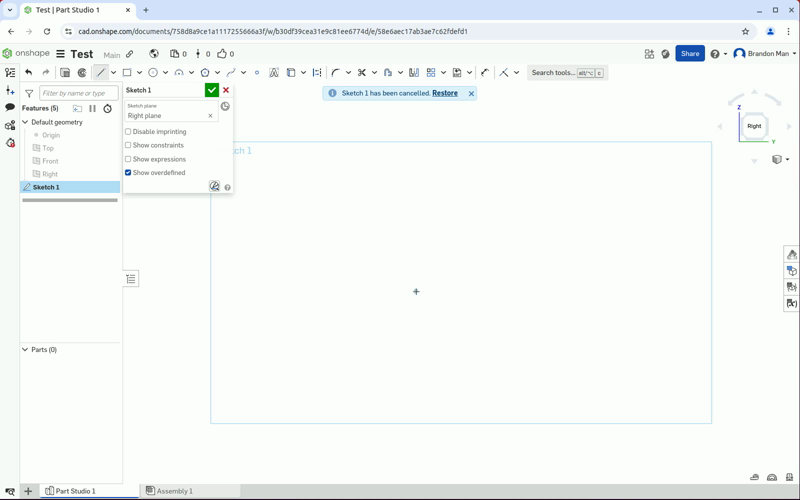
mouse_move(497, 291)
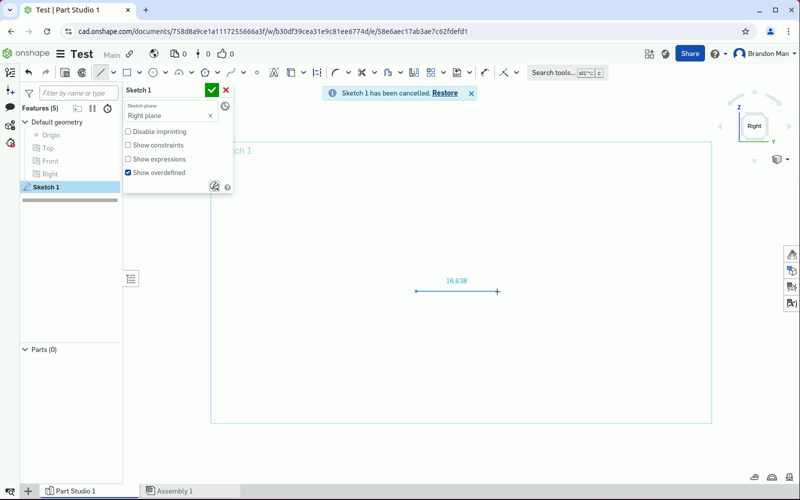
click(497, 291)
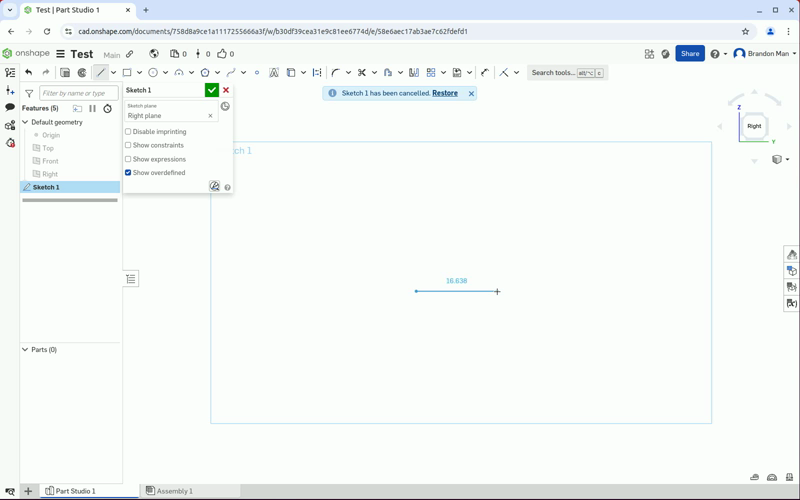
key_up(shift)
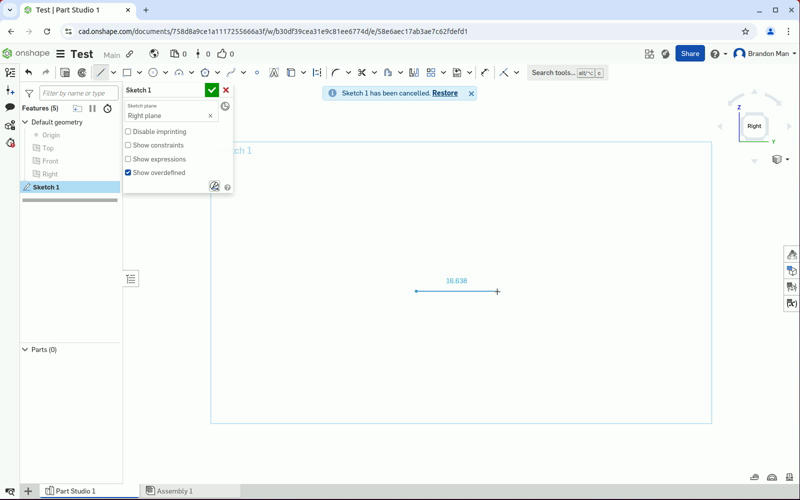
key_down(shift)
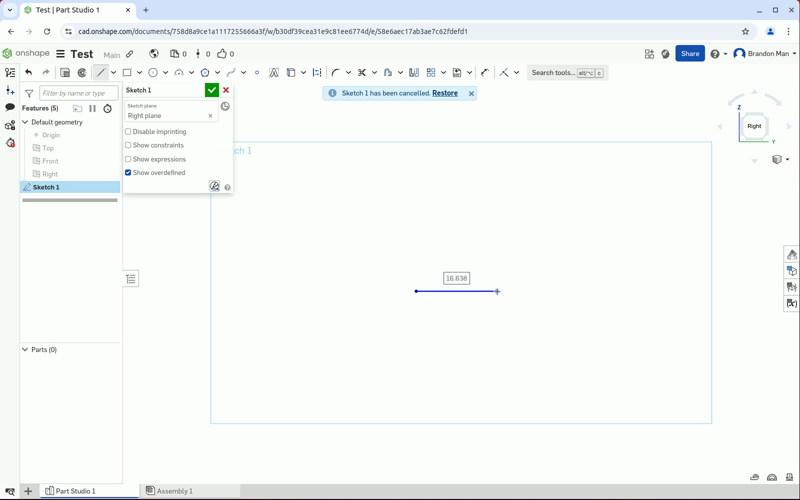
mouse_move(527, 291)
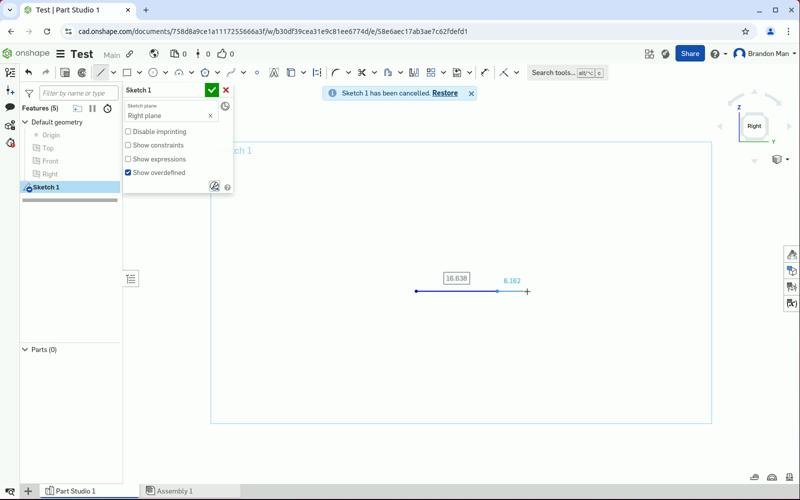
mouse_move(497, 285)
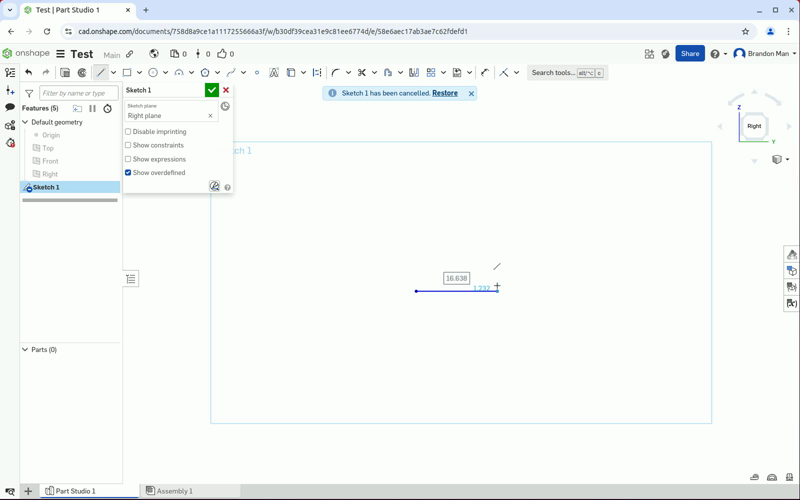
scroll(6)
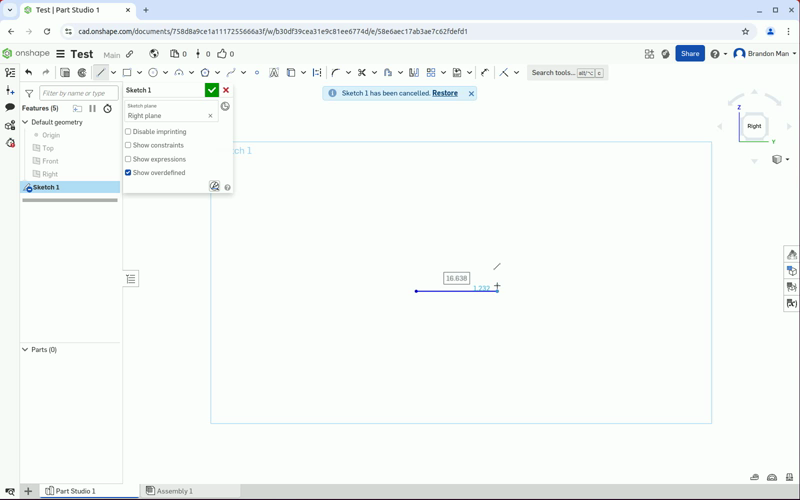
scroll(6)
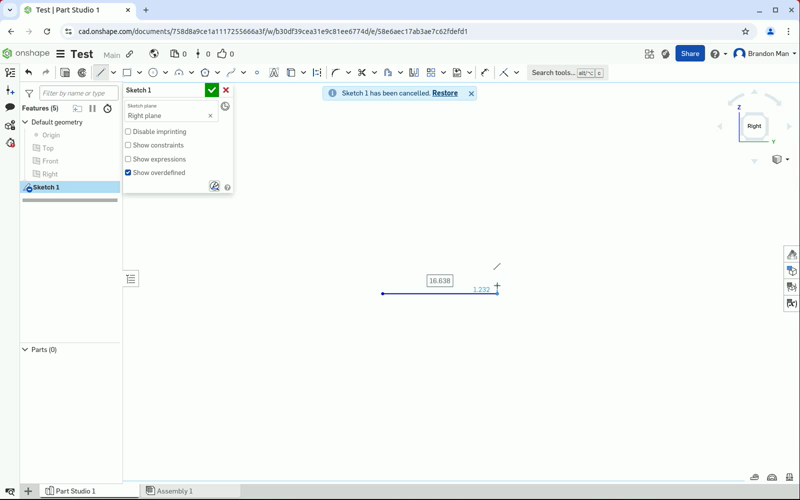
scroll(6)
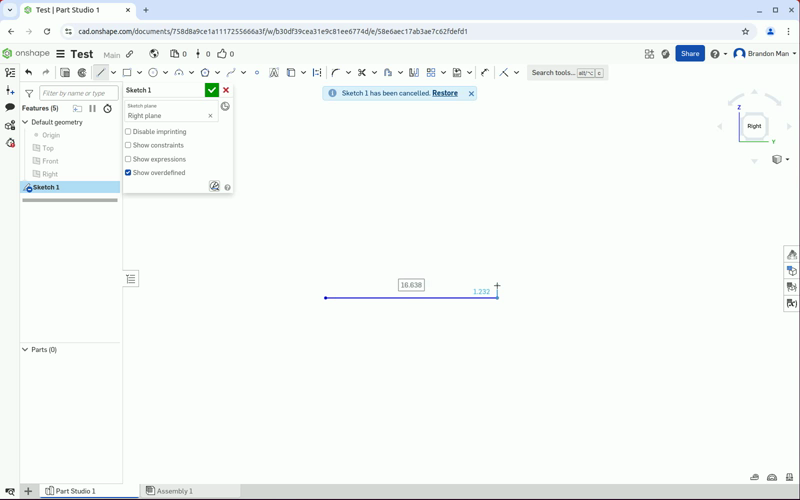
scroll(6)
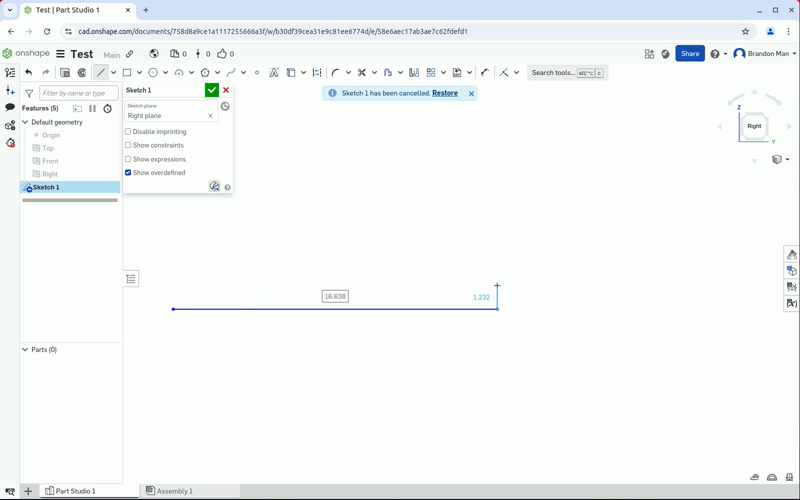
scroll(6)
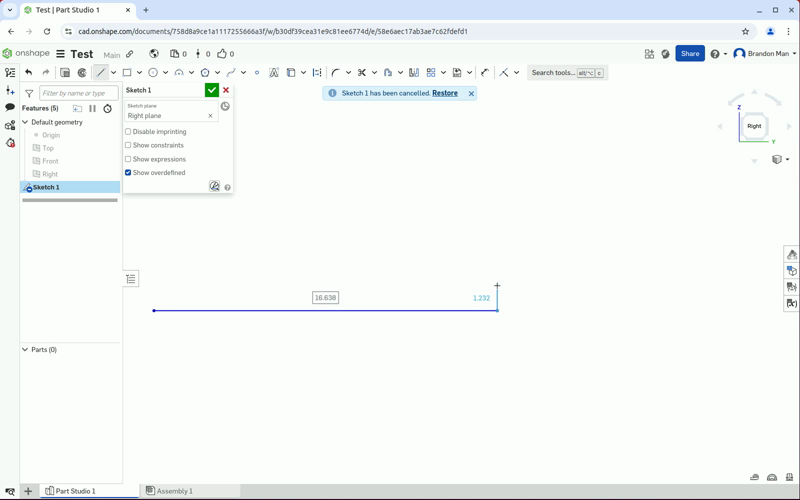
scroll(6)
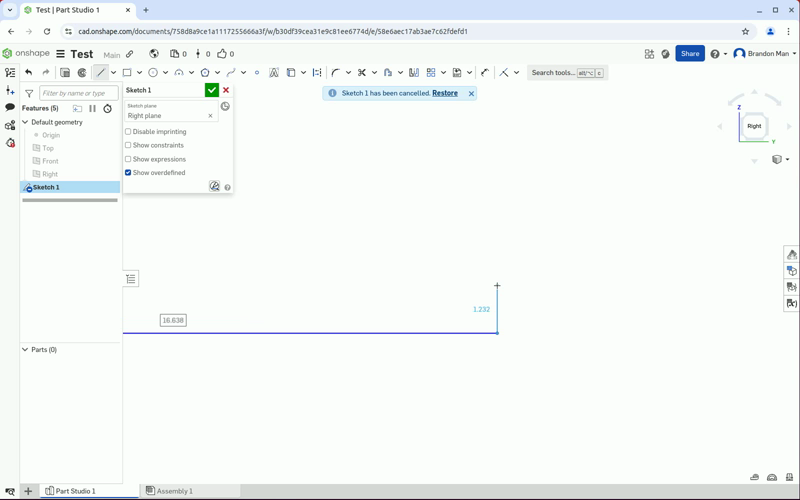
scroll(6)
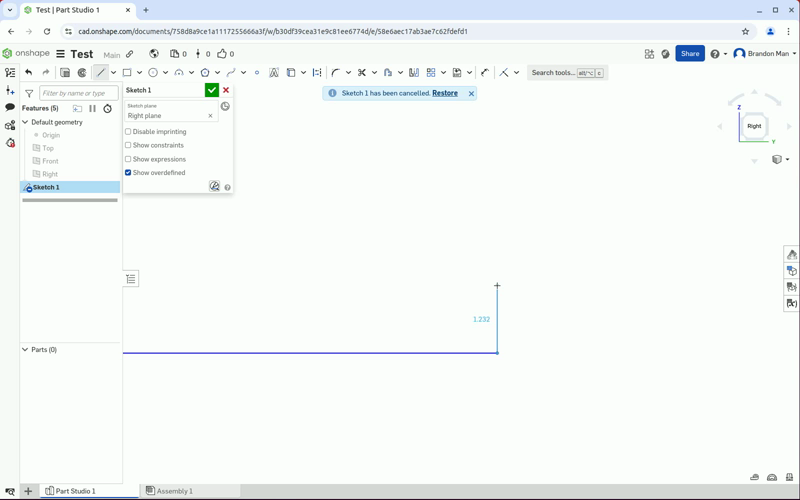
click(497, 285)
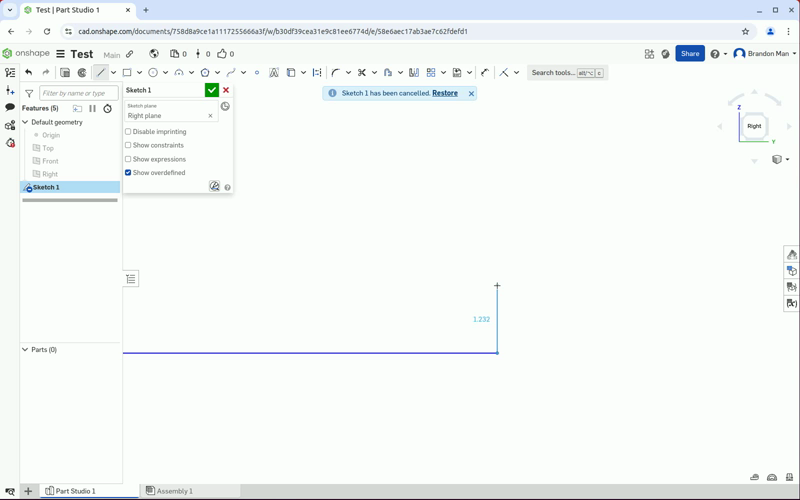
scroll(-6)
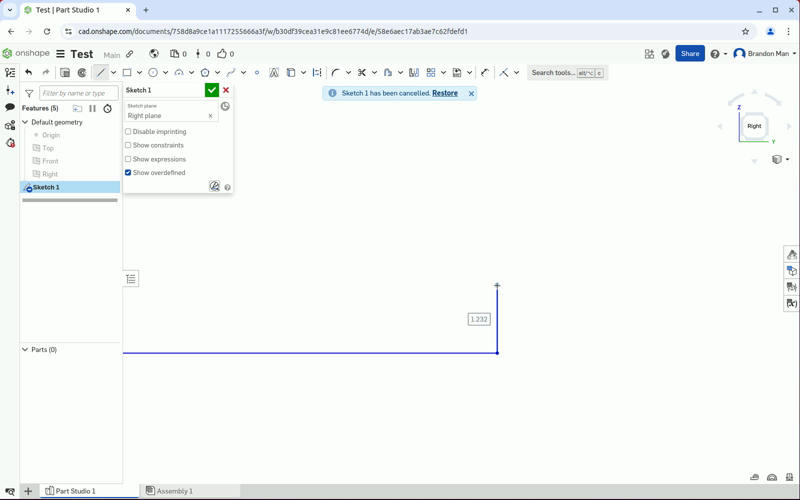
scroll(-6)
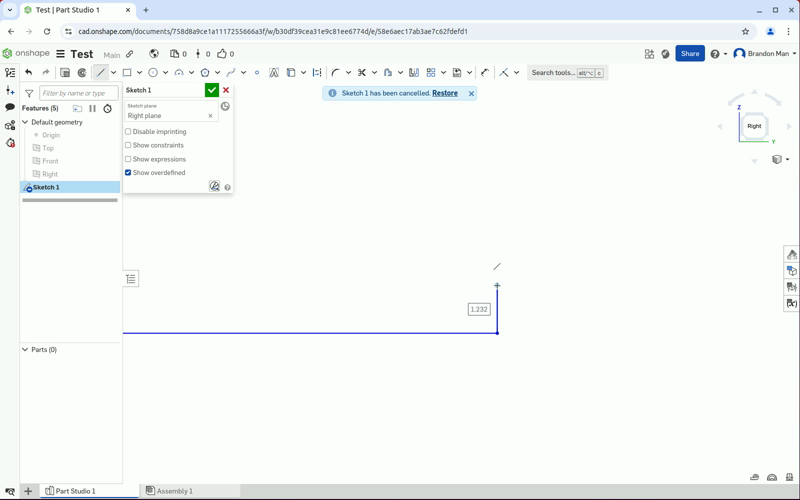
scroll(-6)
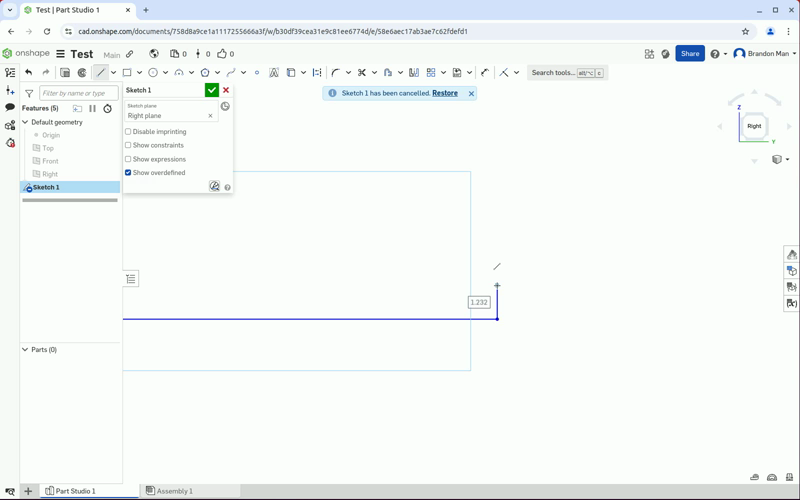
scroll(-6)
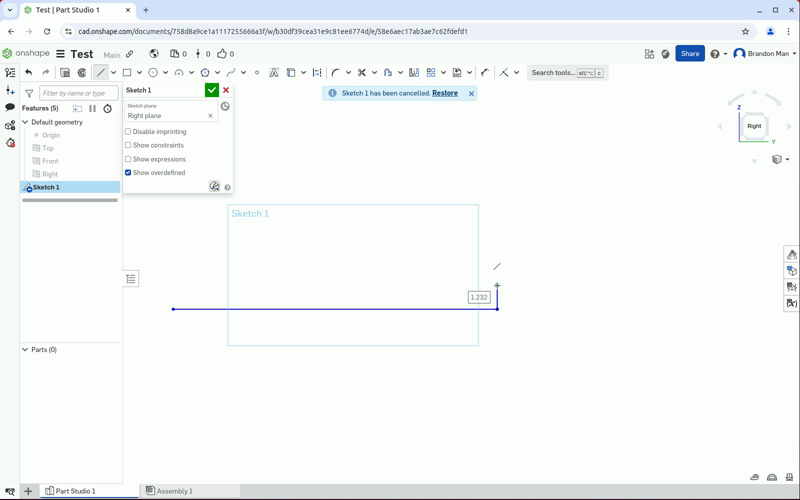
scroll(-6)
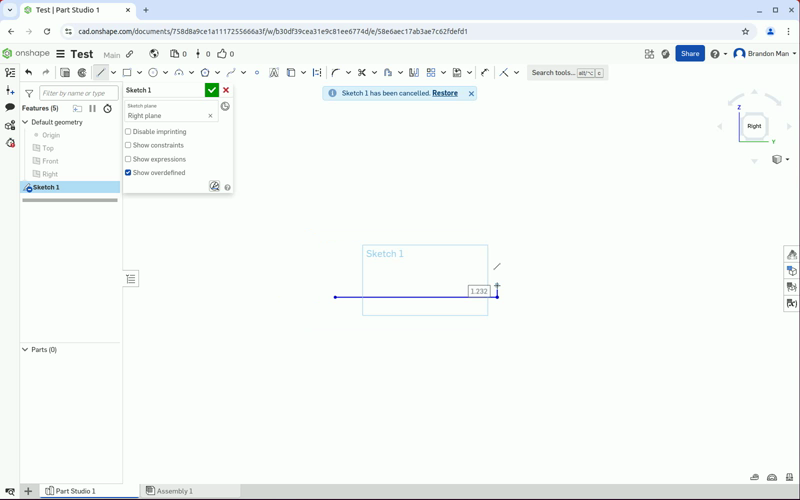
scroll(-6)
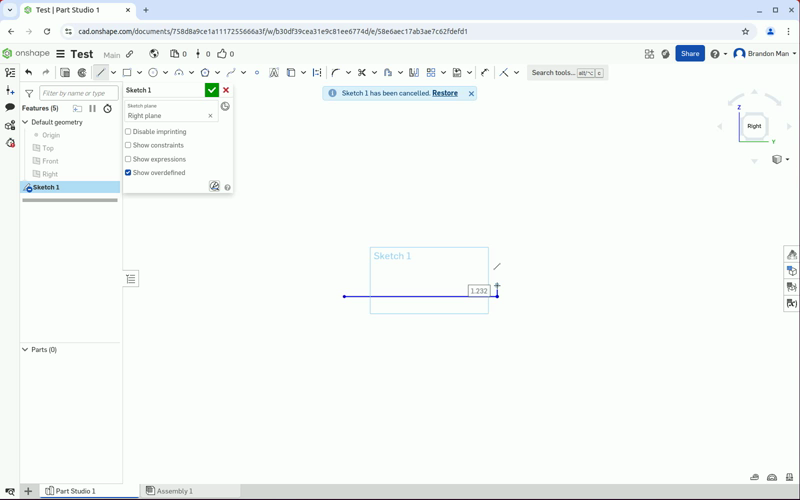
scroll(-6)
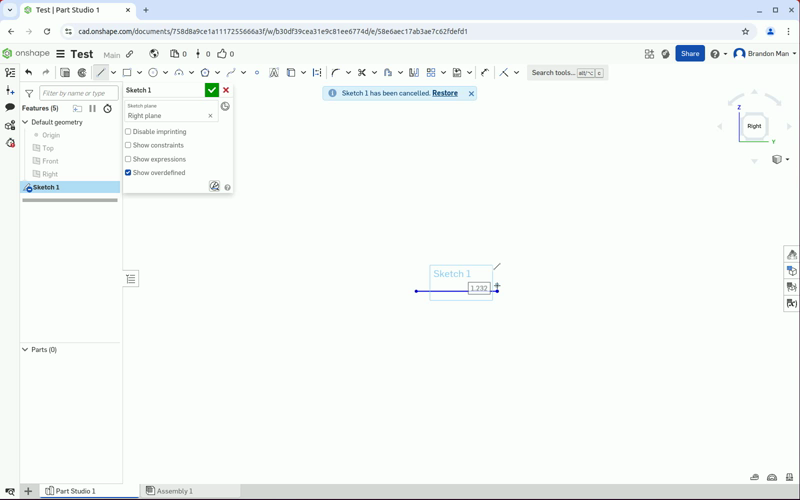
key_up(shift)
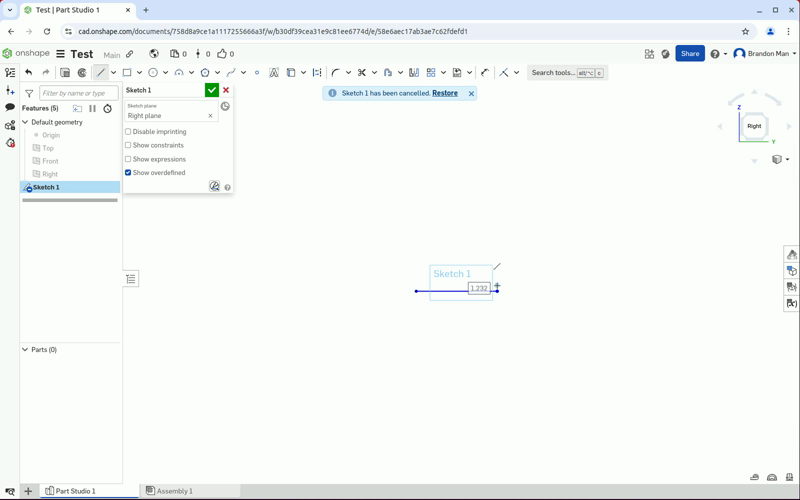
key_down(shift)
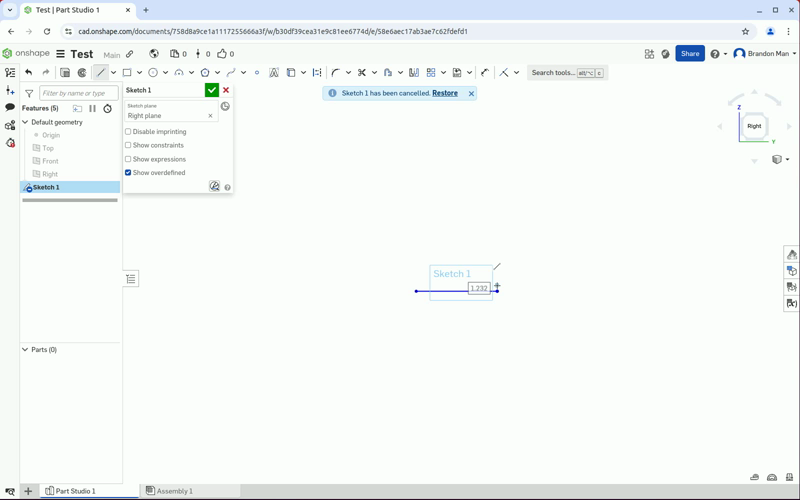
mouse_move(527, 285)
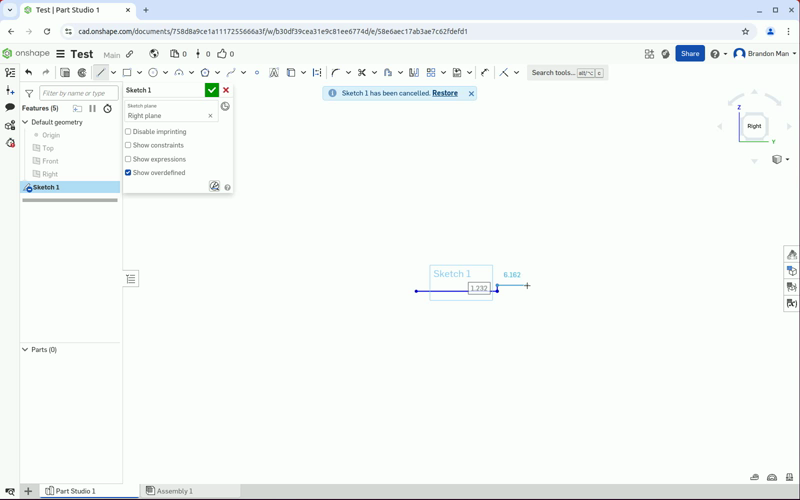
mouse_move(467, 285)
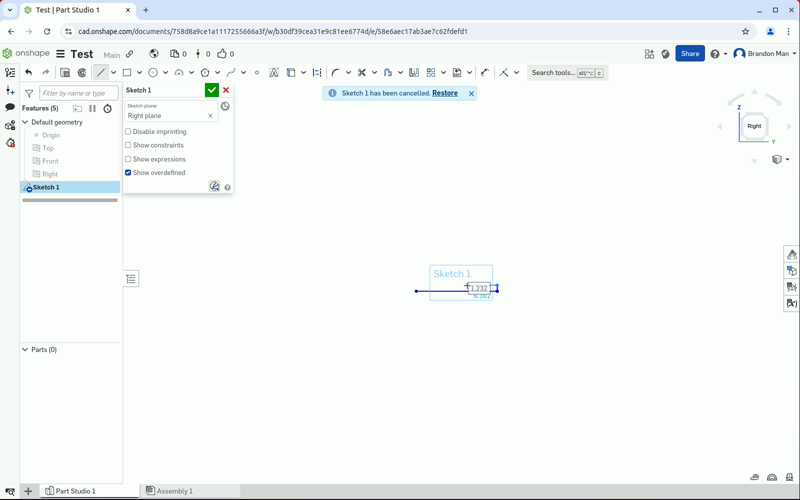
click(467, 285)
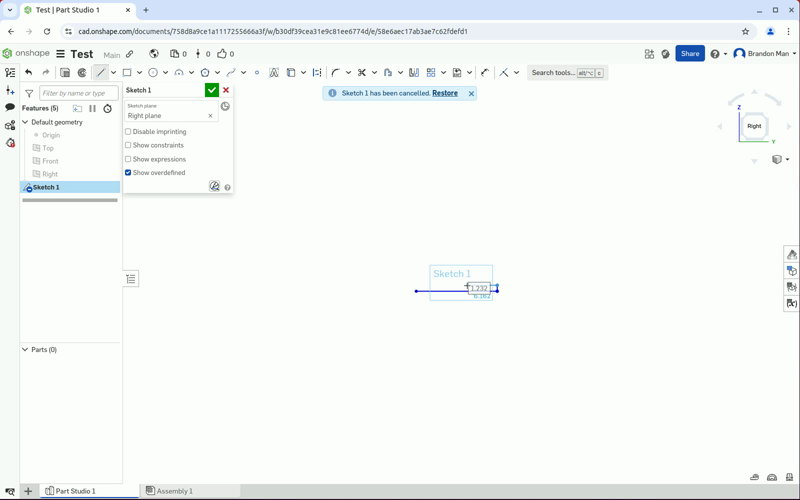
key_up(shift)
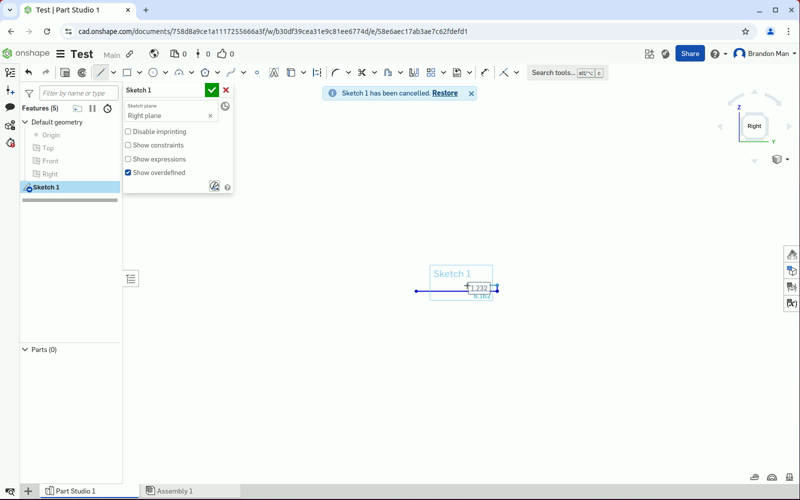
key_down(shift)
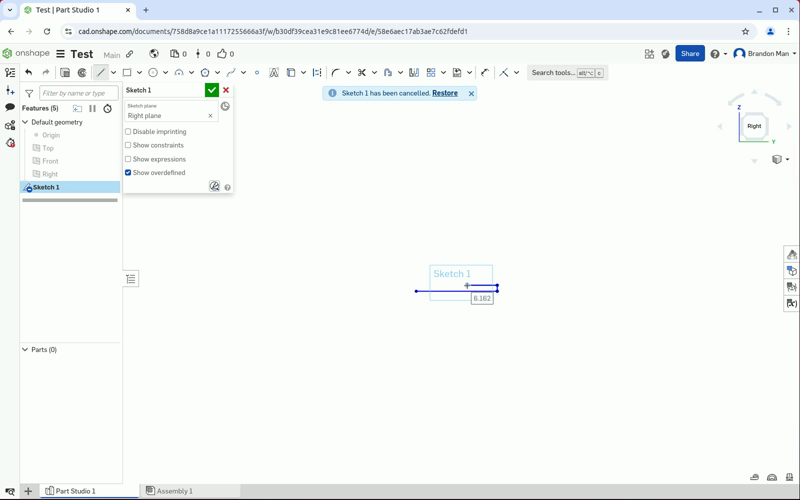
mouse_move(497, 285)
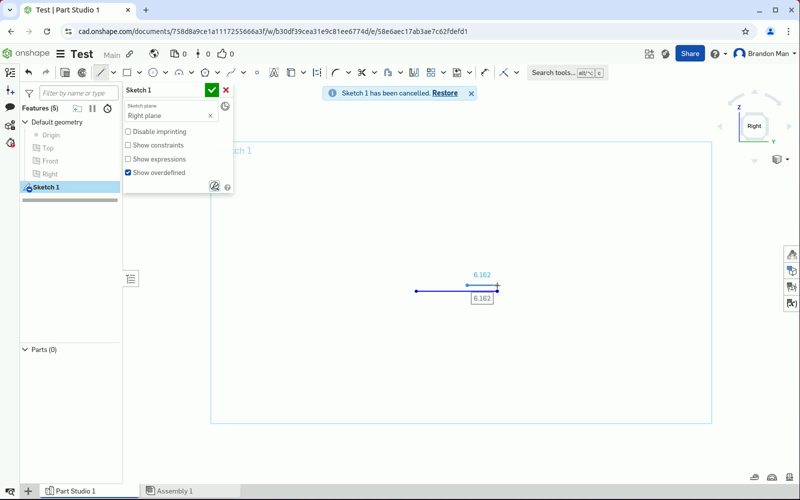
mouse_move(477, 231)
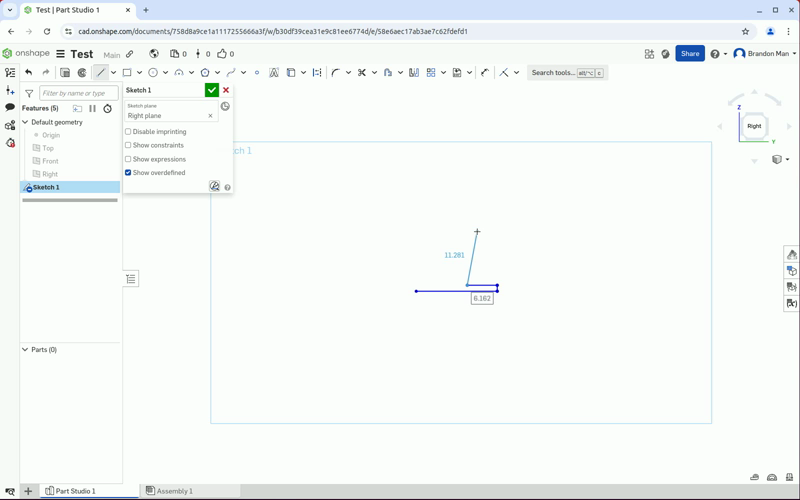
click(477, 231)
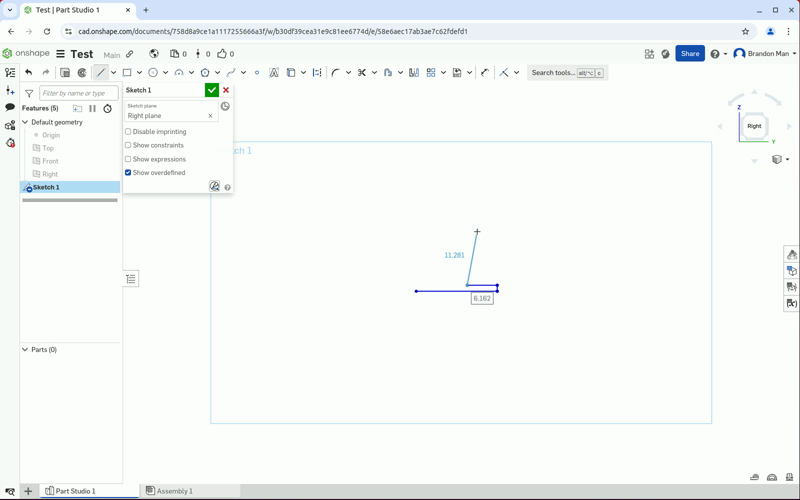
key_up(shift)
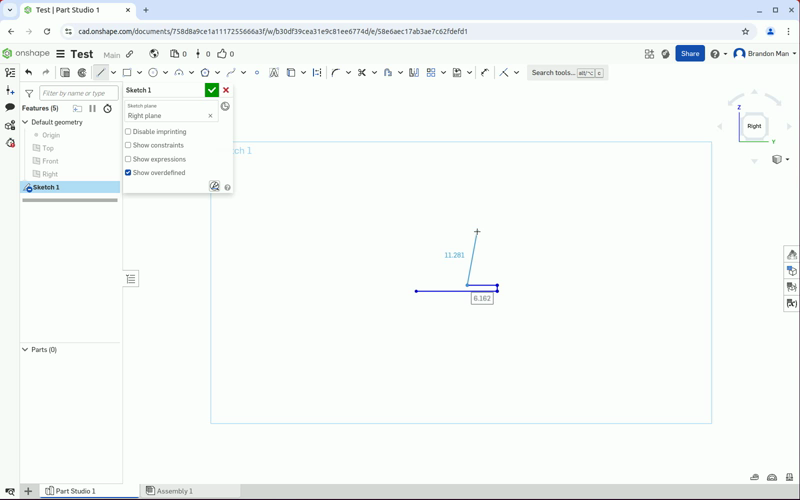
key_down(shift)
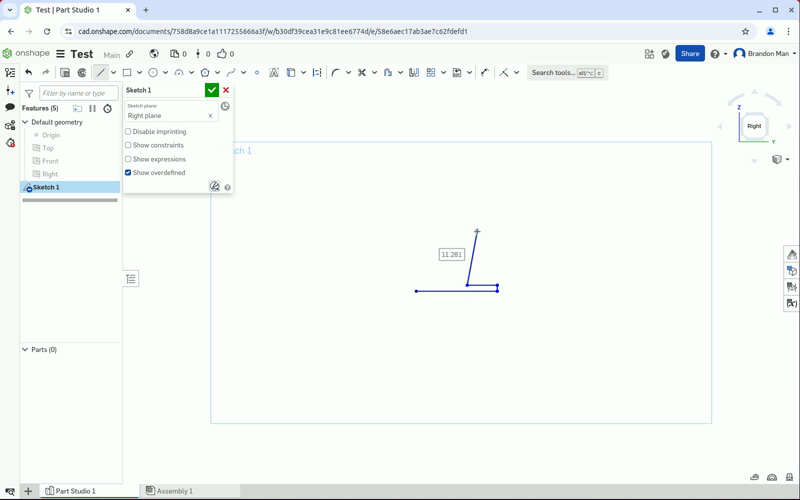
mouse_move(507, 231)
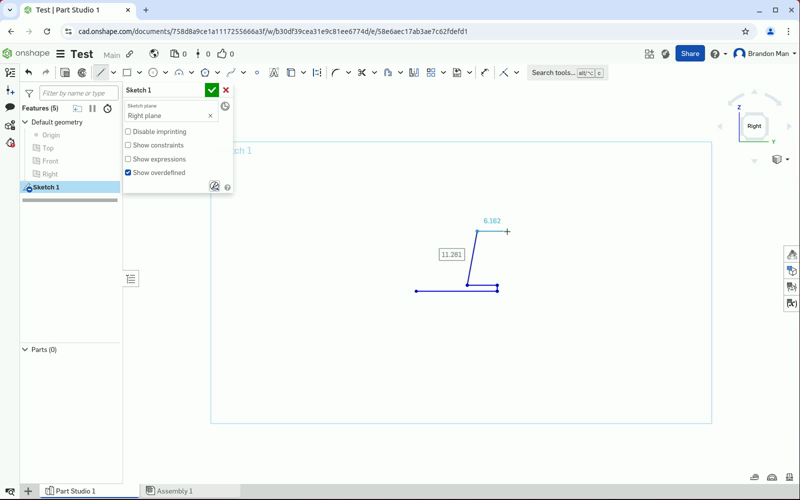
mouse_move(470, 230)
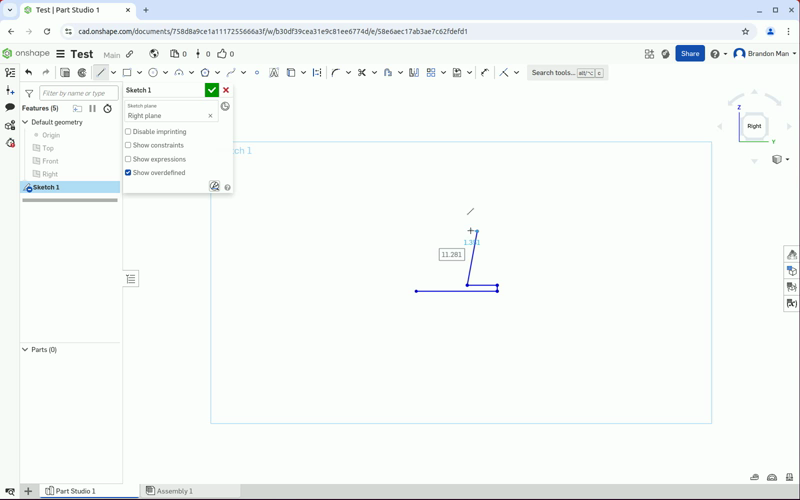
scroll(6)
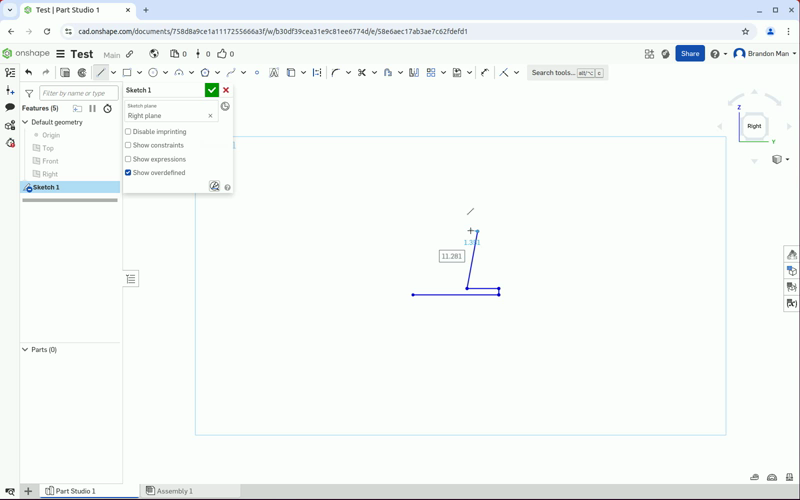
scroll(6)
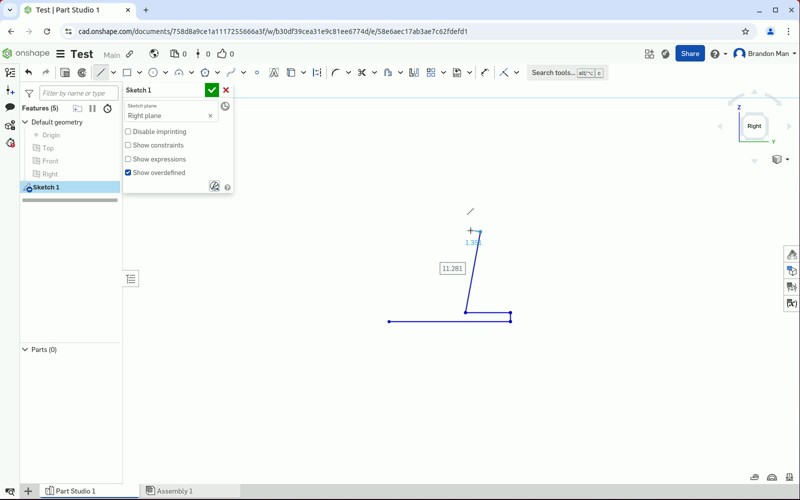
scroll(6)
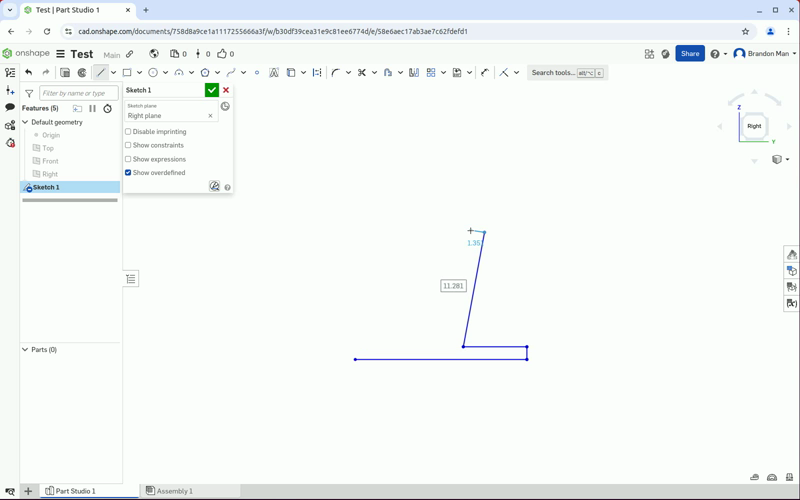
scroll(6)
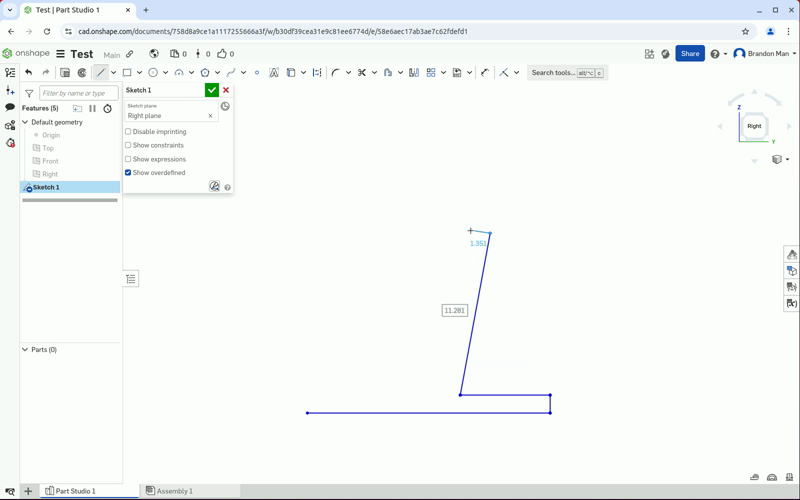
scroll(6)
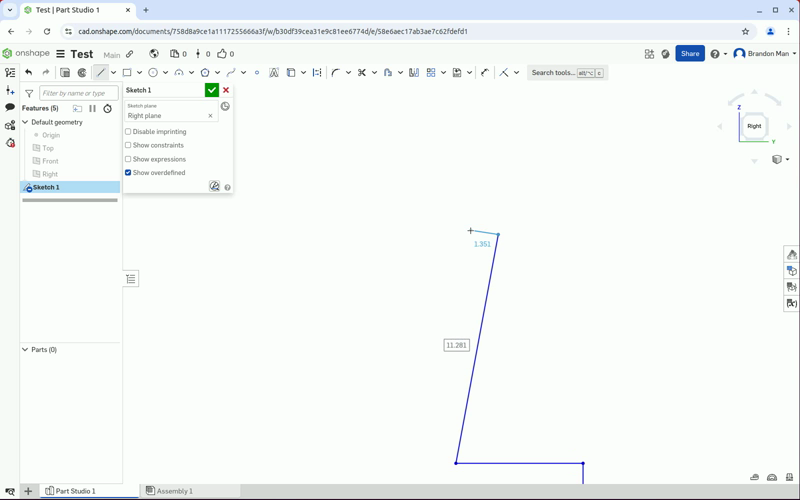
scroll(6)
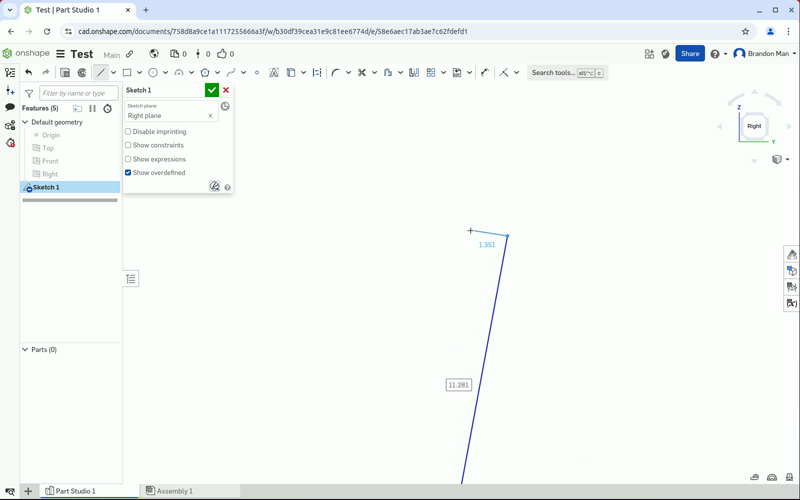
scroll(6)
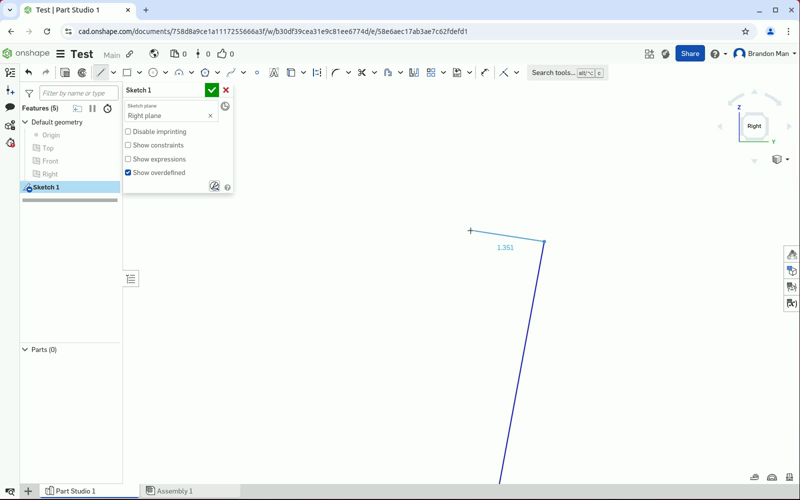
click(470, 230)
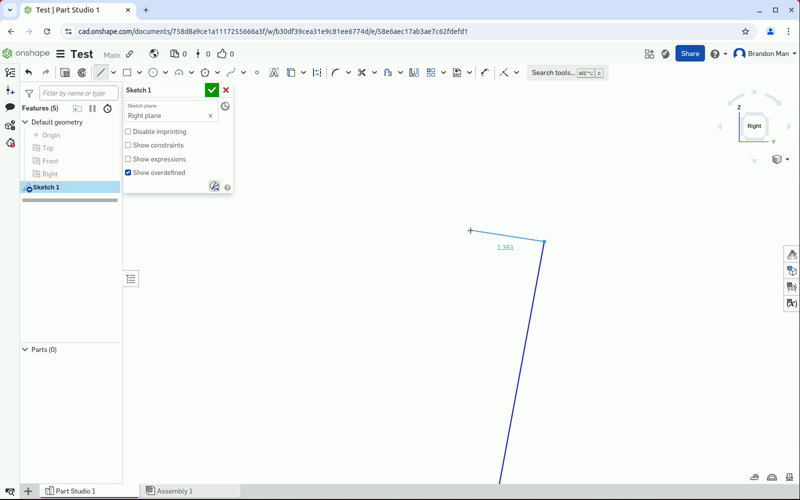
scroll(-6)
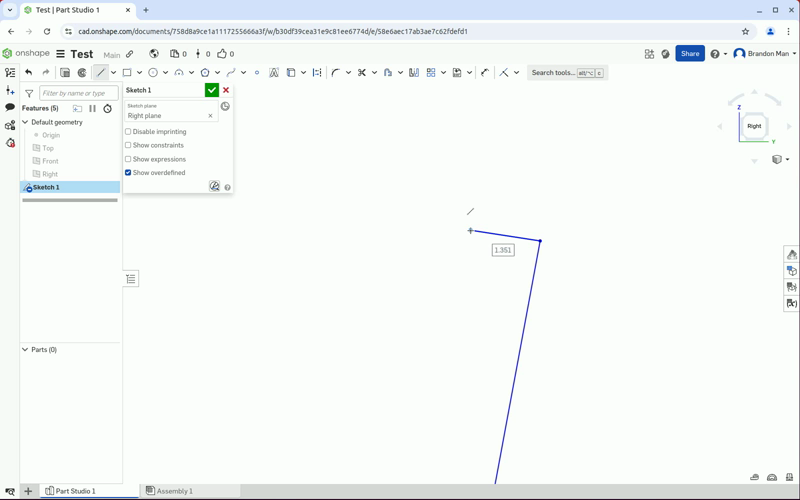
scroll(-6)
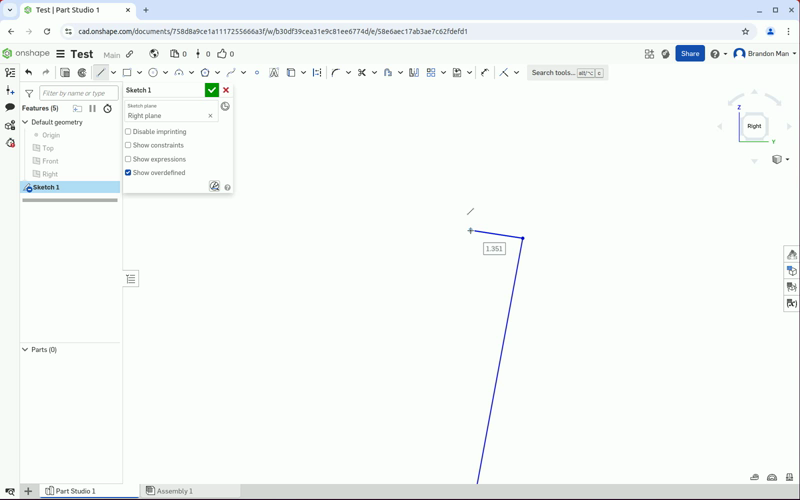
scroll(-6)
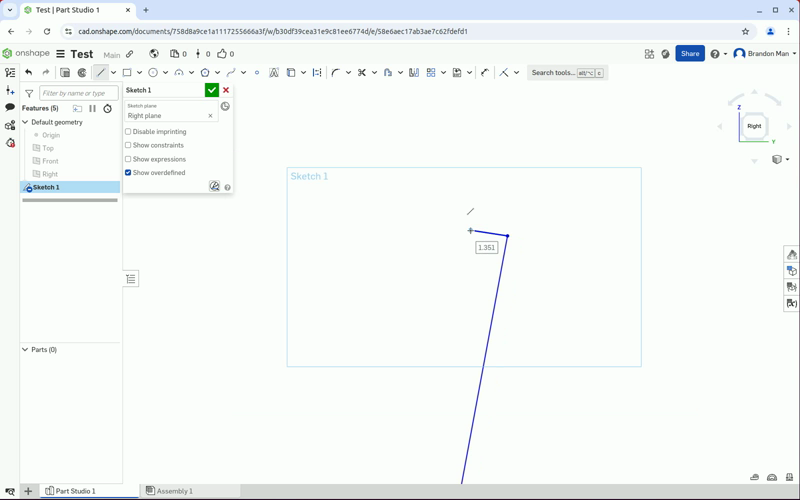
scroll(-6)
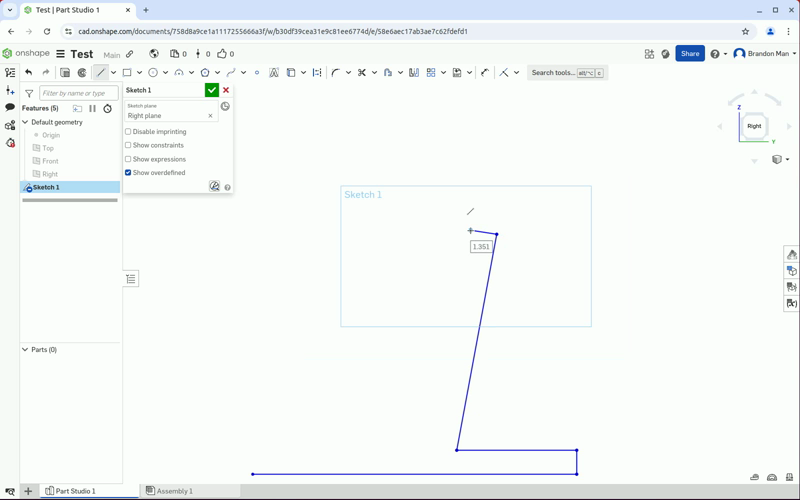
scroll(-6)
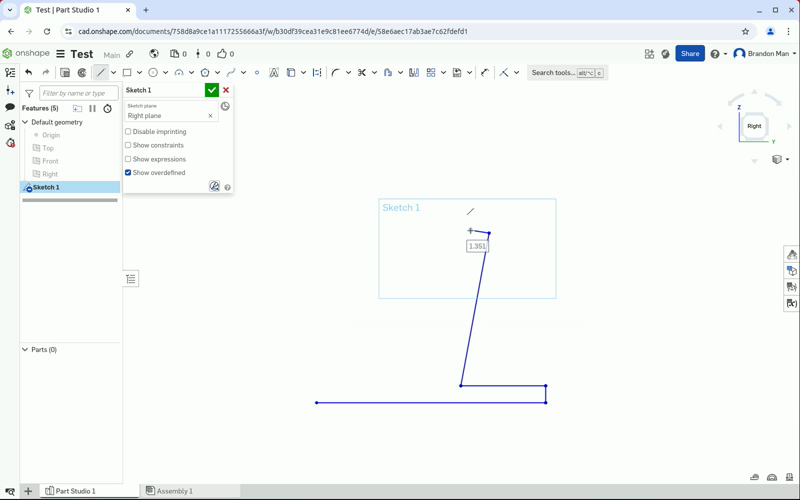
scroll(-6)
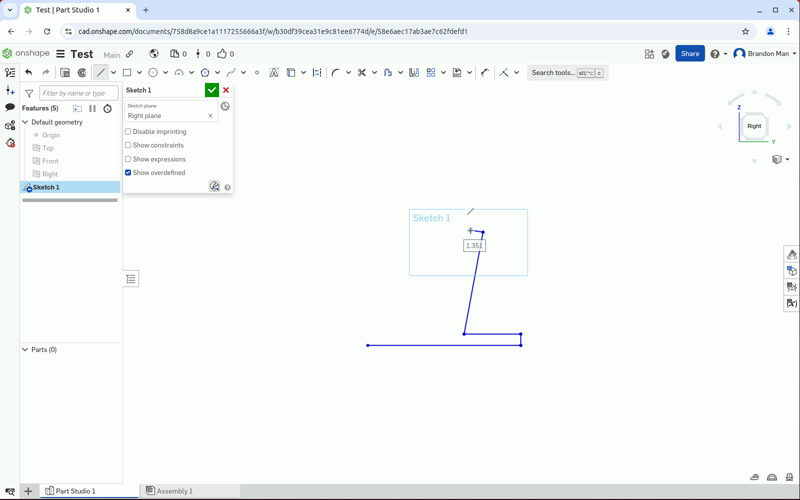
scroll(-6)
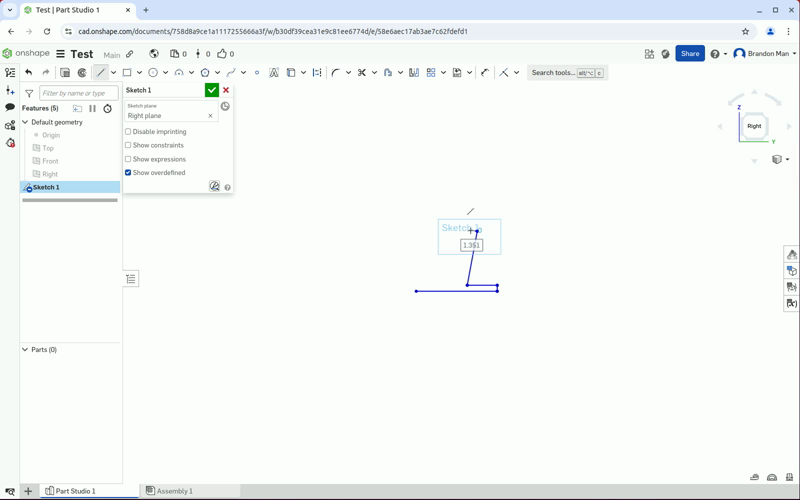
key_up(shift)
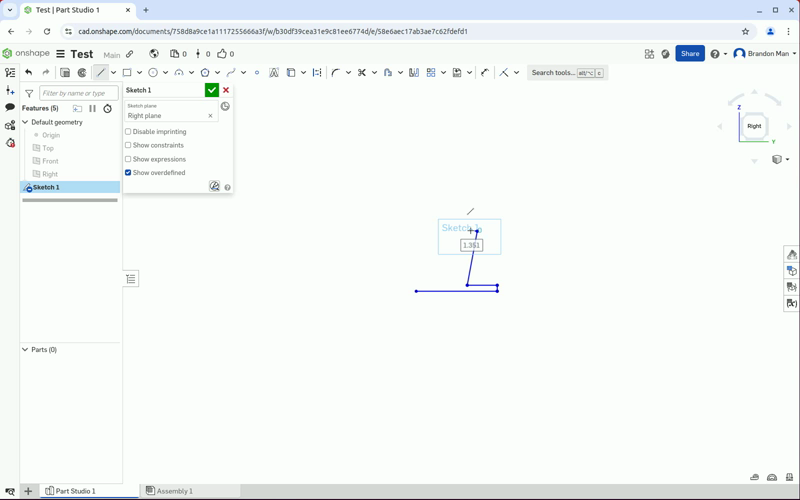
key_down(shift)
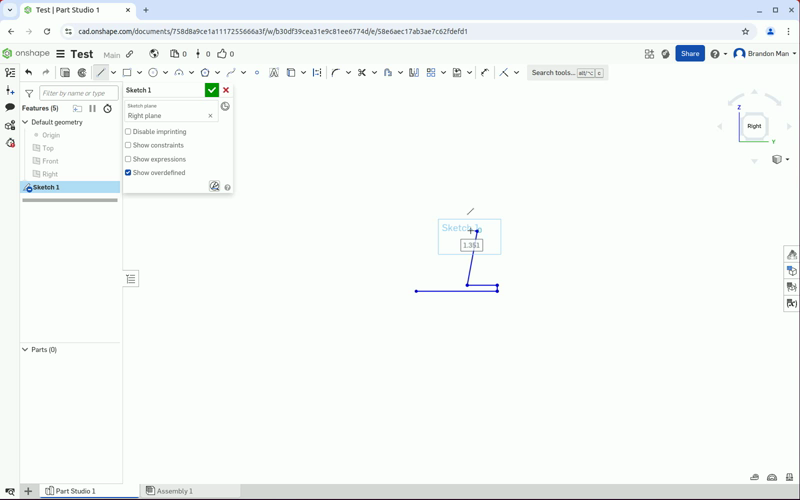
mouse_move(501, 230)
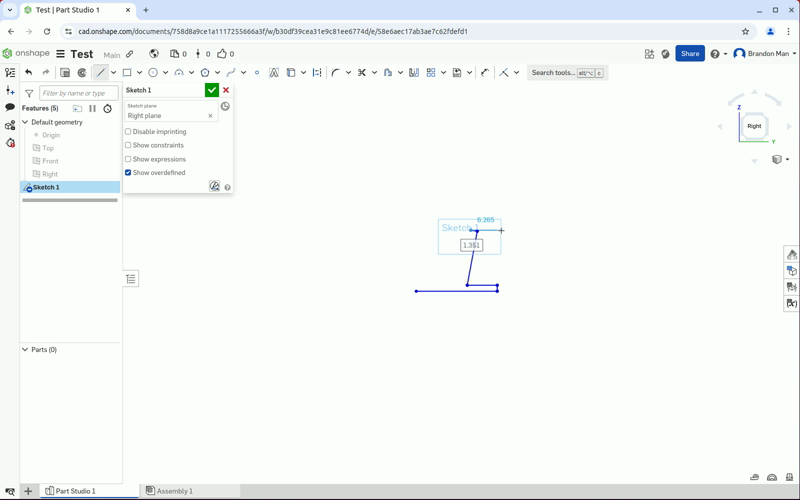
mouse_move(461, 283)
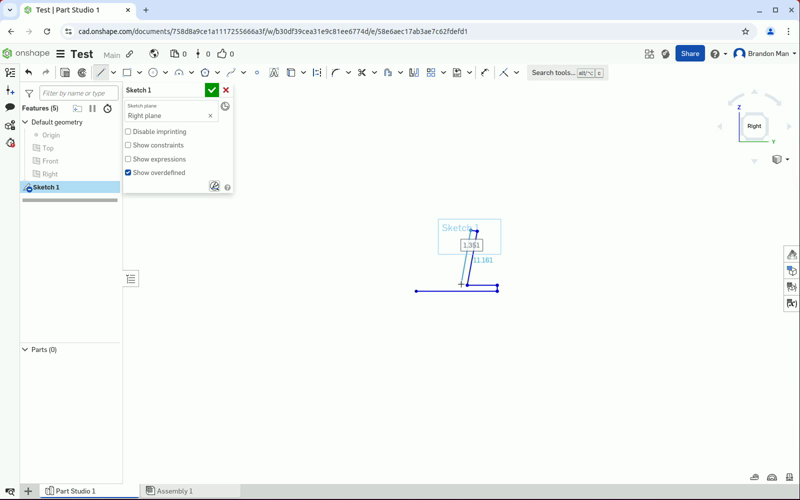
click(461, 283)
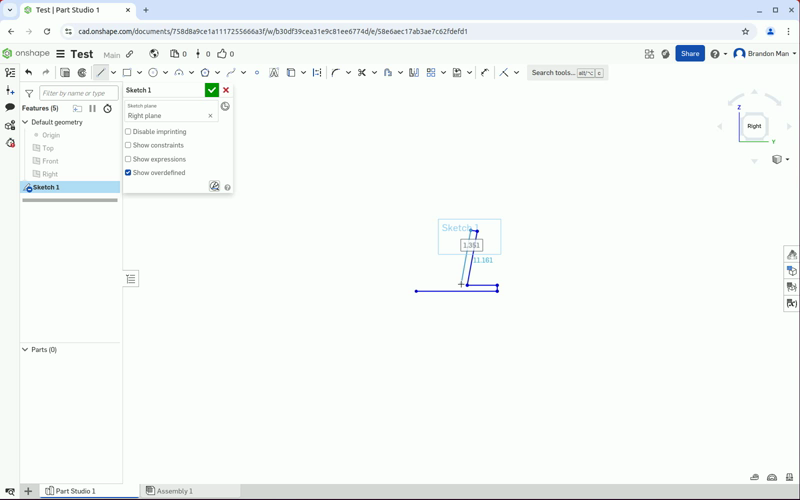
key_up(shift)
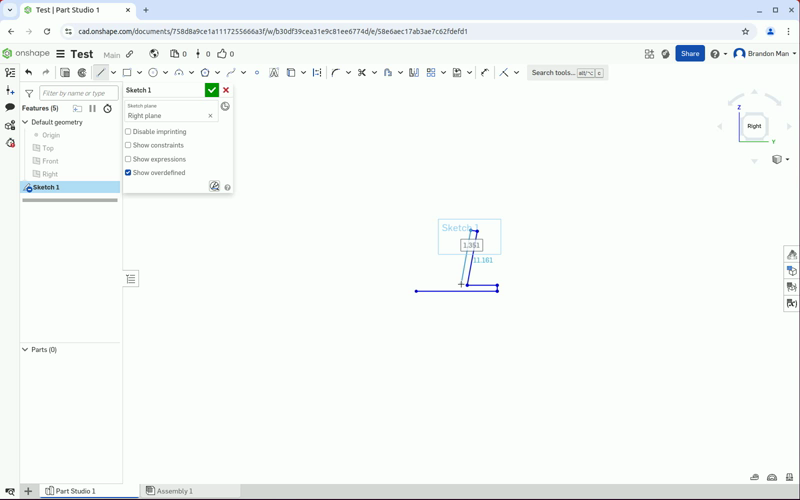
key_down(shift)
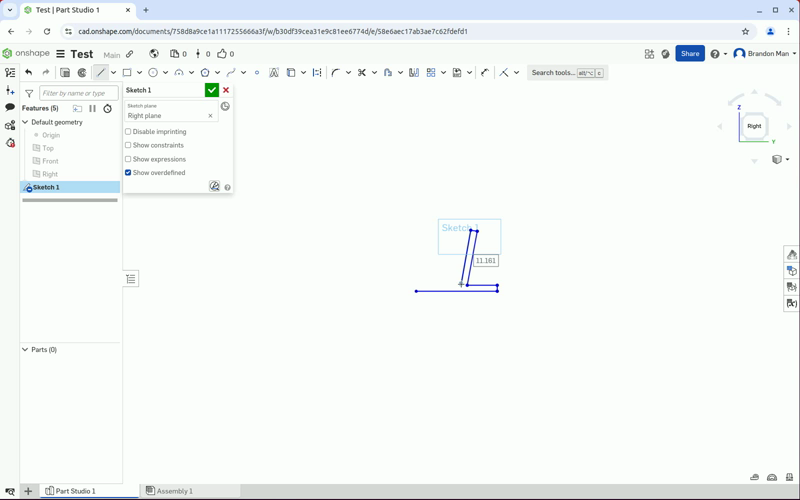
mouse_move(491, 283)
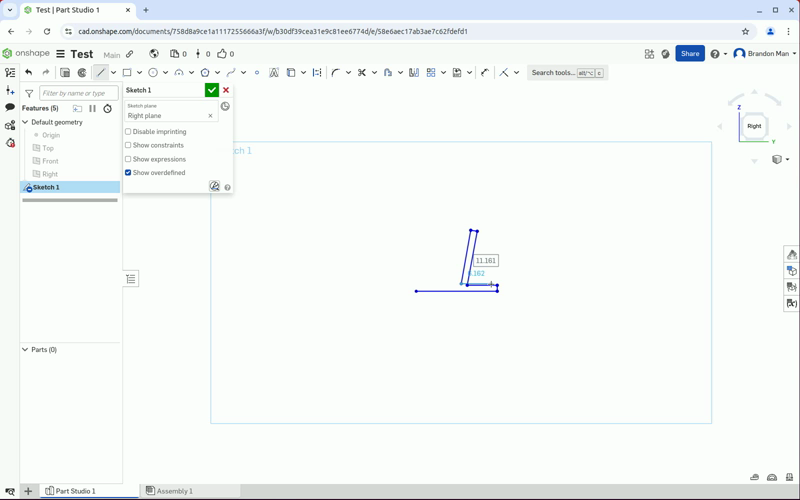
mouse_move(423, 276)
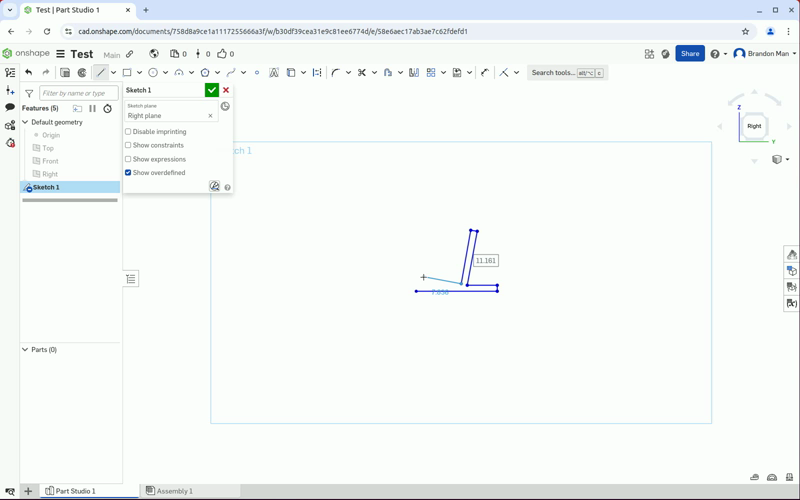
click(423, 276)
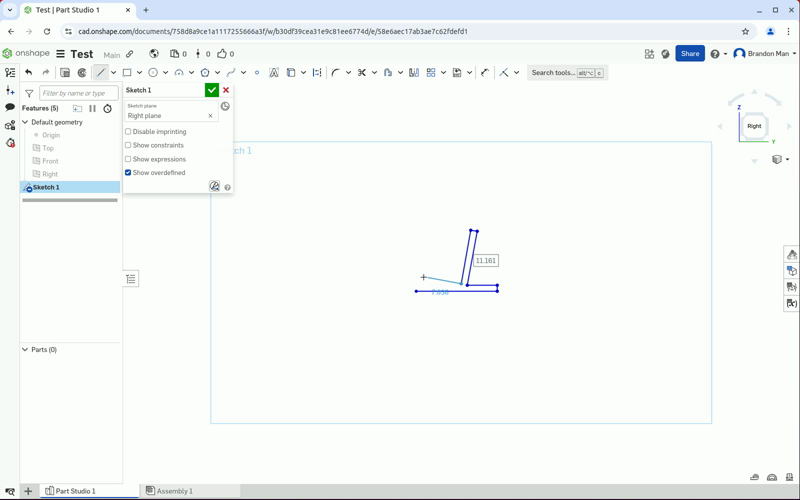
key_up(shift)
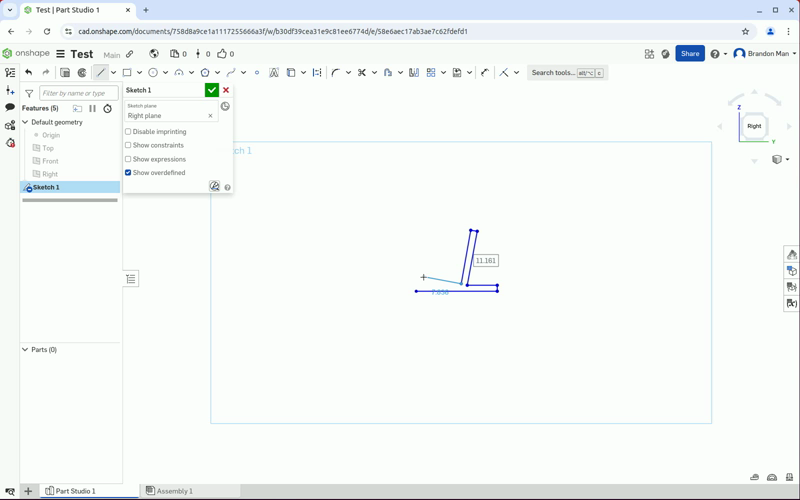
key_down(shift)
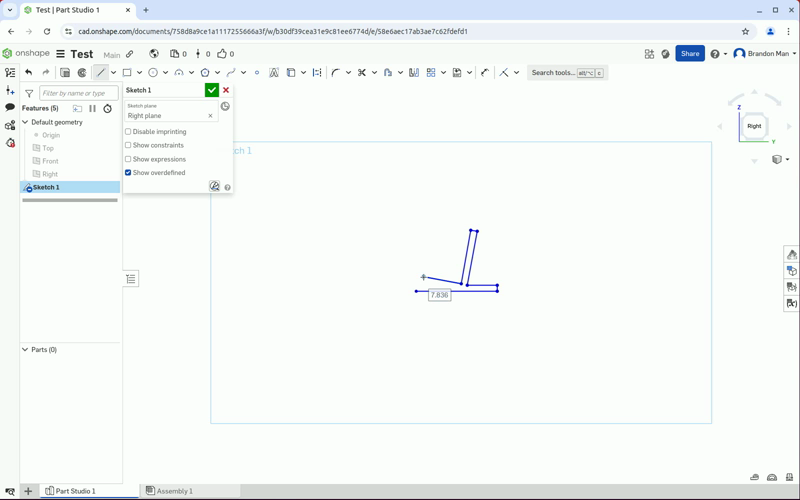
mouse_move(453, 276)
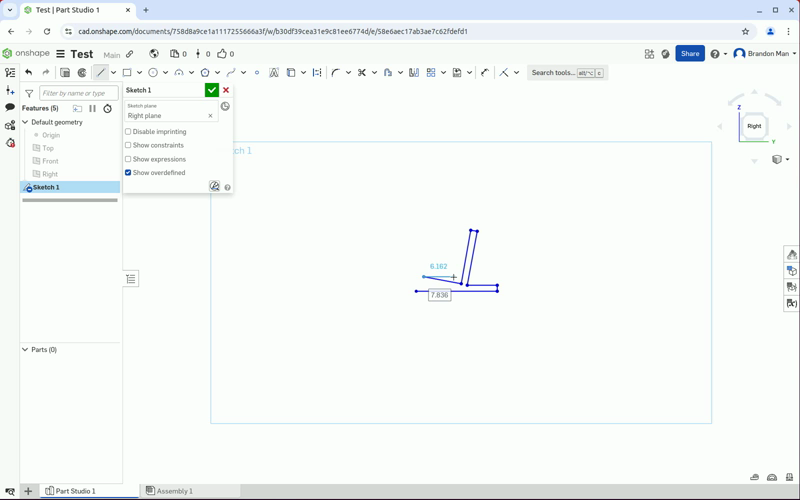
mouse_move(429, 246)
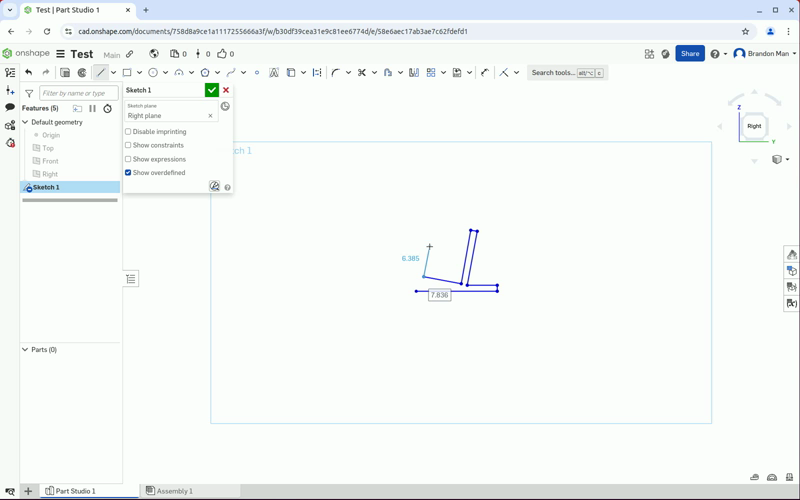
click(429, 246)
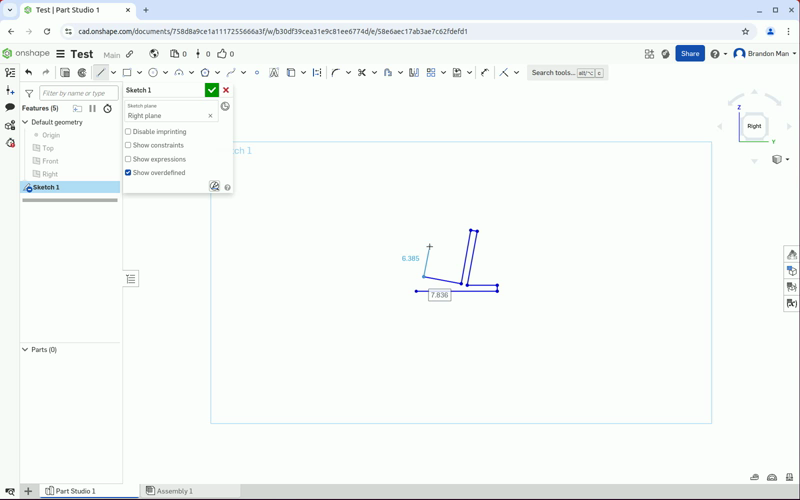
key_up(shift)
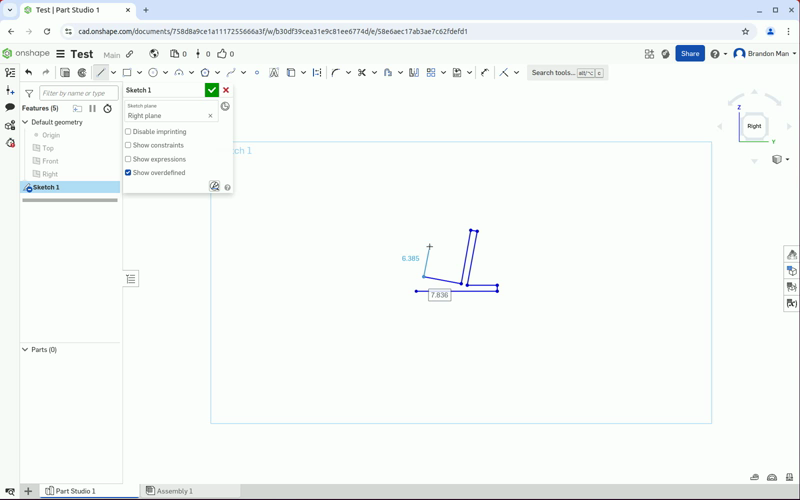
key_down(shift)
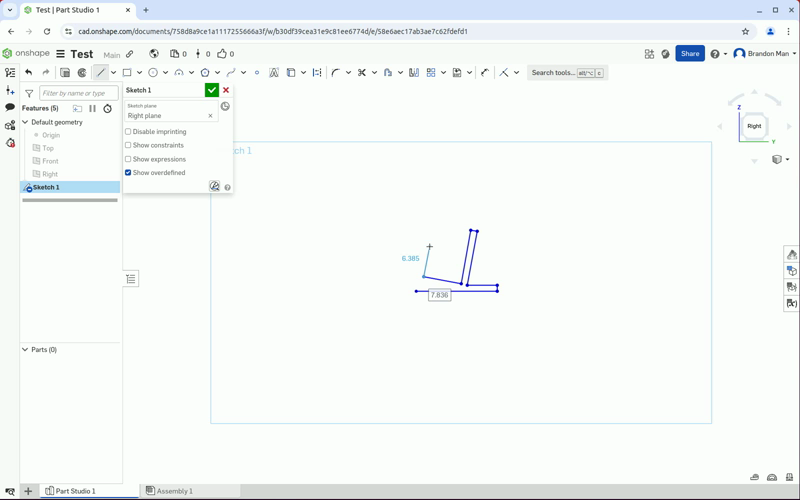
mouse_move(459, 246)
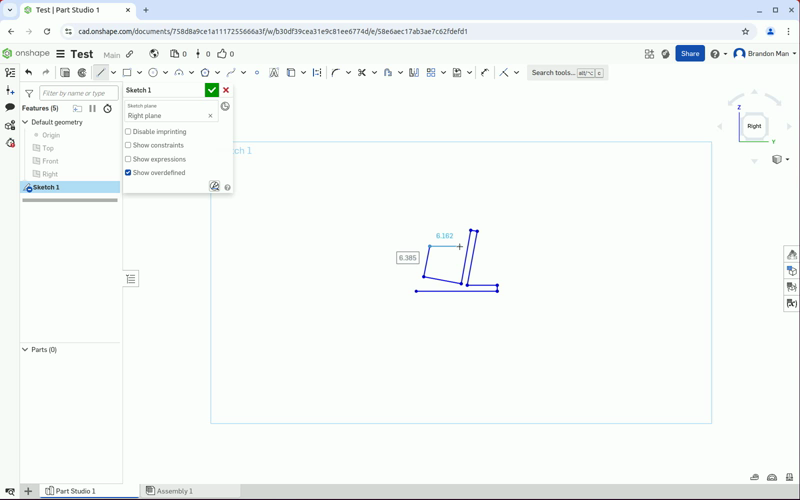
mouse_move(422, 244)
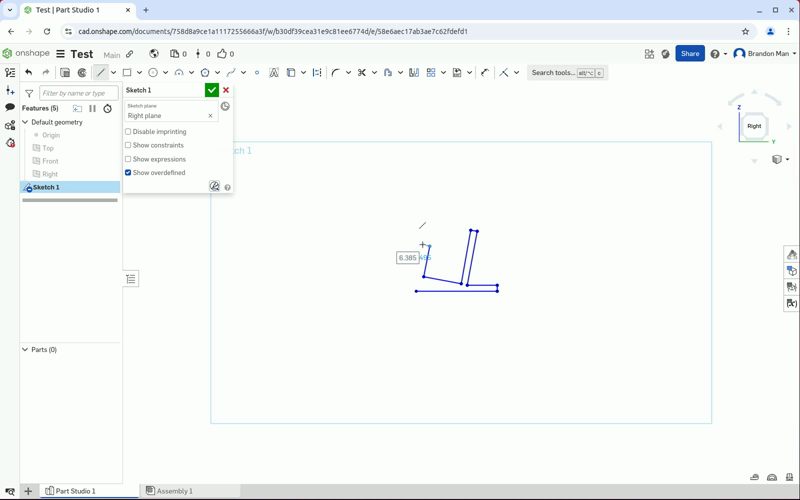
scroll(6)
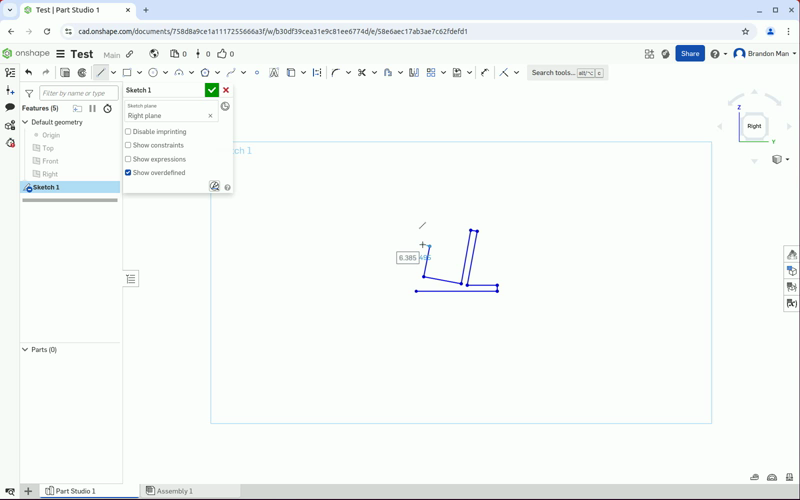
scroll(6)
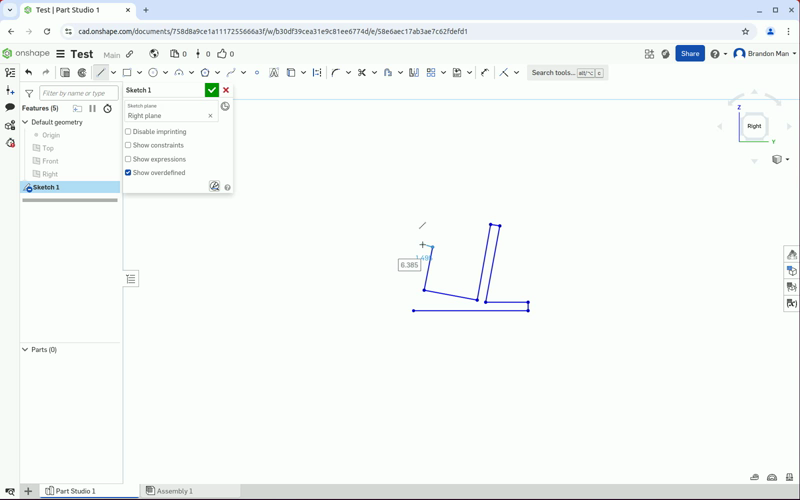
scroll(6)
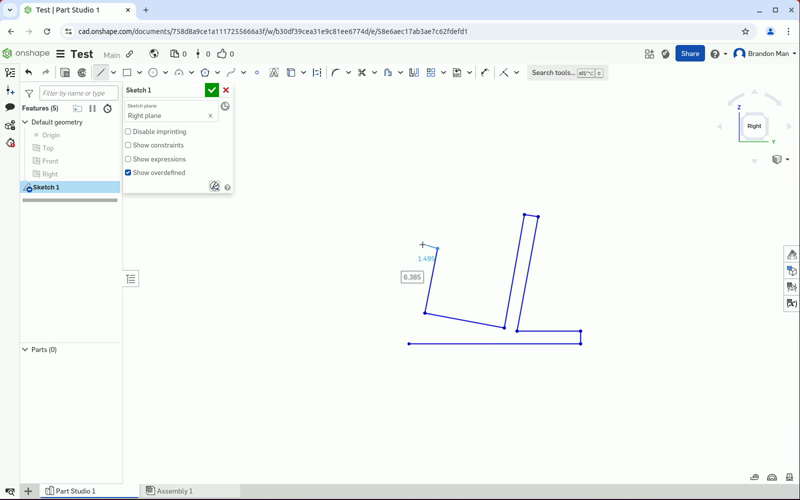
scroll(6)
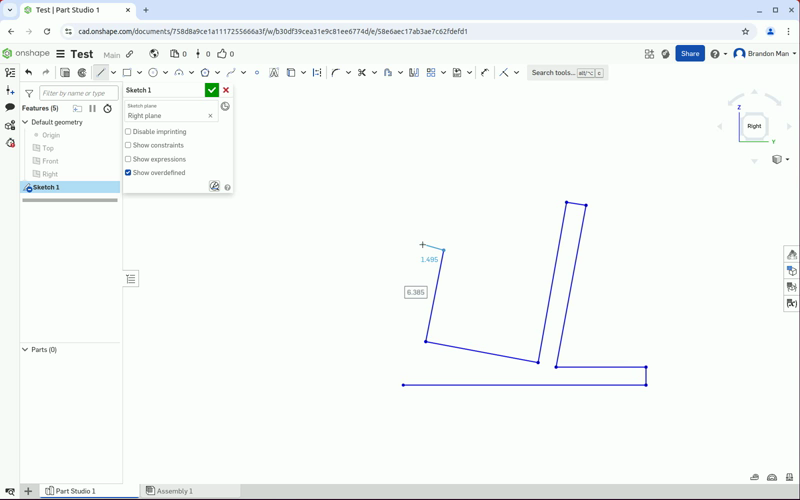
scroll(6)
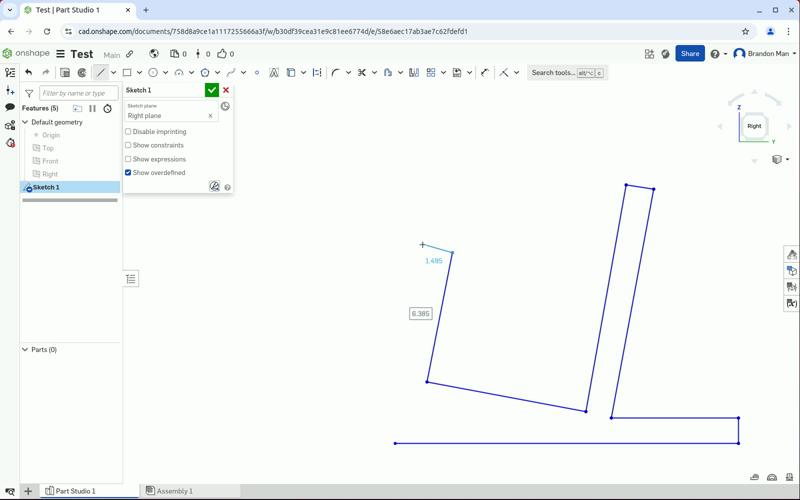
scroll(6)
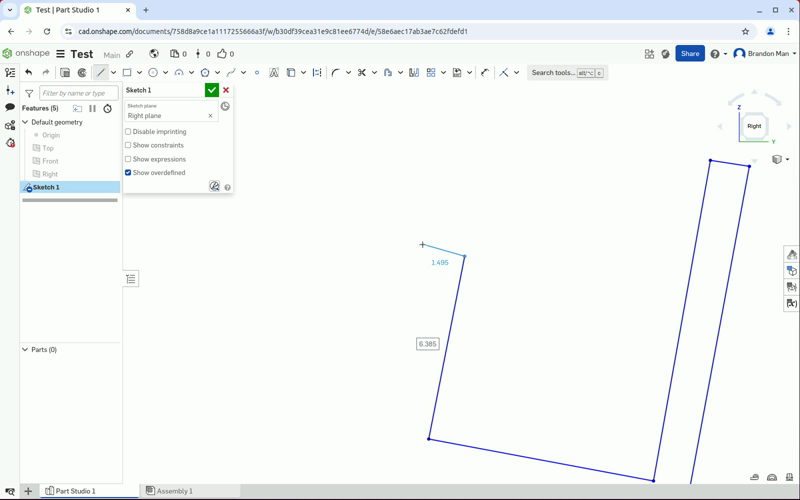
scroll(6)
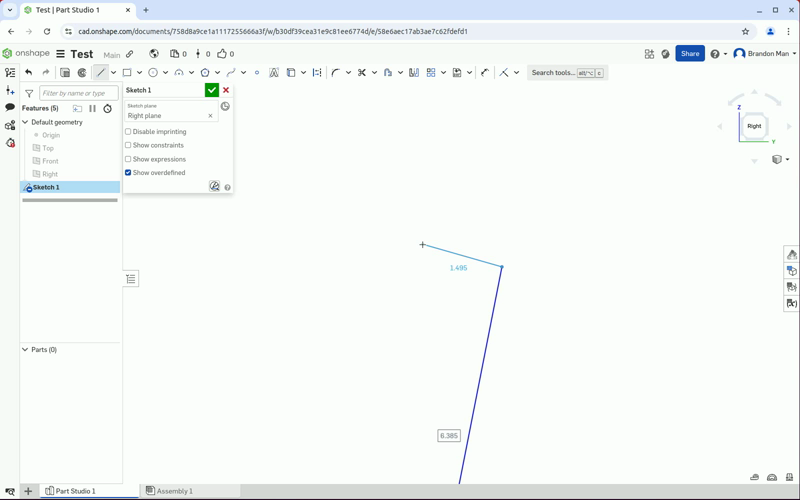
click(422, 244)
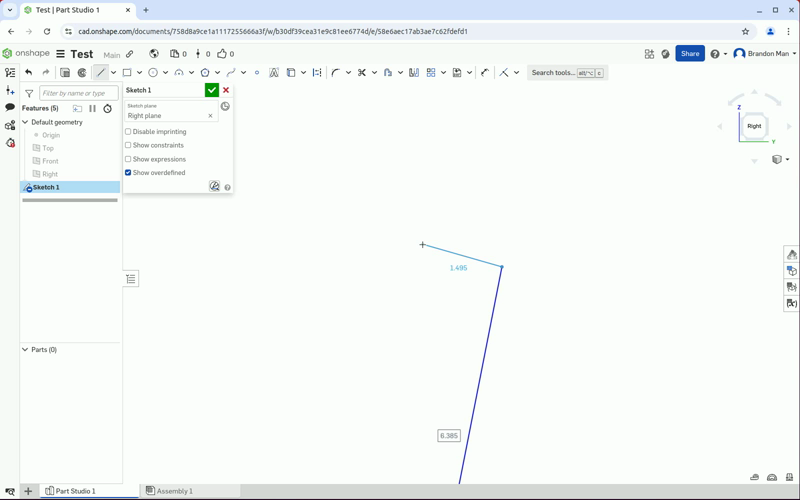
scroll(-6)
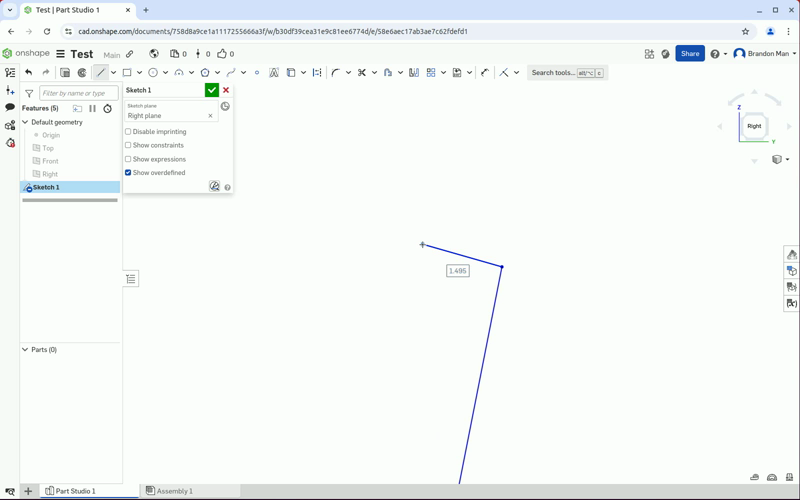
scroll(-6)
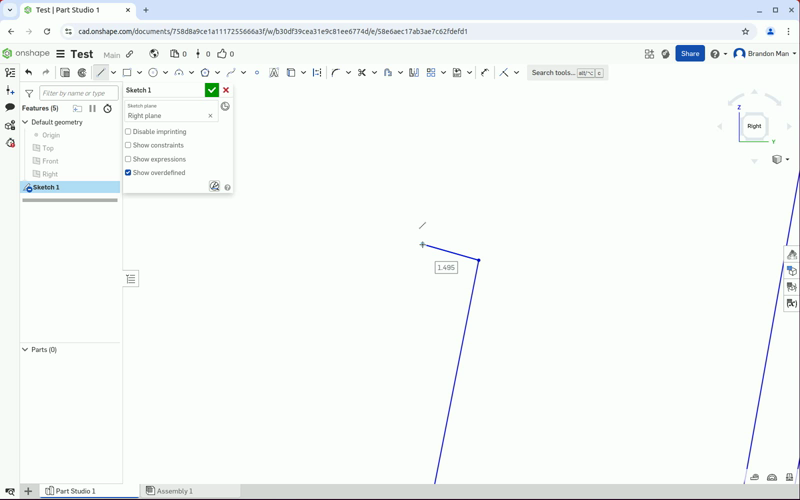
scroll(-6)
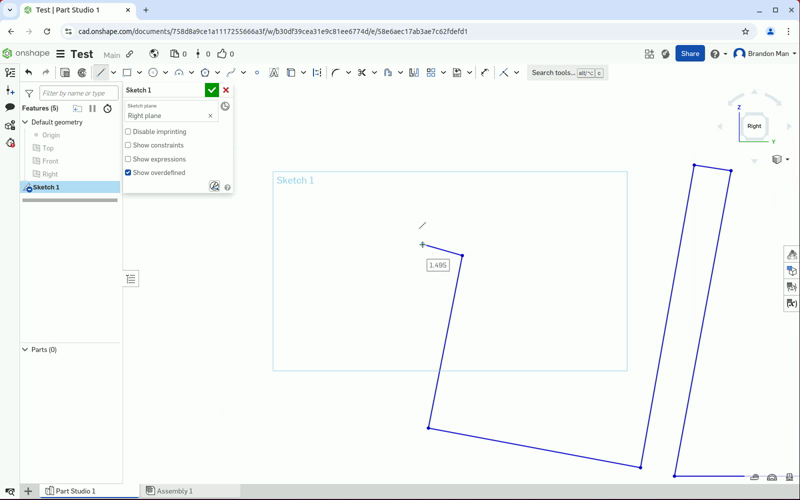
scroll(-6)
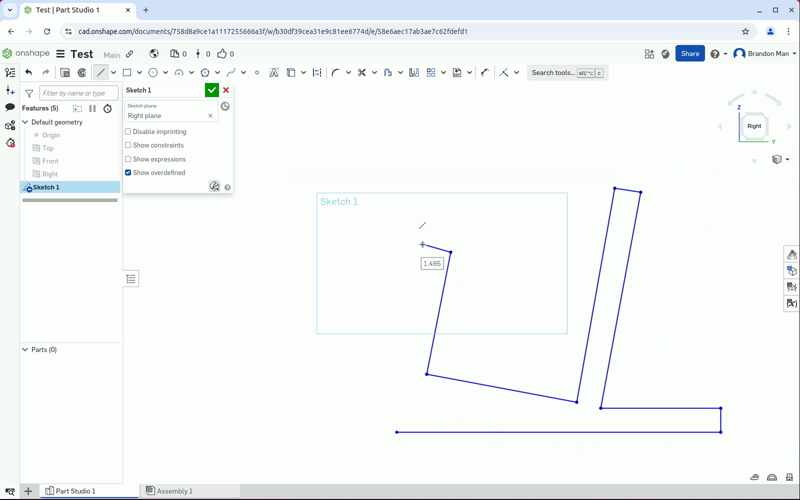
scroll(-6)
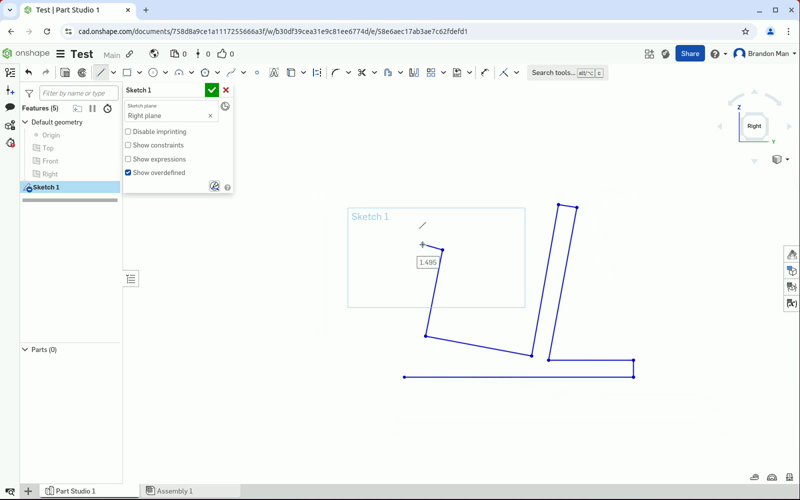
scroll(-6)
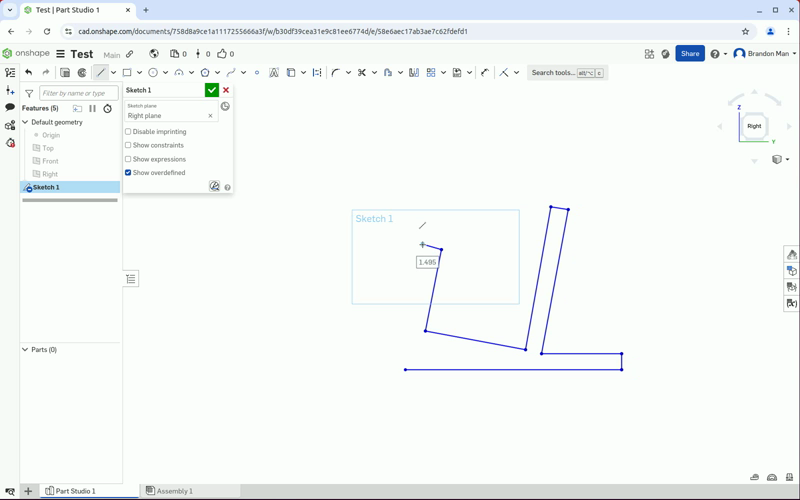
scroll(-6)
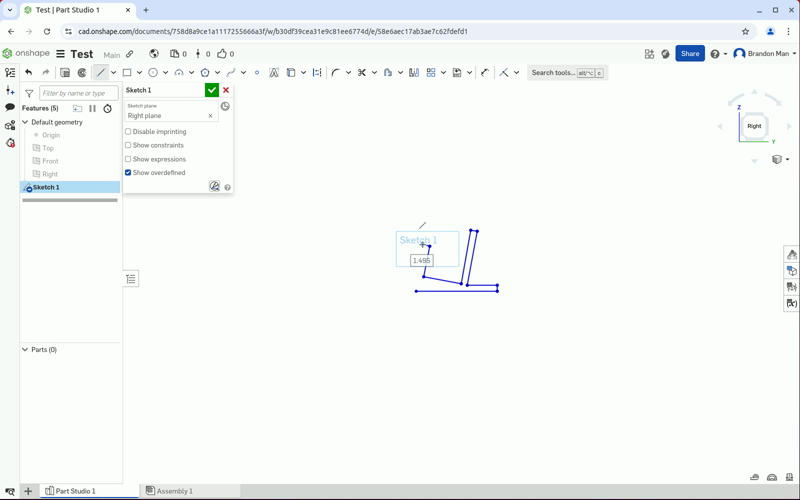
key_up(shift)
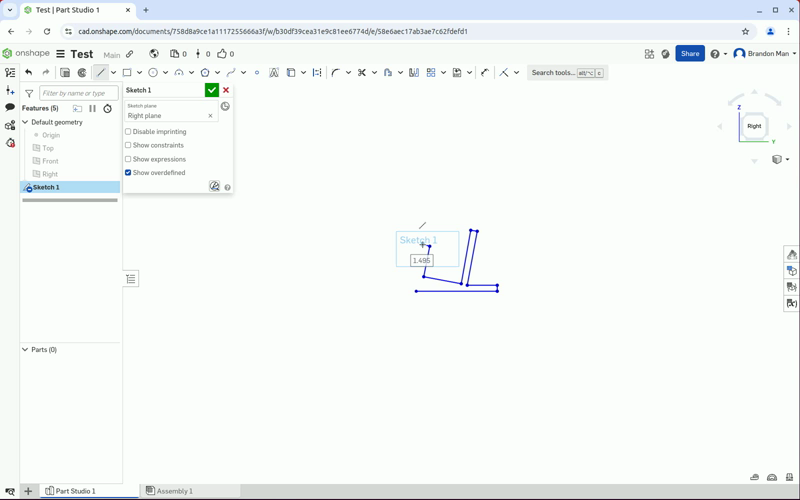
key_down(shift)
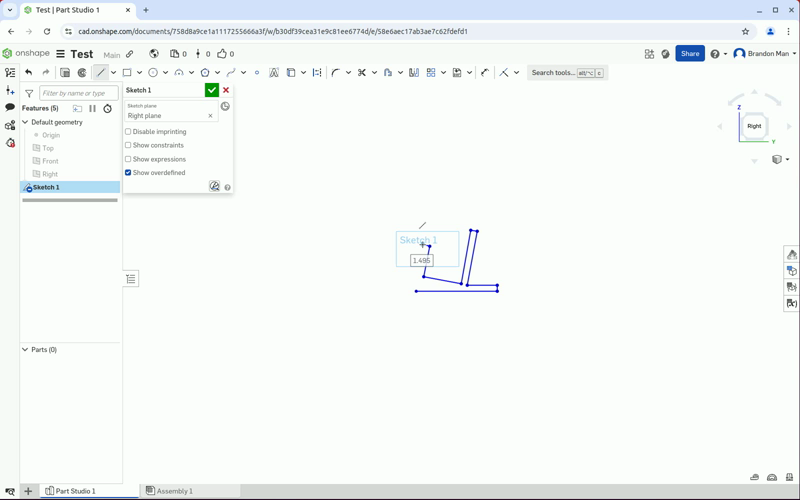
mouse_move(453, 244)
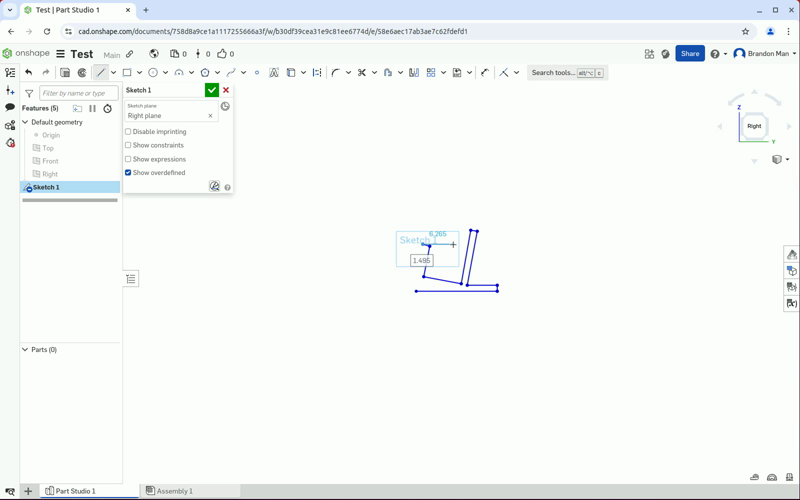
mouse_move(416, 285)
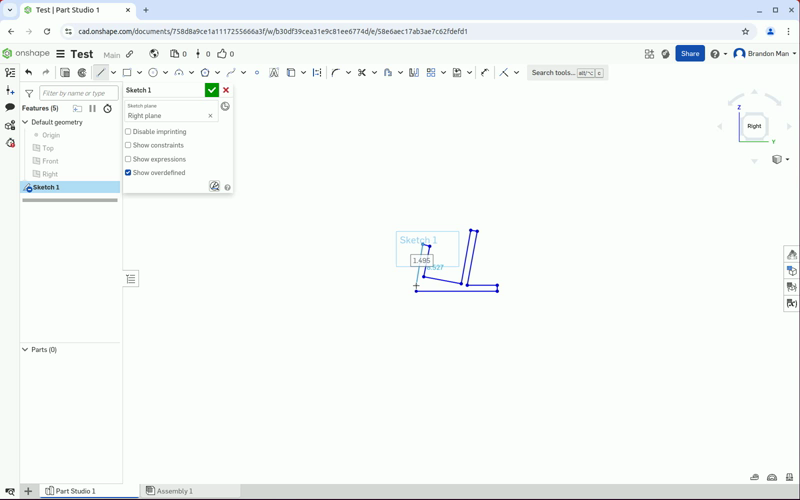
click(416, 285)
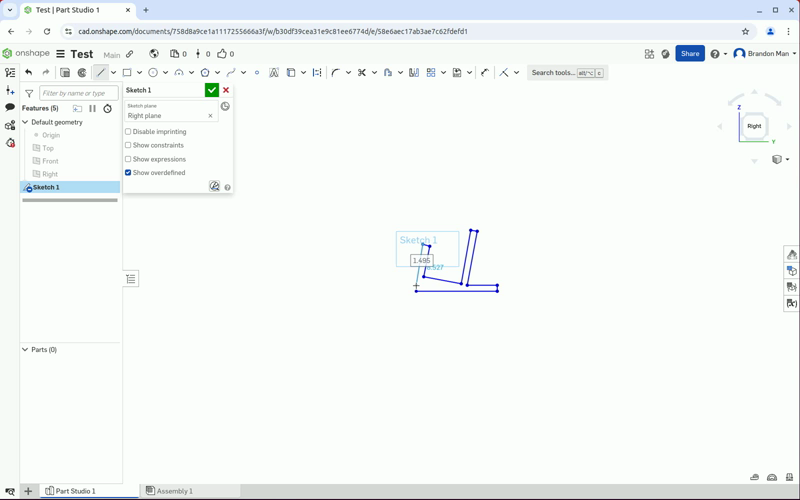
key_up(shift)
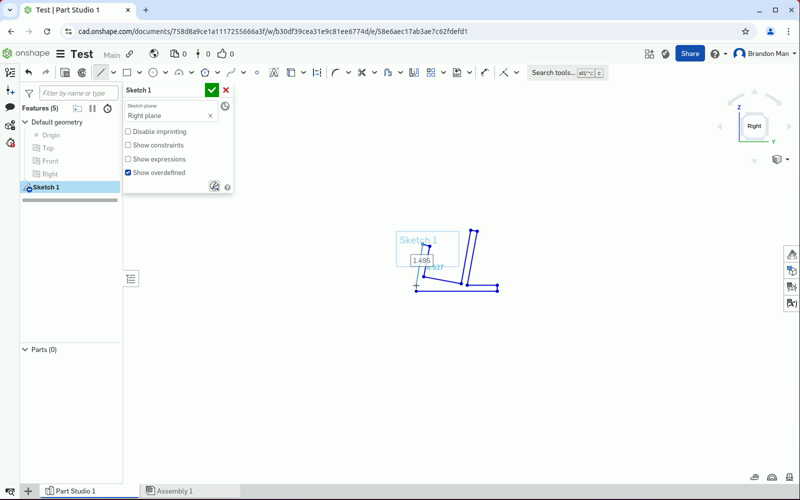
mouse_move(446, 285)
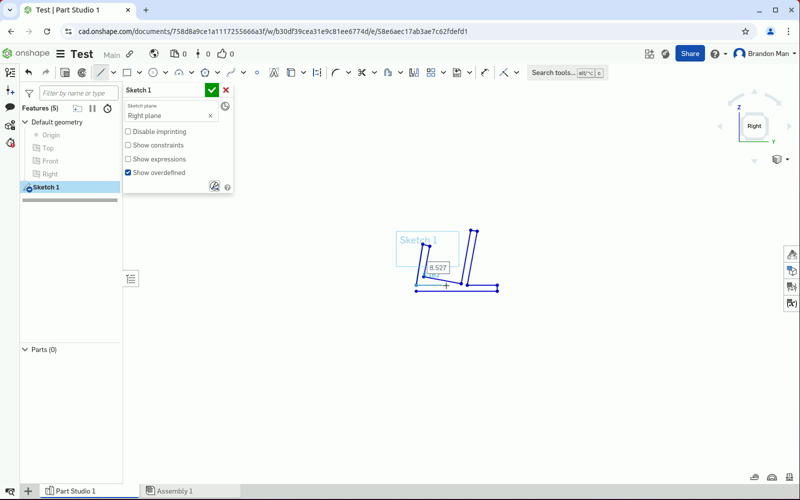
key_down(shift)
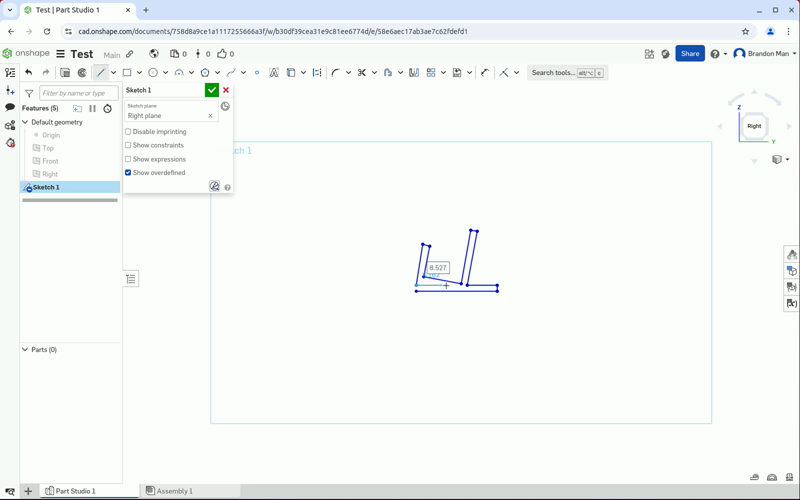
mouse_move(416, 291)
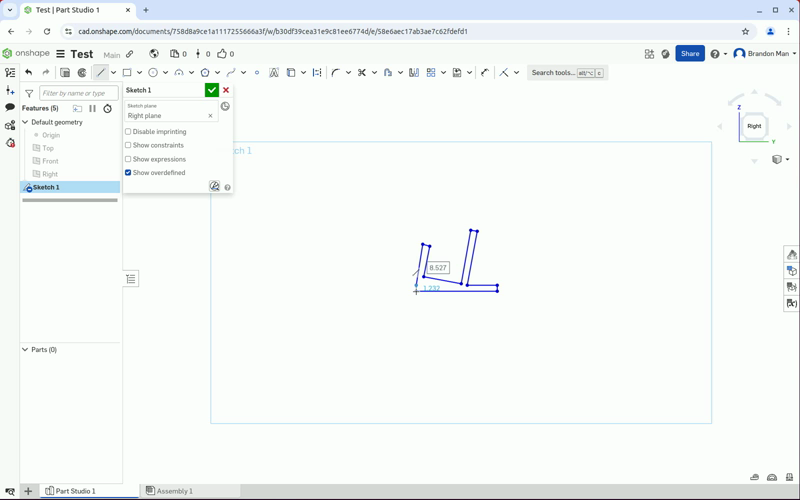
scroll(6)
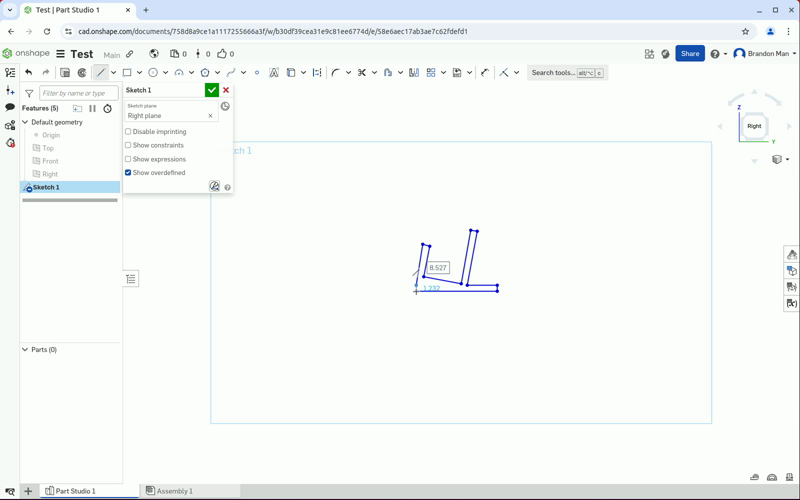
scroll(6)
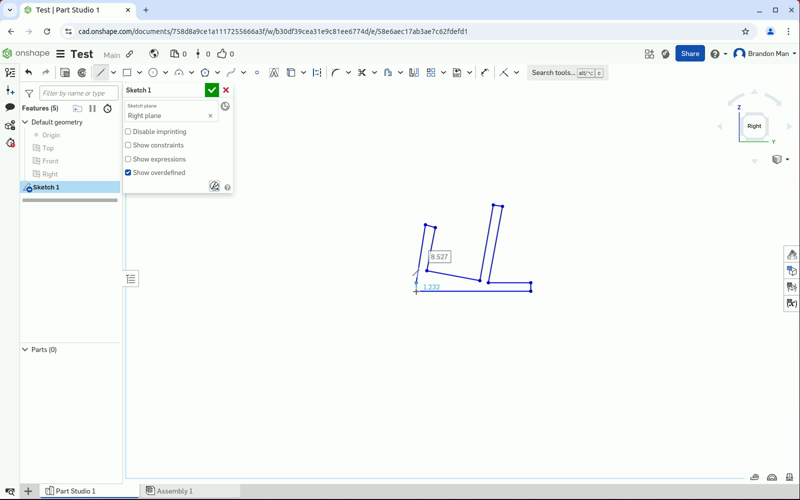
scroll(6)
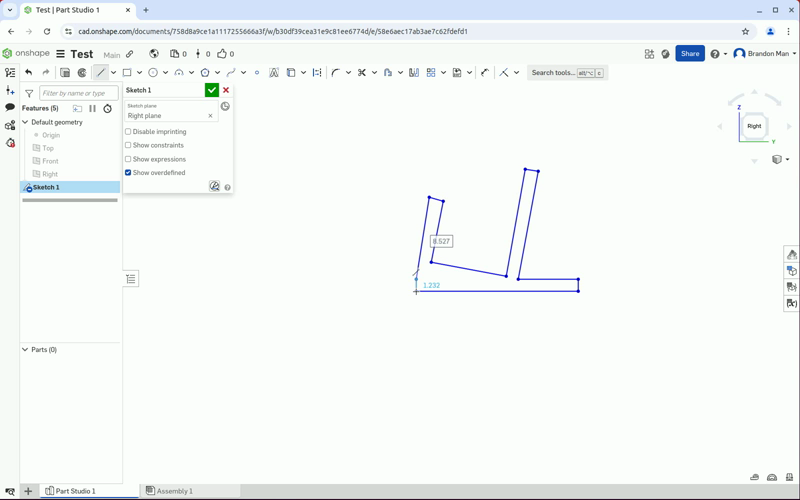
scroll(6)
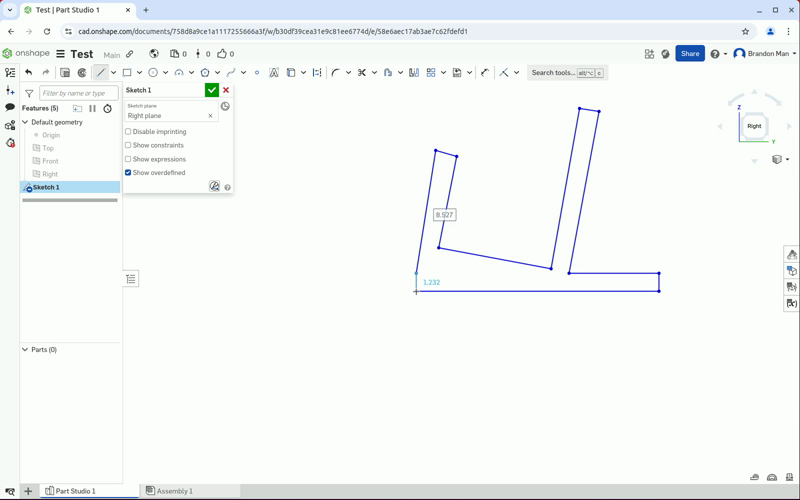
scroll(6)
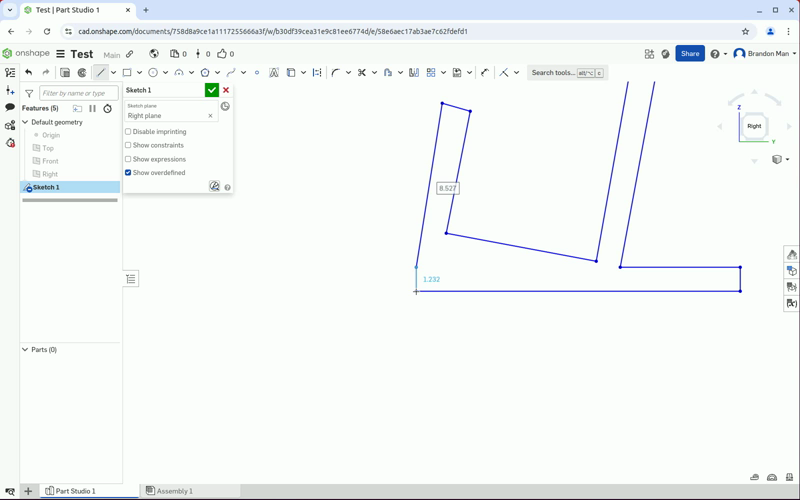
scroll(6)
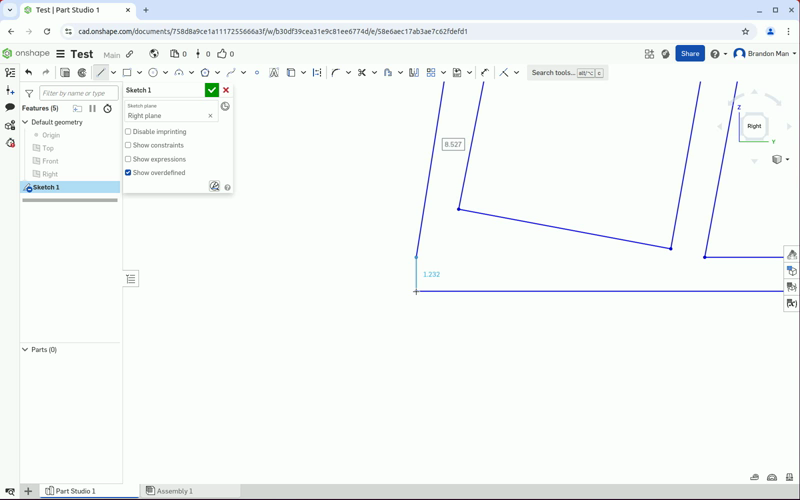
scroll(6)
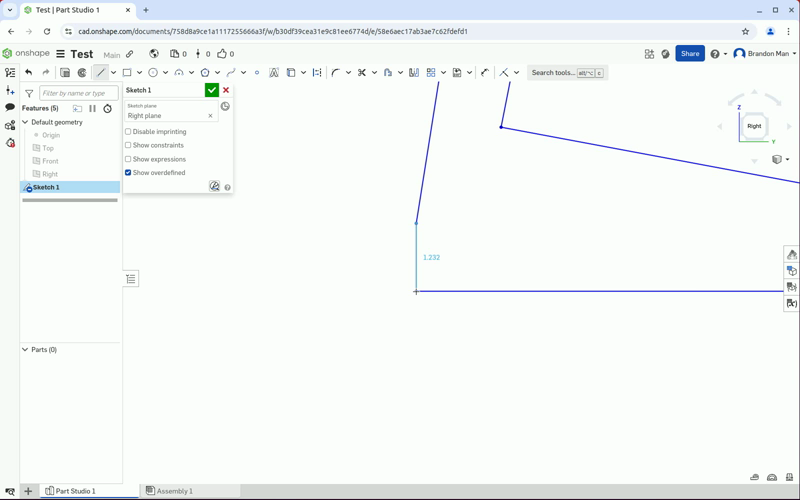
key_up(shift)
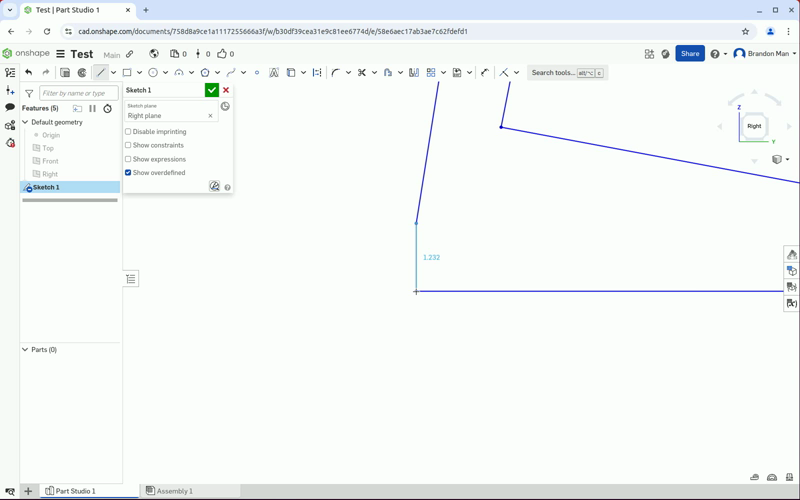
click(416, 291)
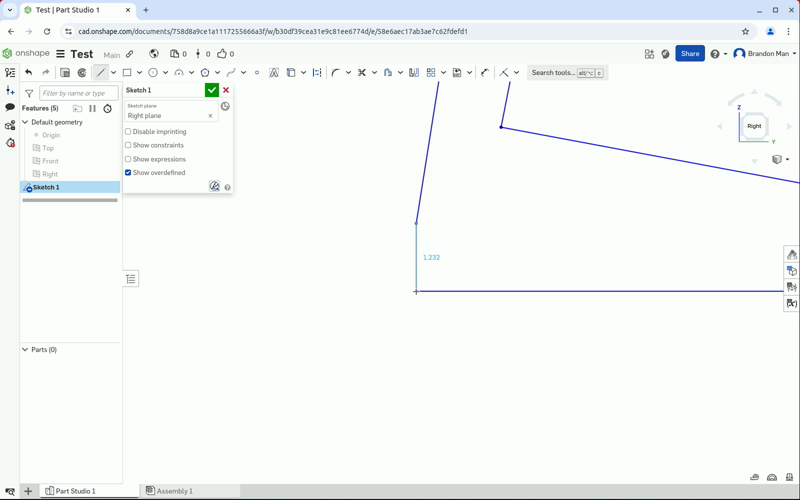
scroll(-6)
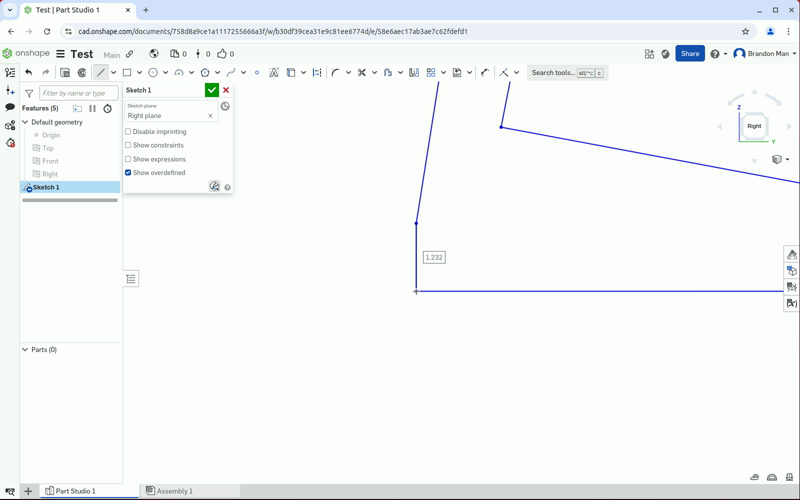
scroll(-6)
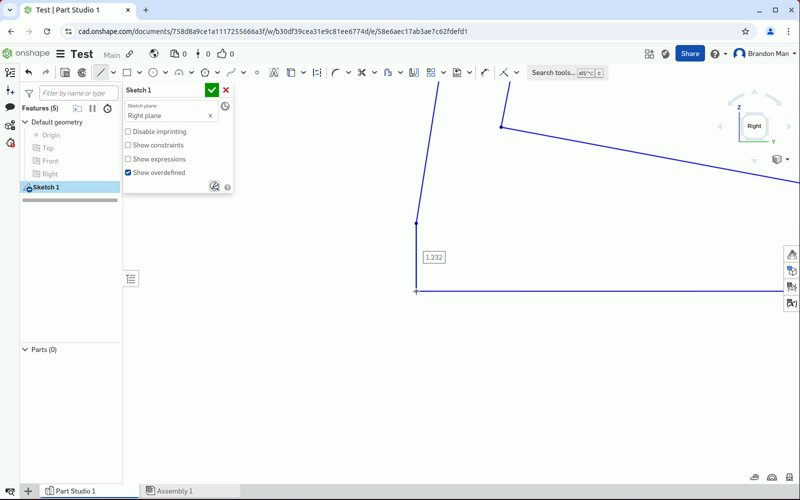
scroll(-6)
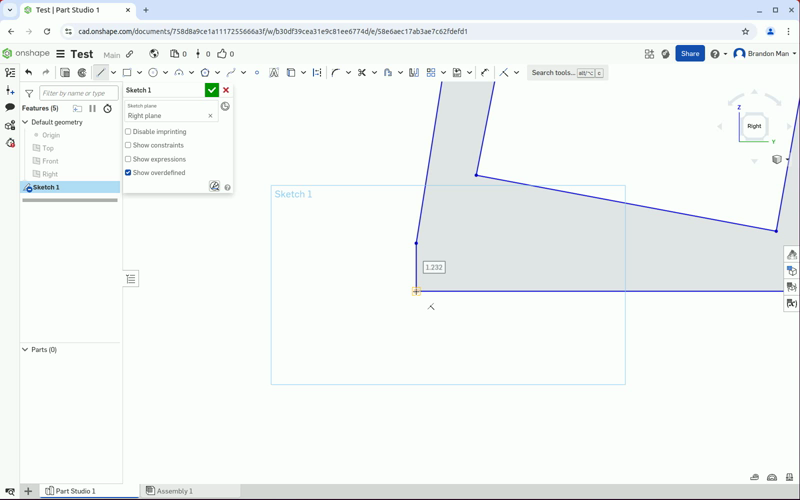
scroll(-6)
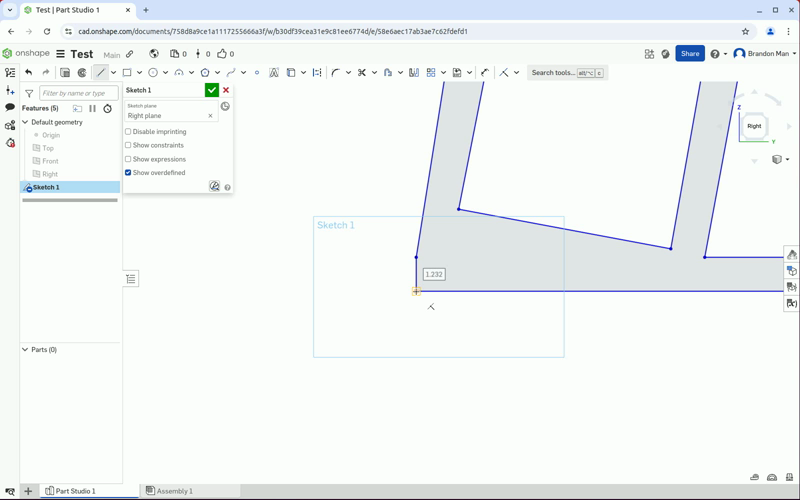
scroll(-6)
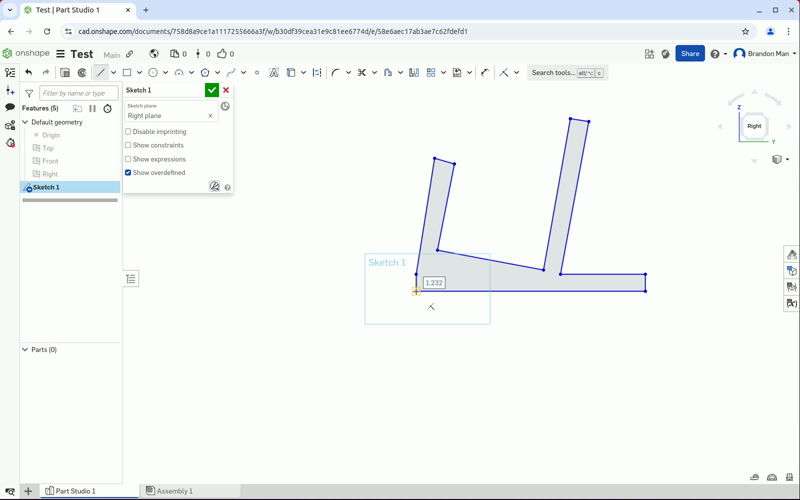
scroll(-6)
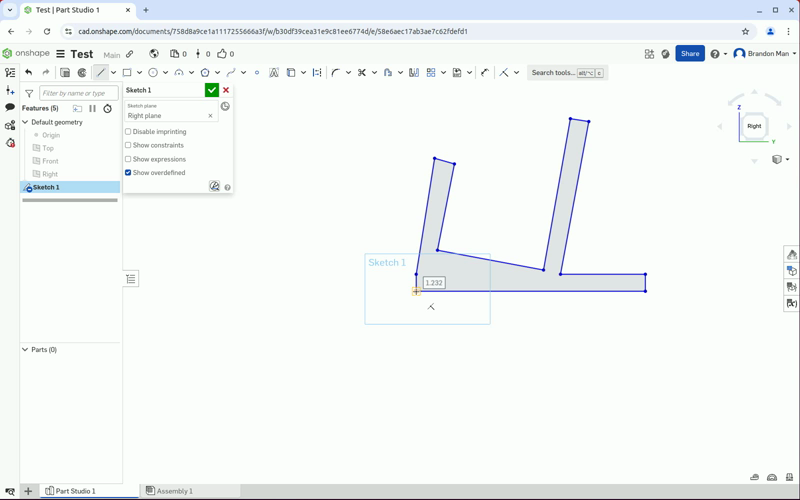
scroll(-6)
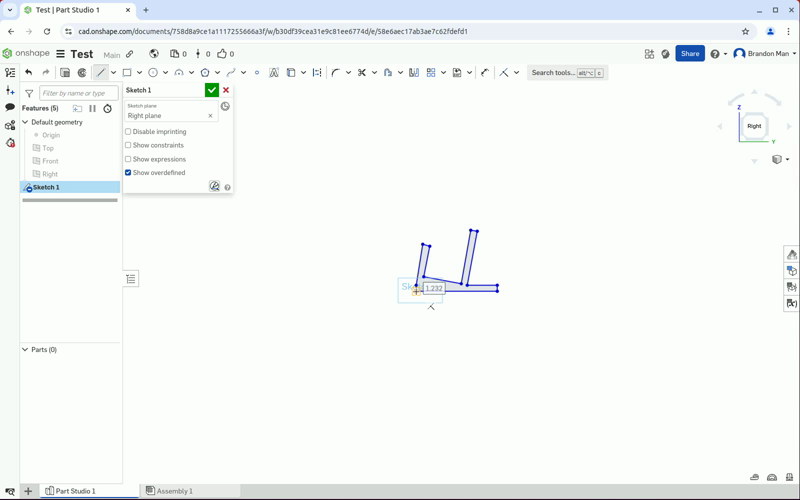
key(esc)
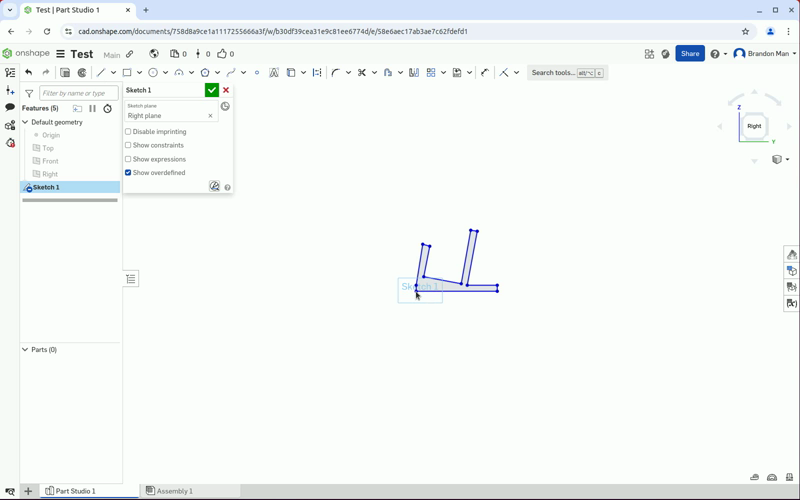
mouse_move(423, 289)
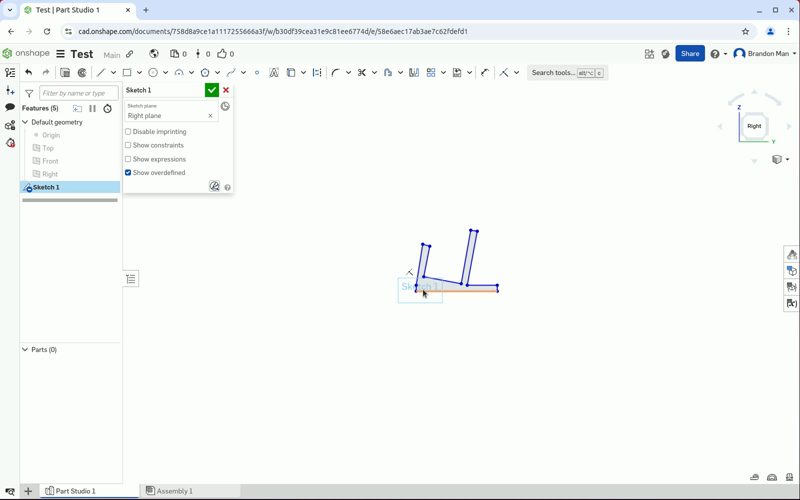
scroll(6)
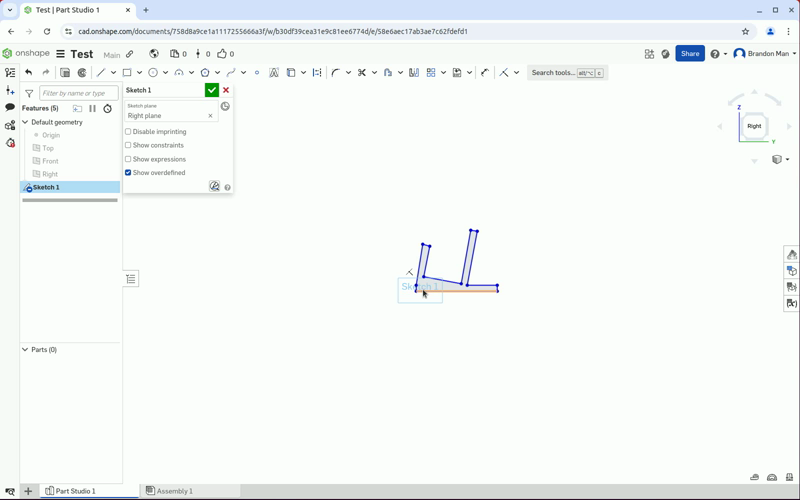
scroll(6)
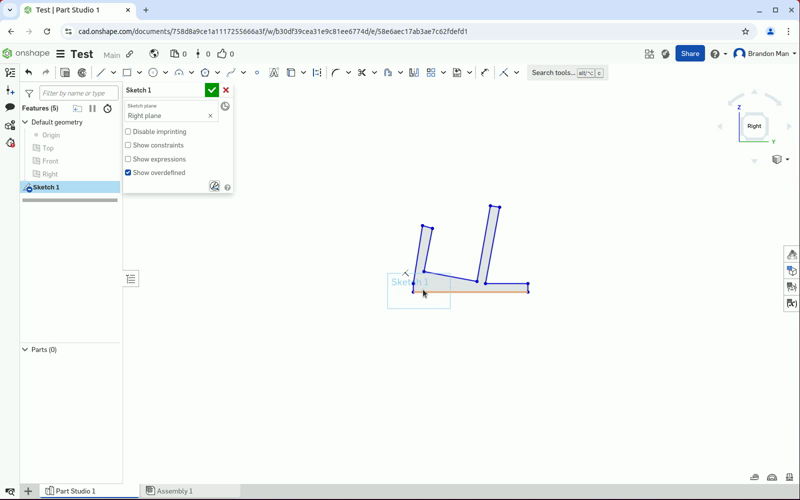
scroll(6)
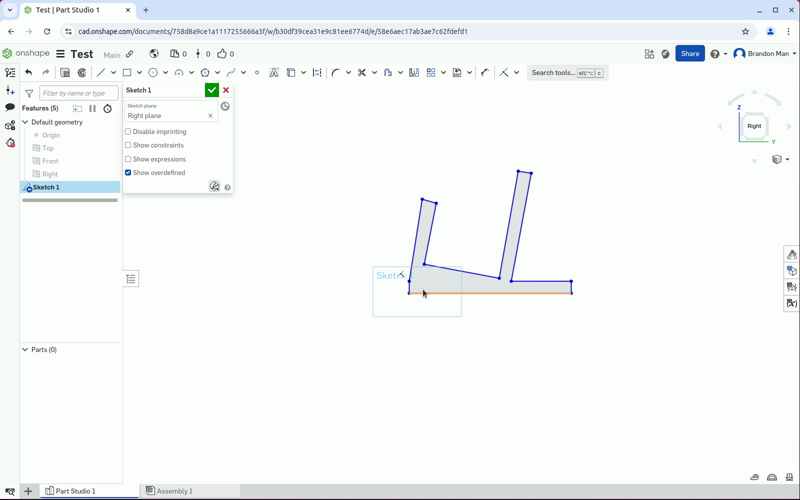
scroll(6)
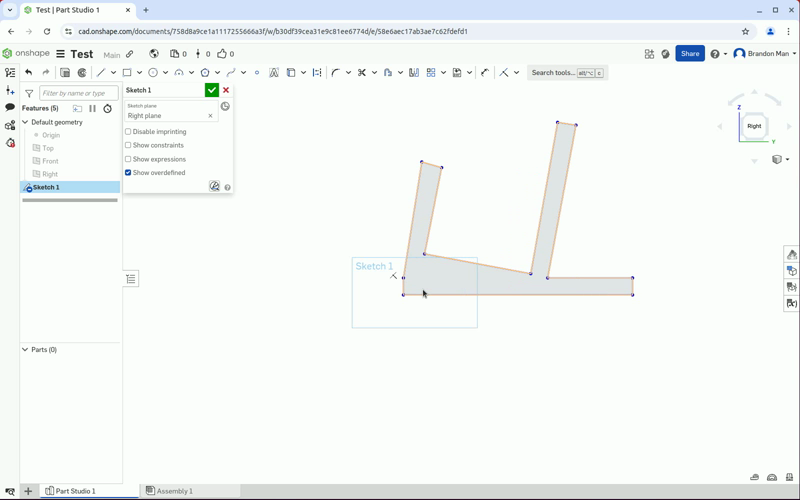
scroll(6)
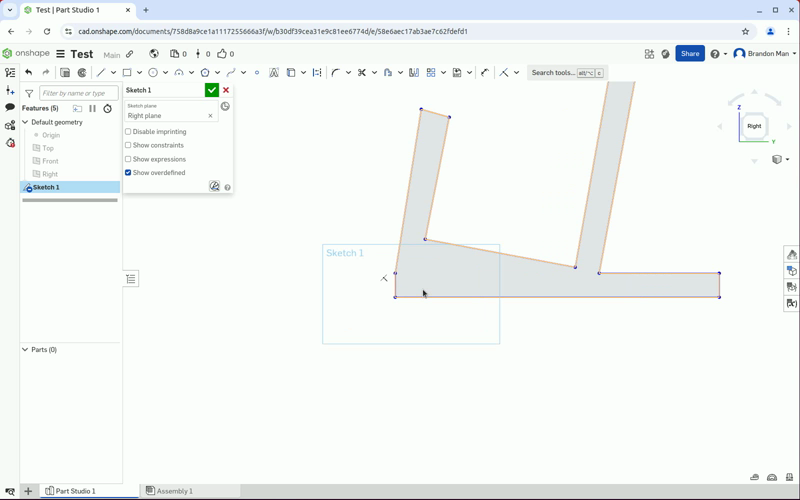
scroll(6)
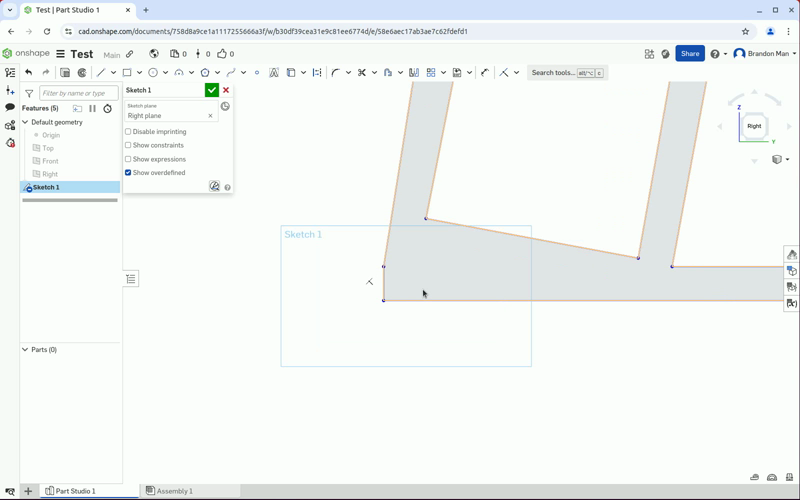
scroll(6)
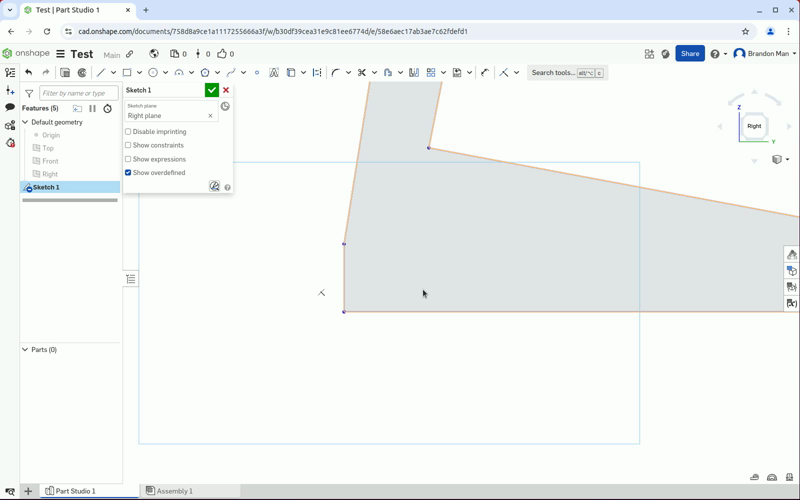
click(423, 289)
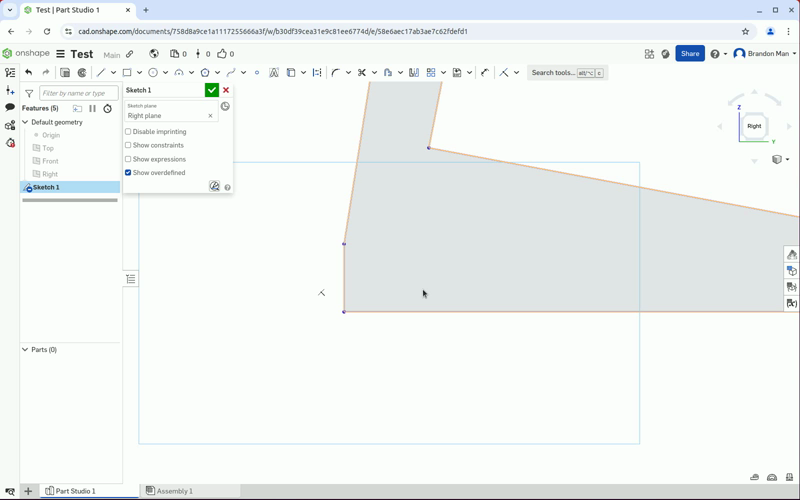
scroll(-6)
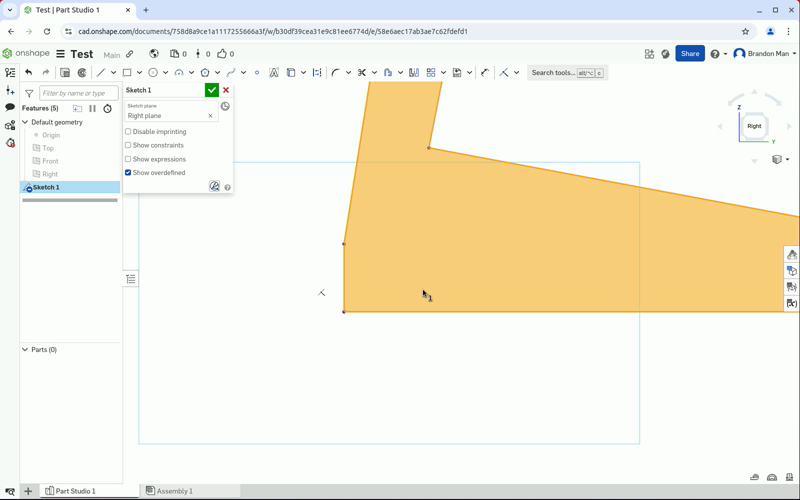
scroll(-6)
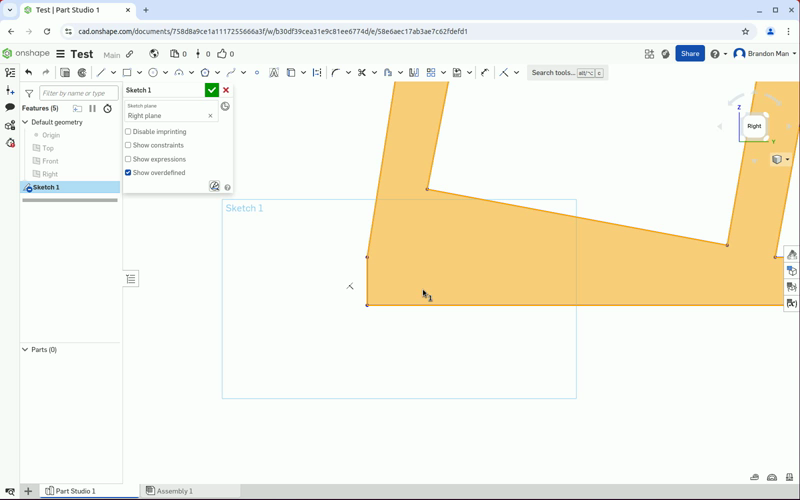
scroll(-6)
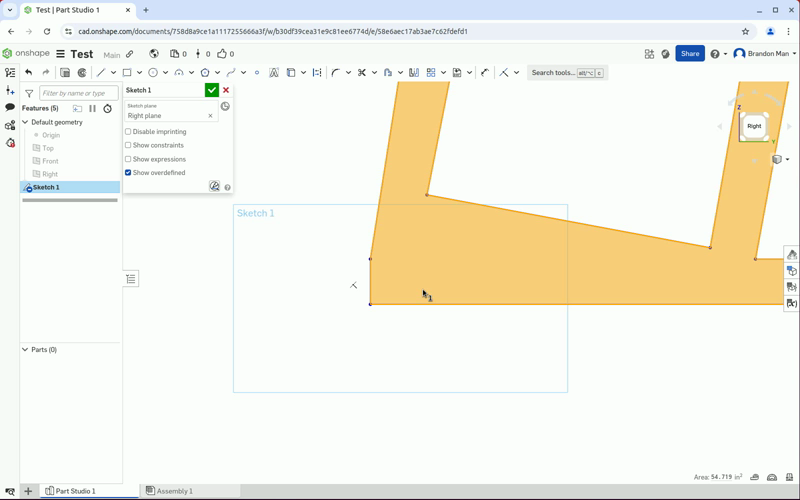
scroll(-6)
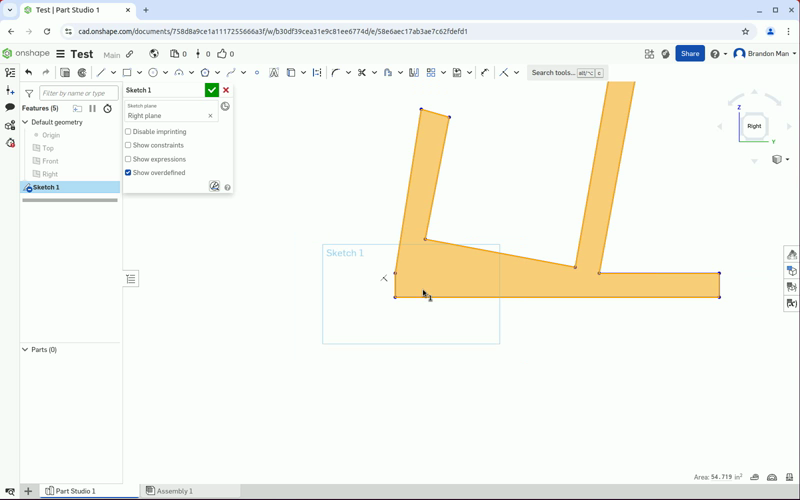
scroll(-6)
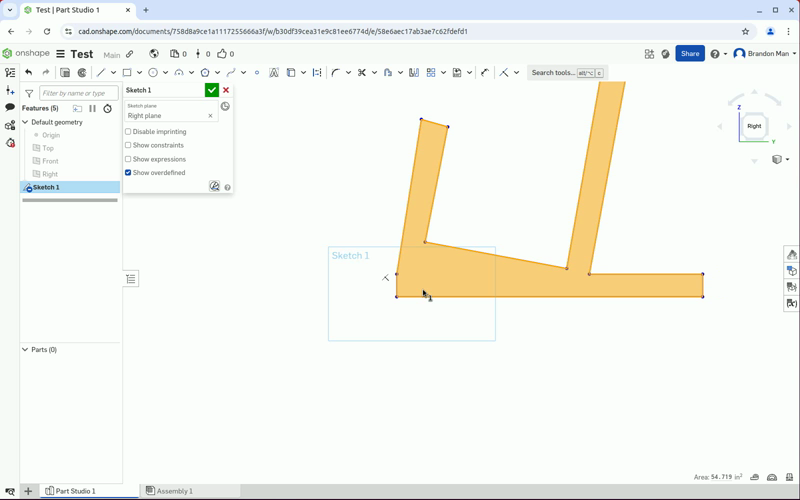
scroll(-6)
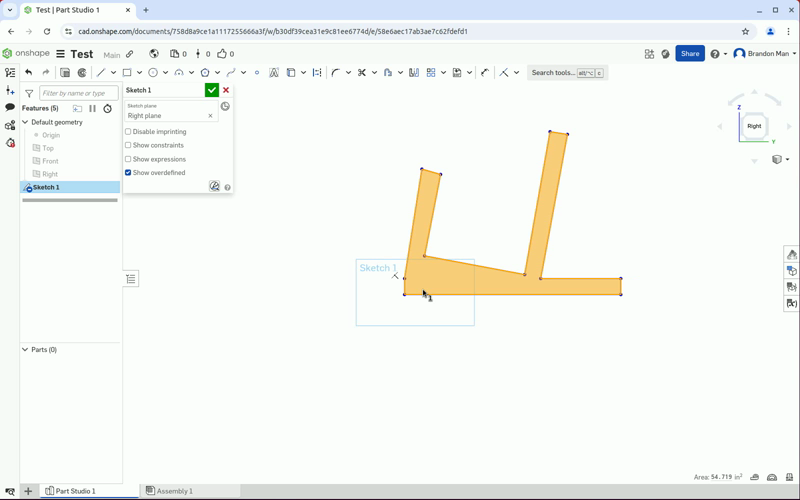
scroll(-6)
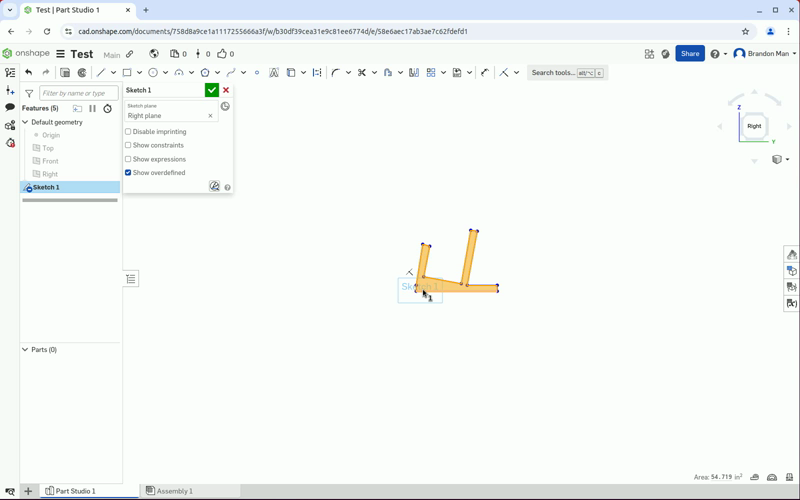
mouse_move(73, 352)
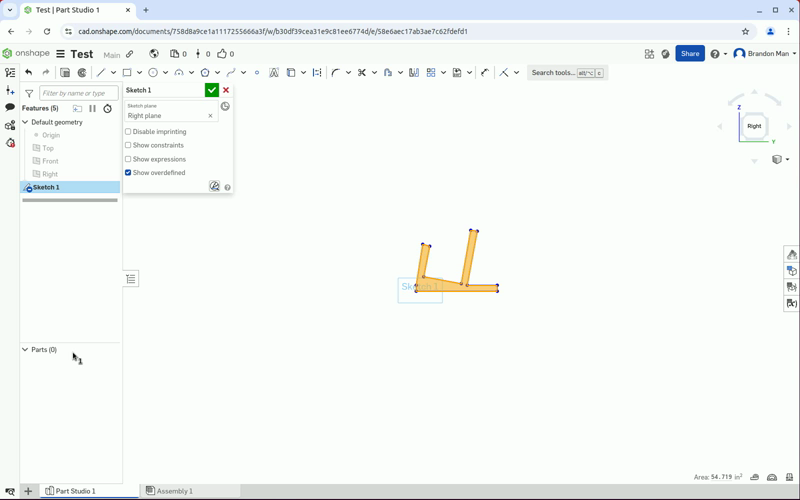
key(shift+y)
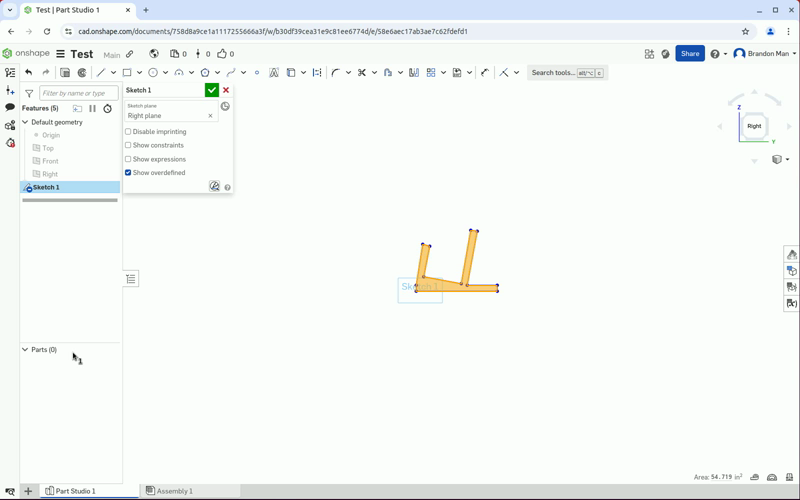
key(shift+e)
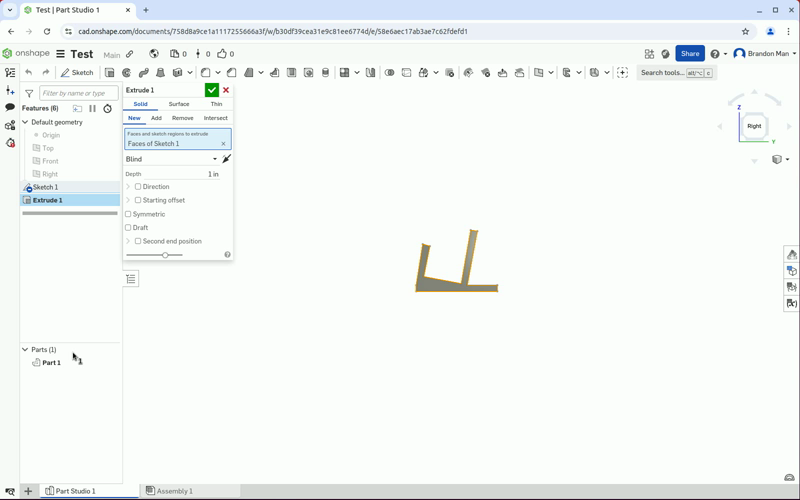
mouse_move(143, 106)
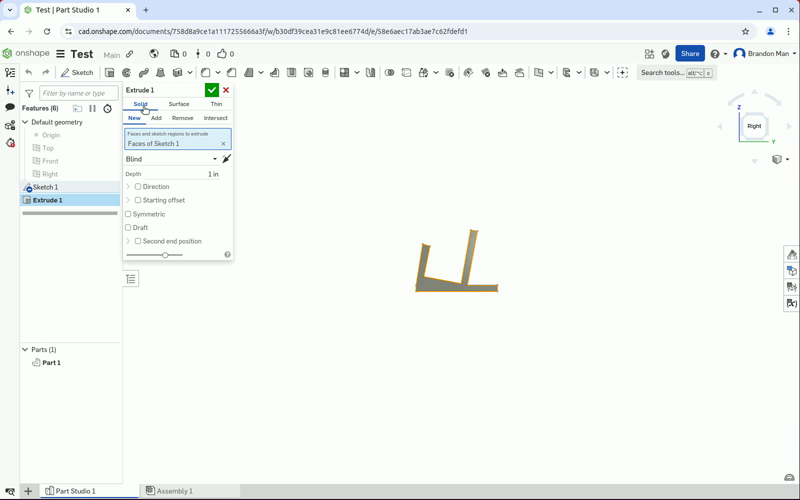
click(143, 106)
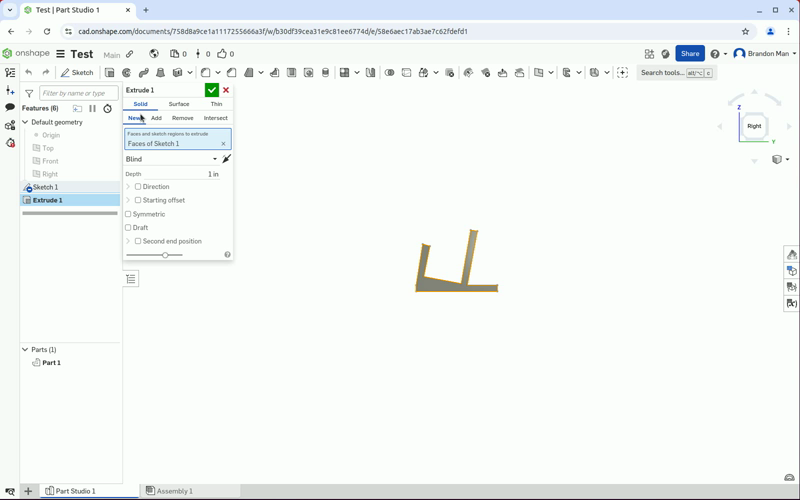
mouse_move(137, 120)
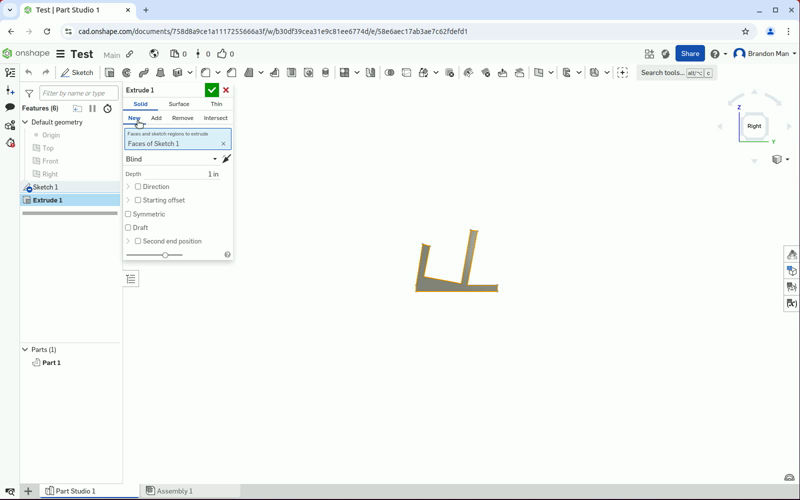
click(137, 120)
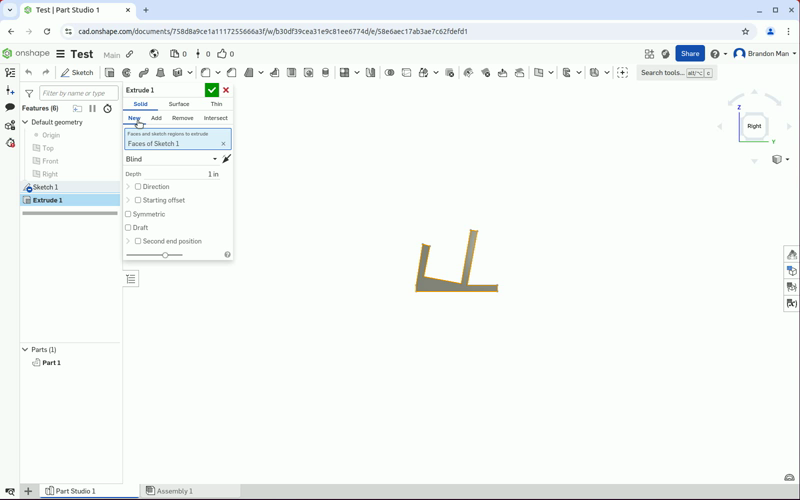
key(tab, 4)
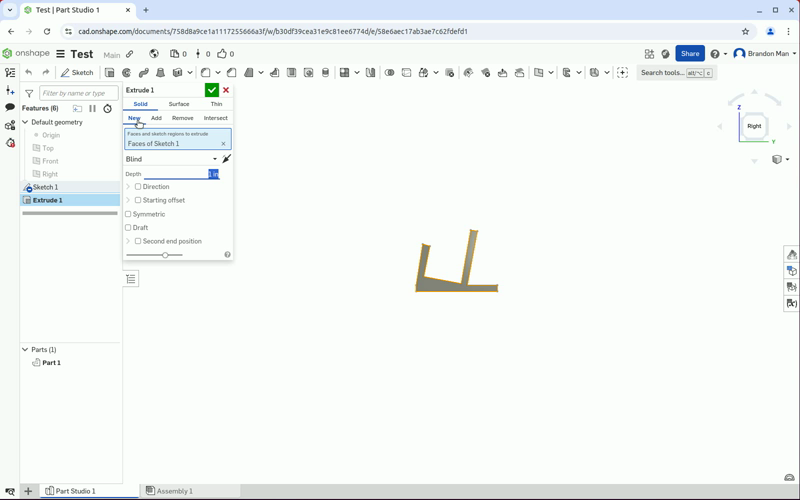
text(46.216)
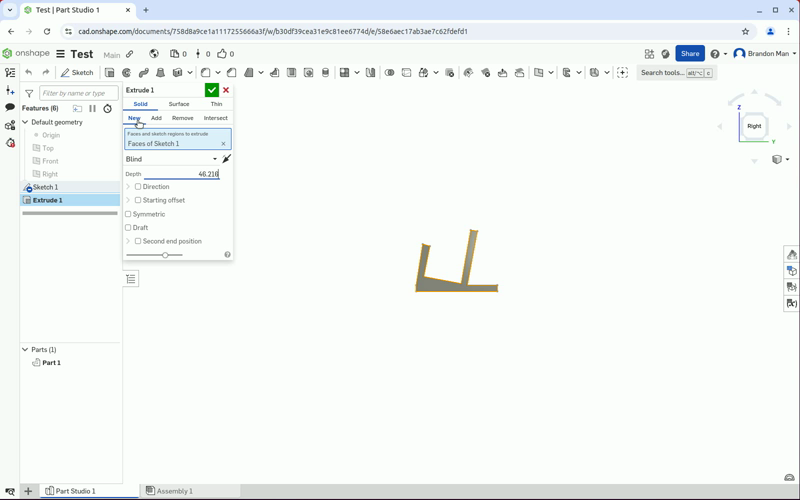
key(tab, 3)
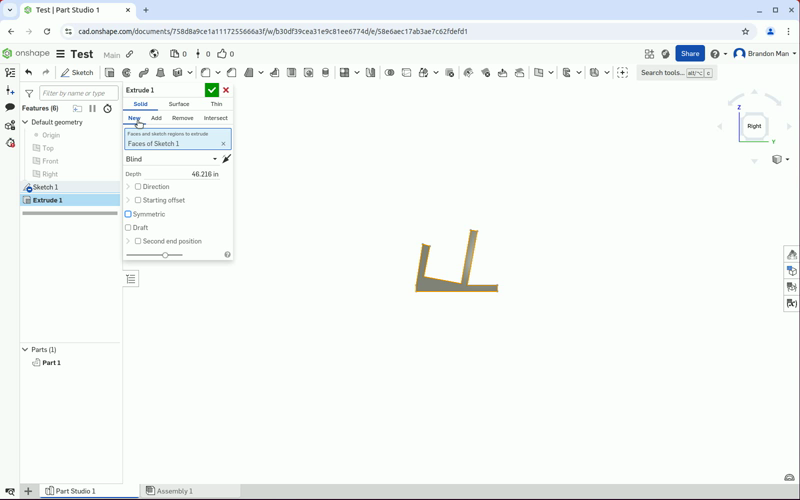
key(space)
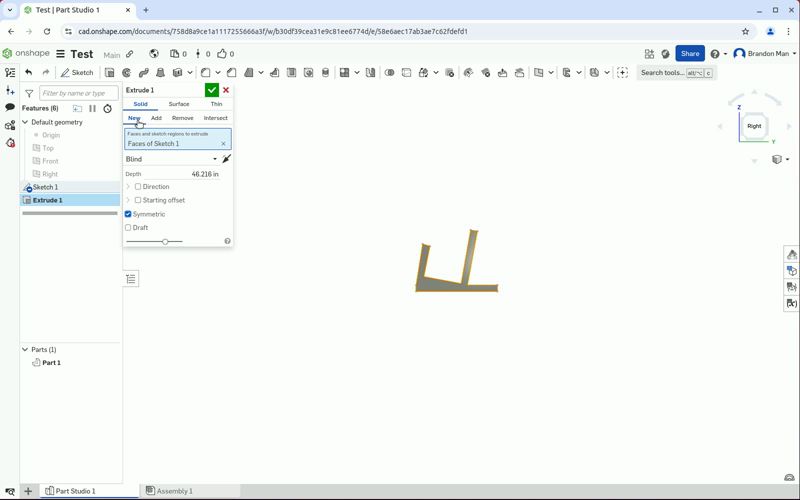
key(enter)
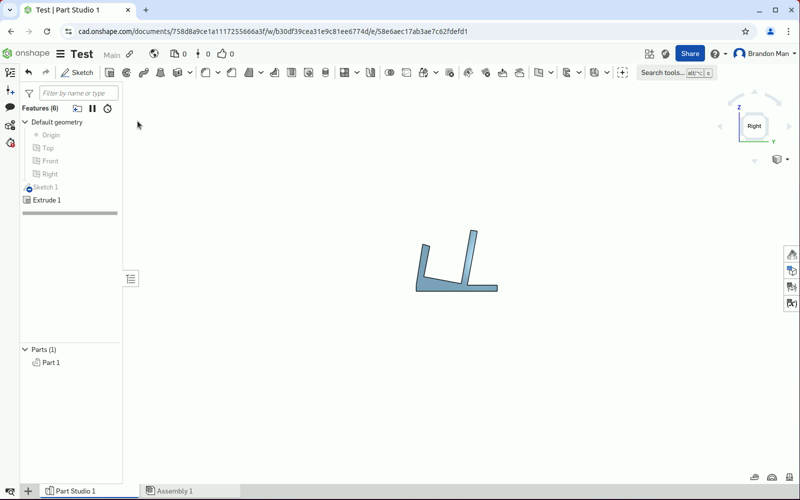
key(shift+h)
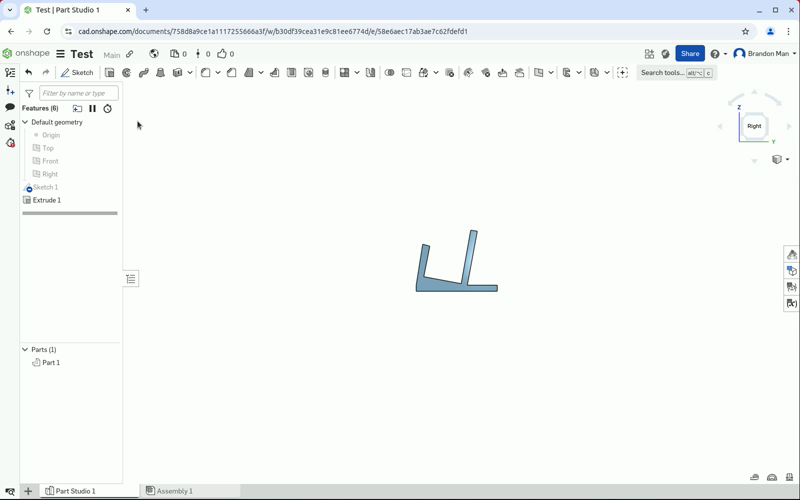
key(shift+h)
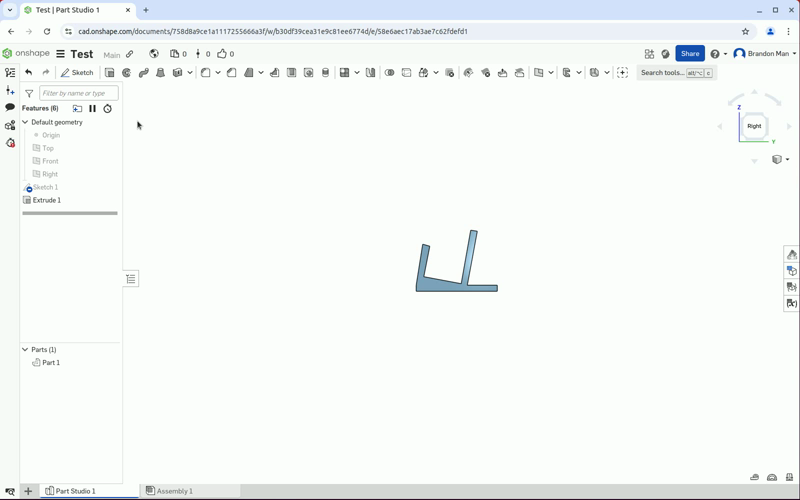
mouse_move(73, 189)
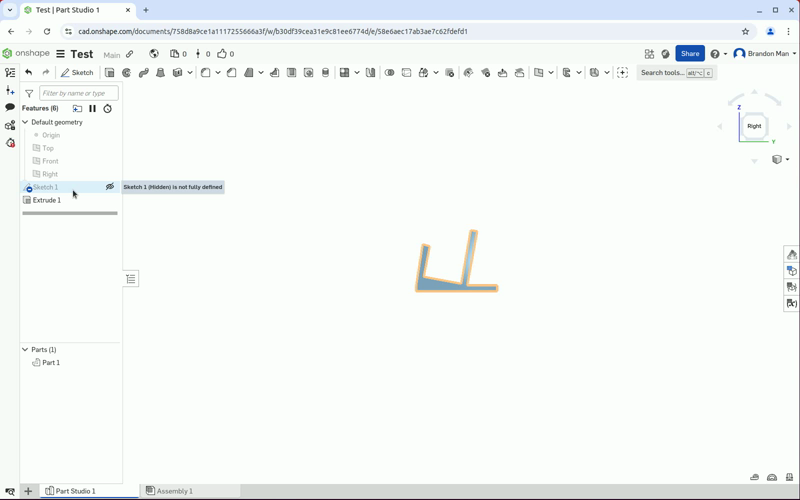
click(73, 189)
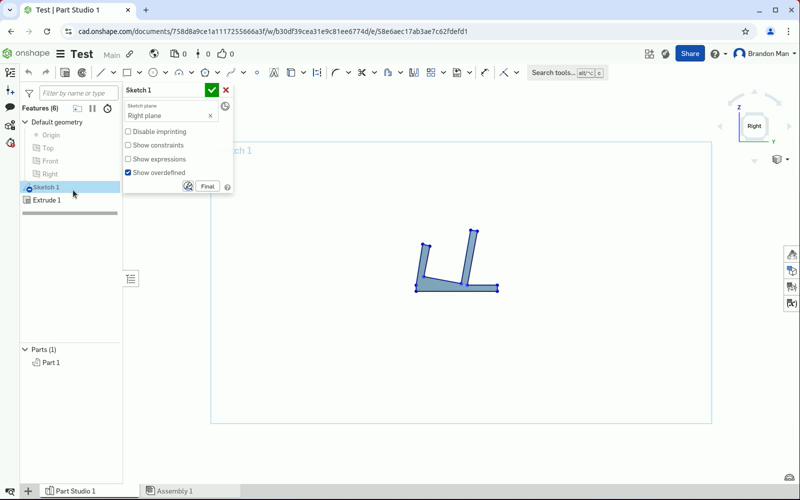
mouse_move(229, 92)
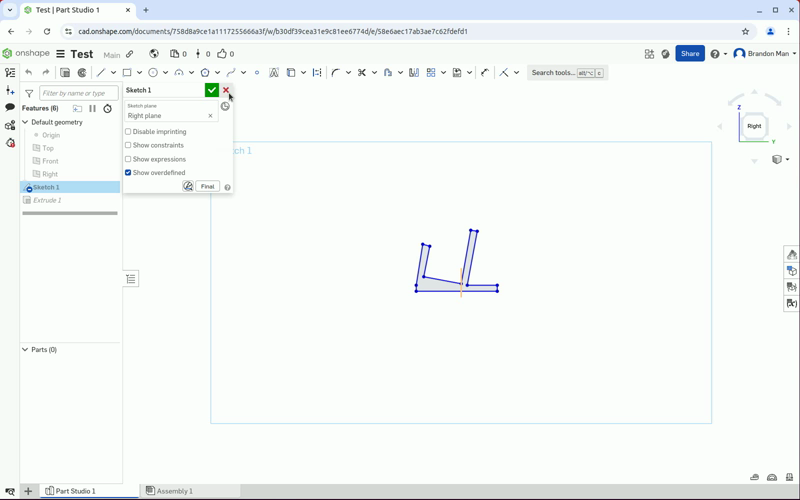
click(229, 92)
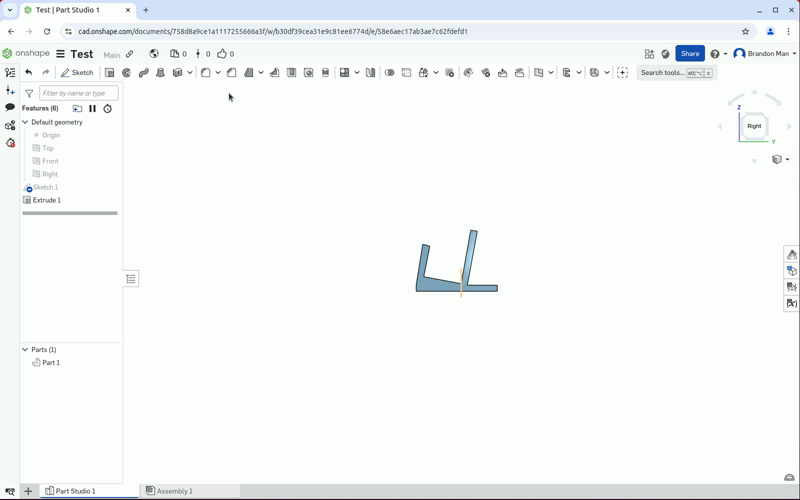
mouse_move(73, 352)
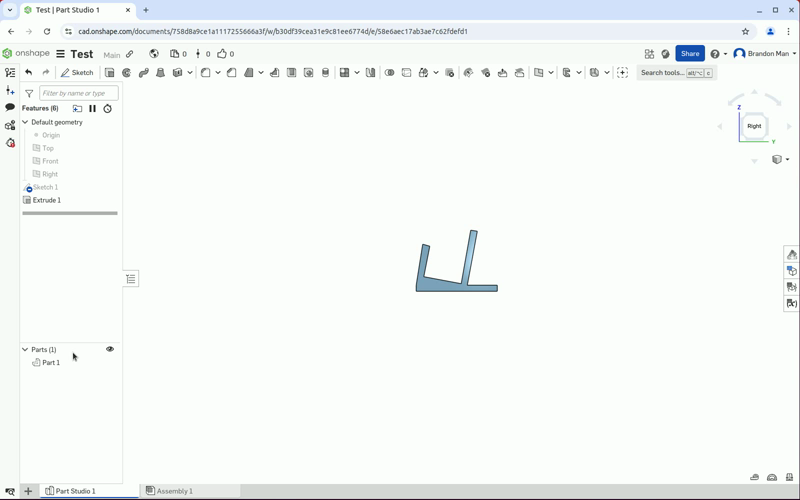
key(y)
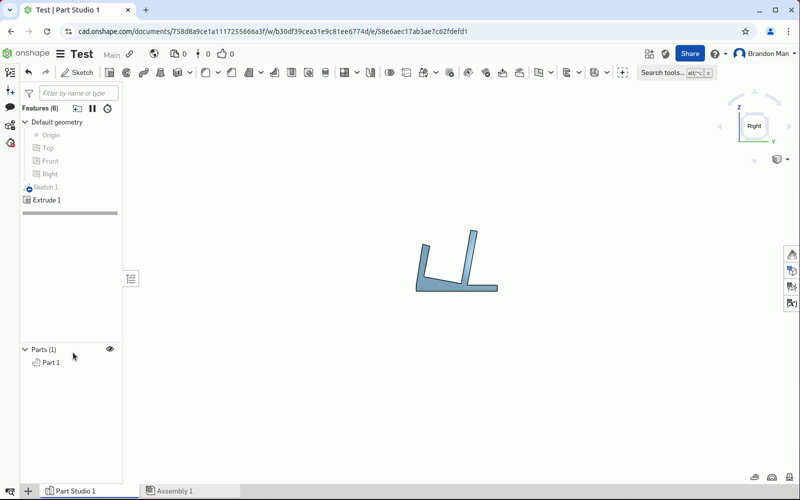
key(shift+p)
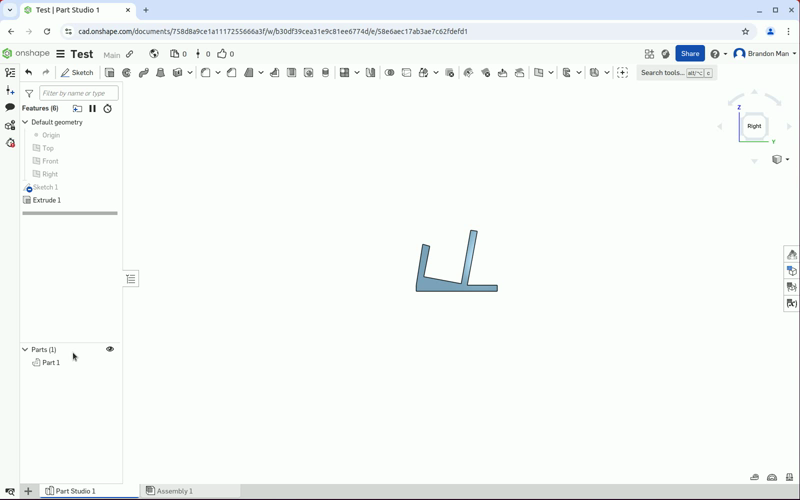
key(space)
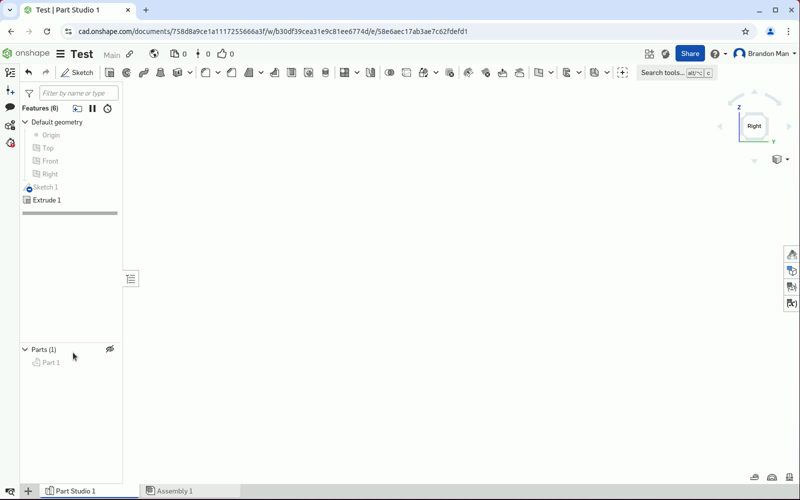
key_down(shift)
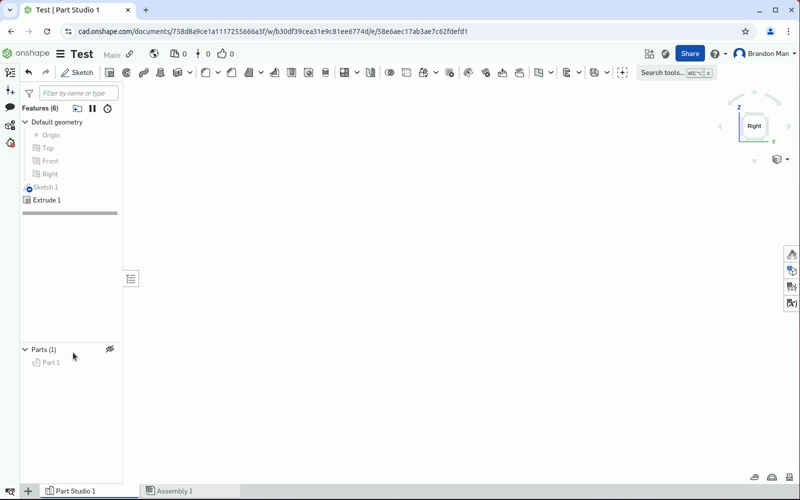
key(right)
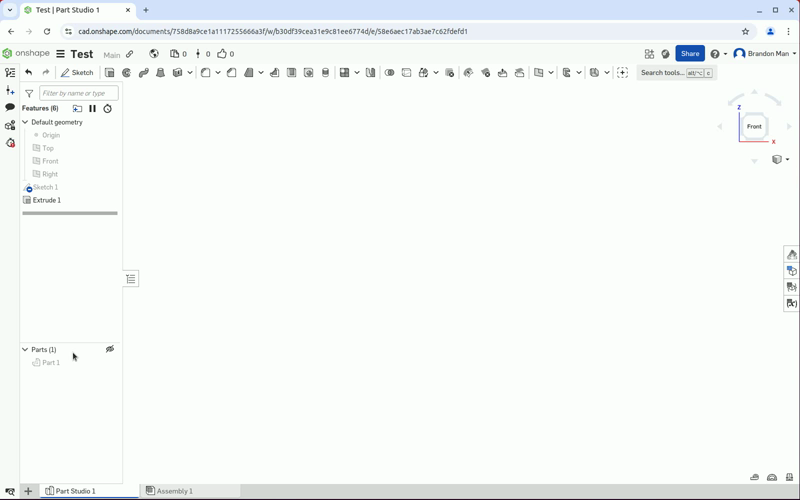
key_up(shift)
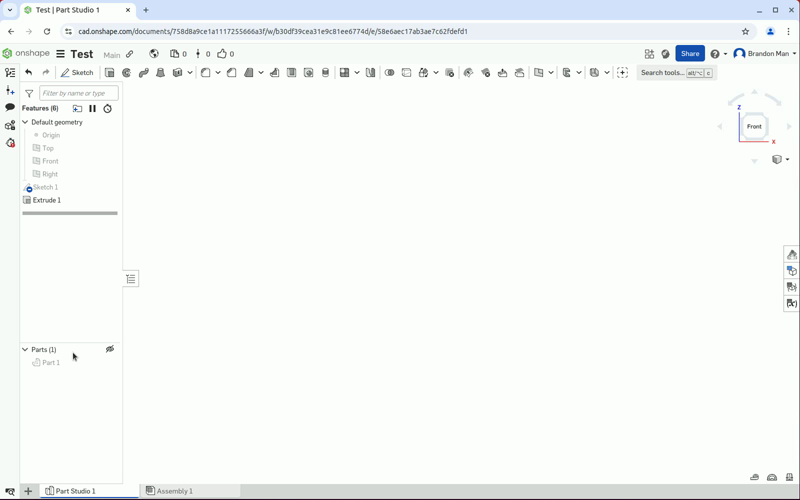
mouse_move(73, 352)
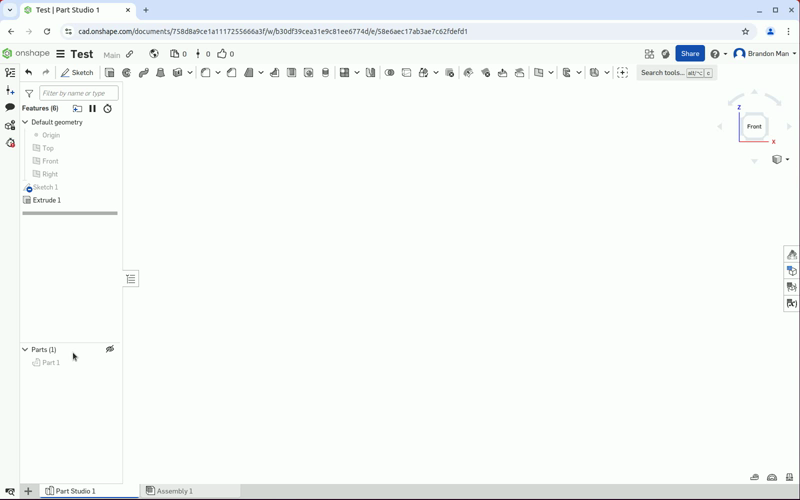
key(shift+y)
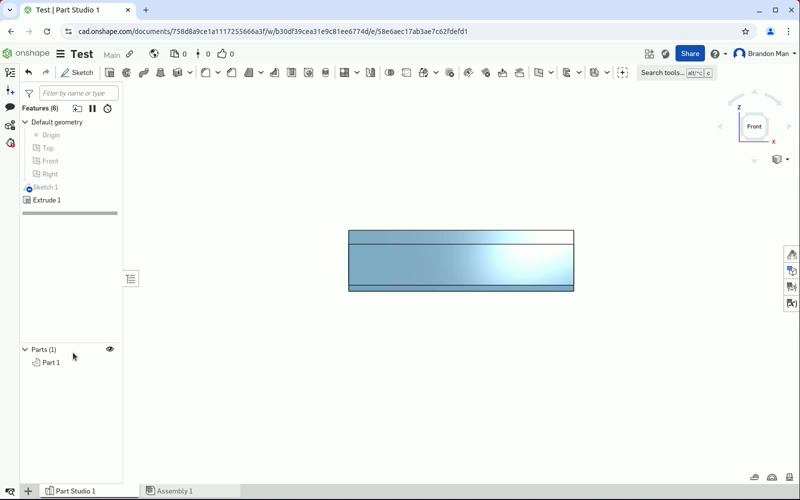
mouse_move(541, 75)
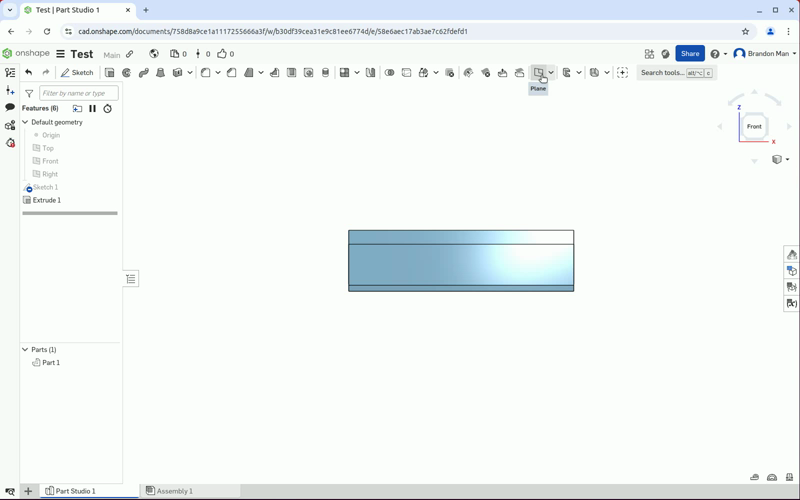
click(541, 75)
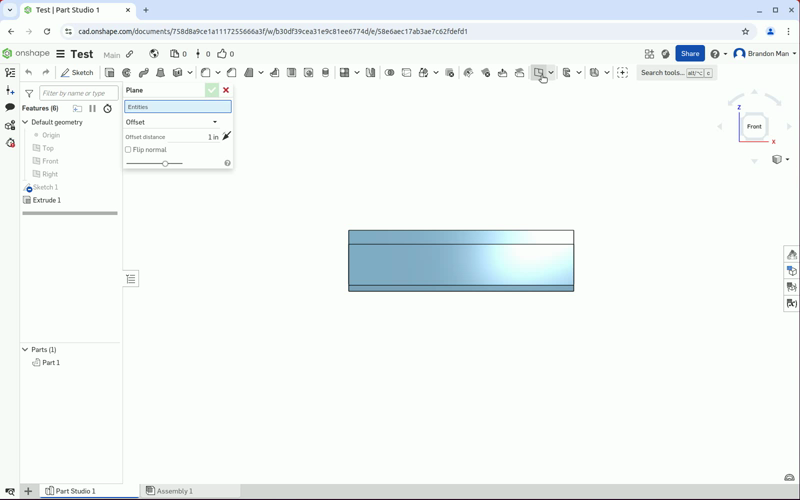
mouse_move(73, 163)
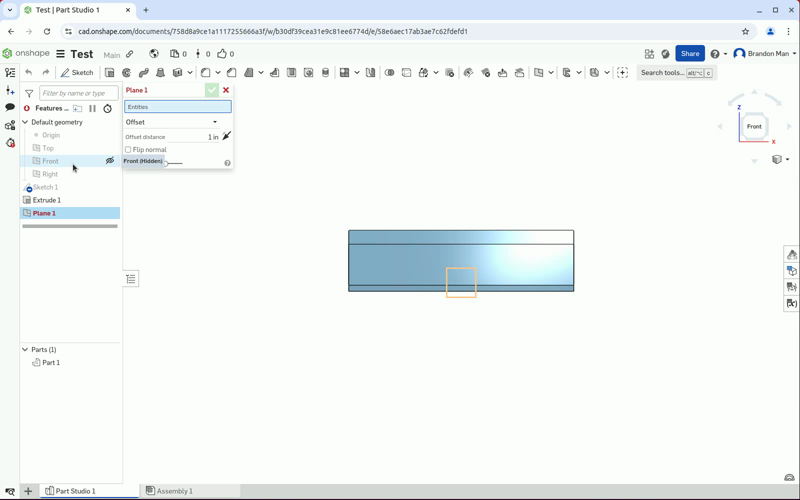
click(73, 163)
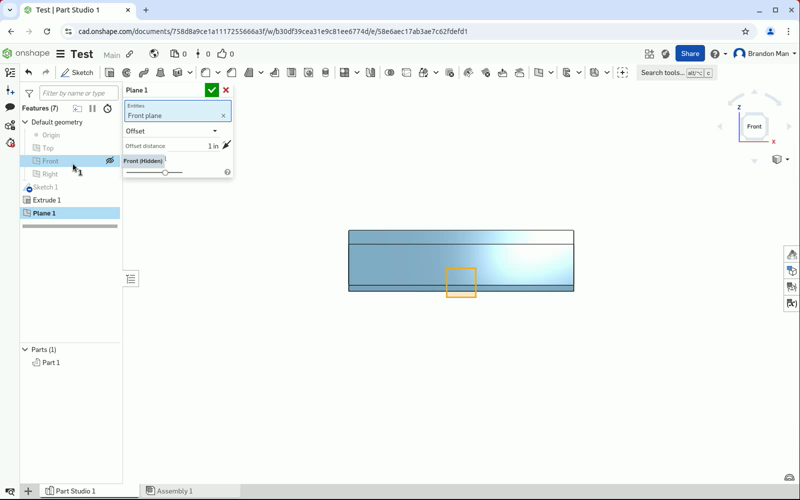
key(tab, 2)
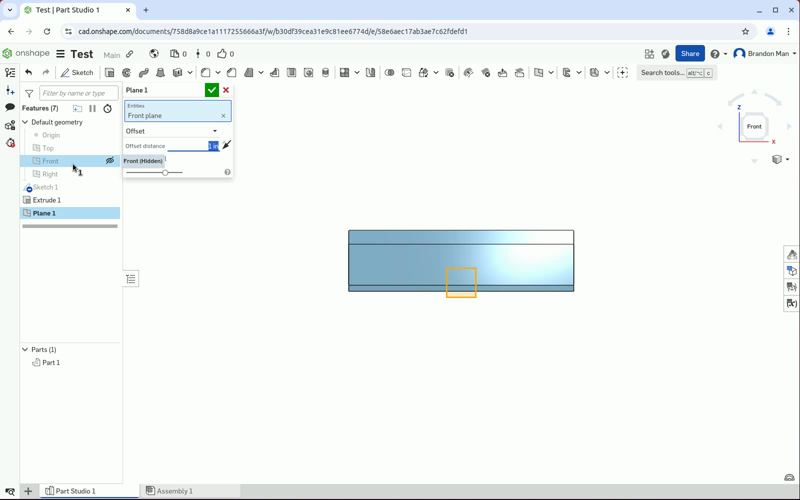
text(9.151)
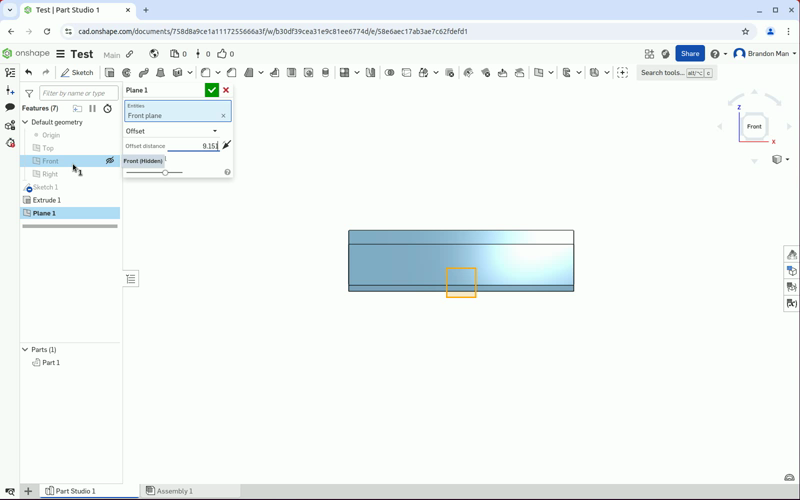
key(enter, 2)
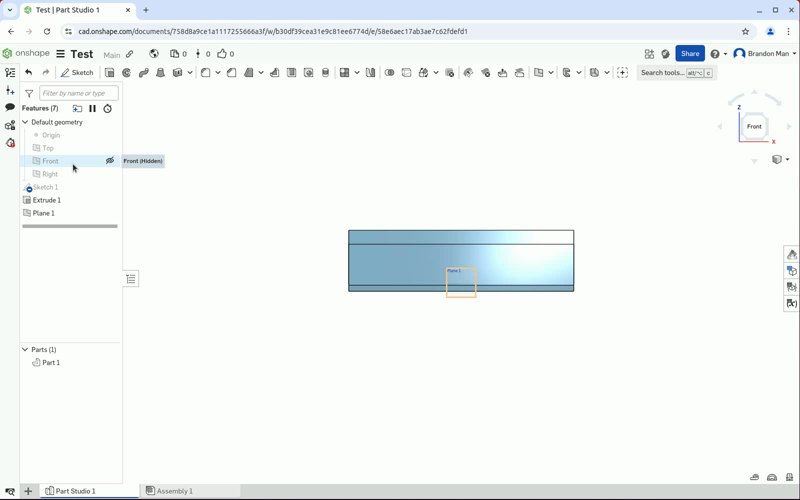
key(shift+s)
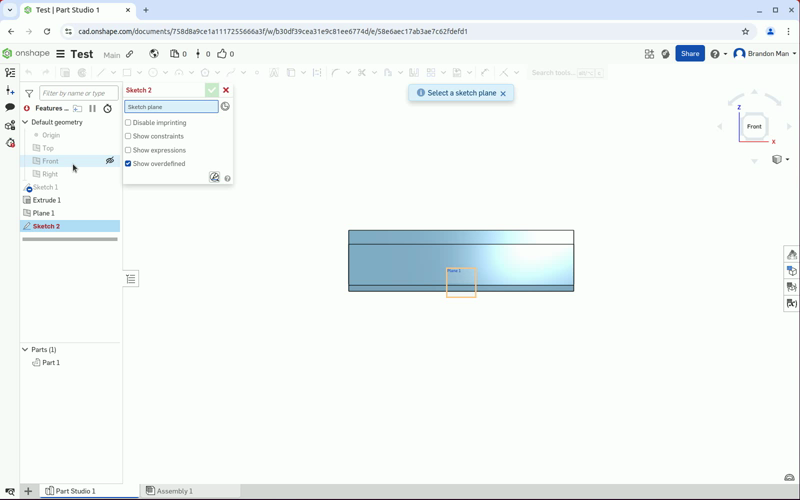
mouse_move(73, 215)
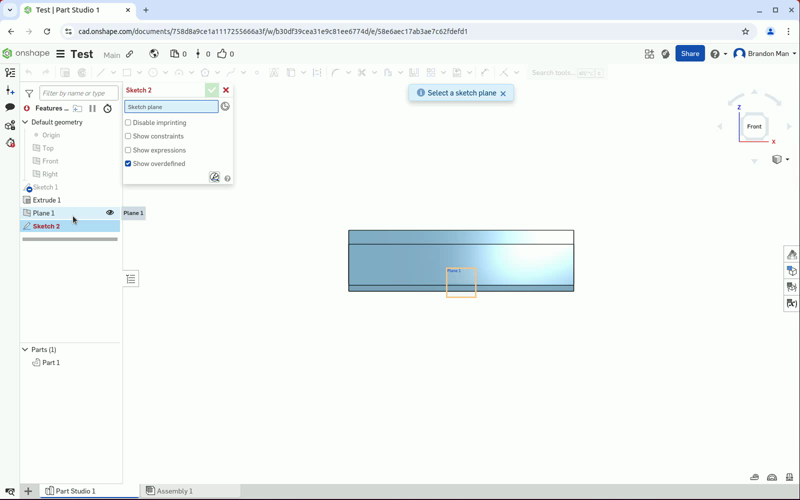
click(73, 215)
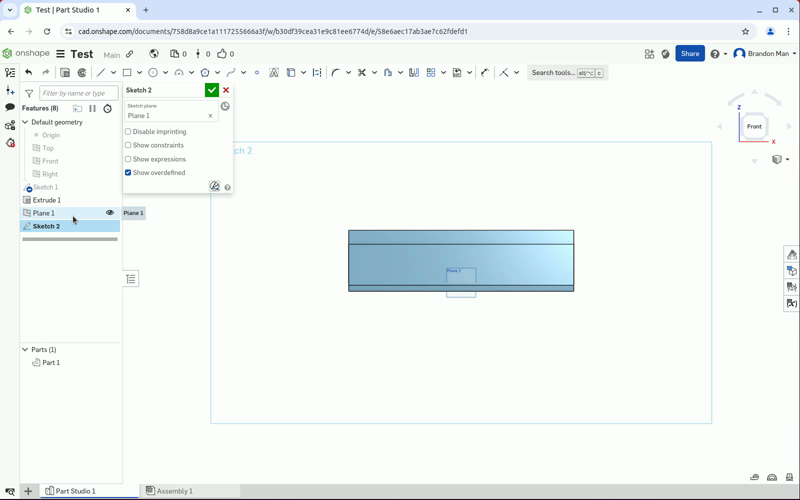
mouse_move(73, 352)
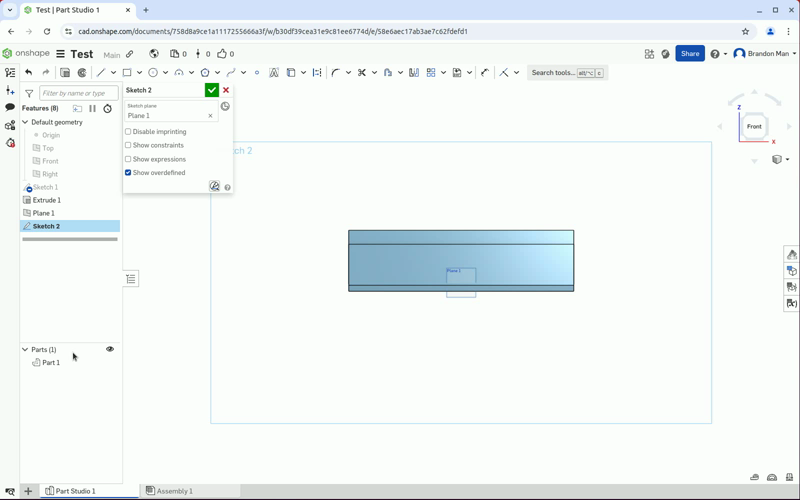
key(y)
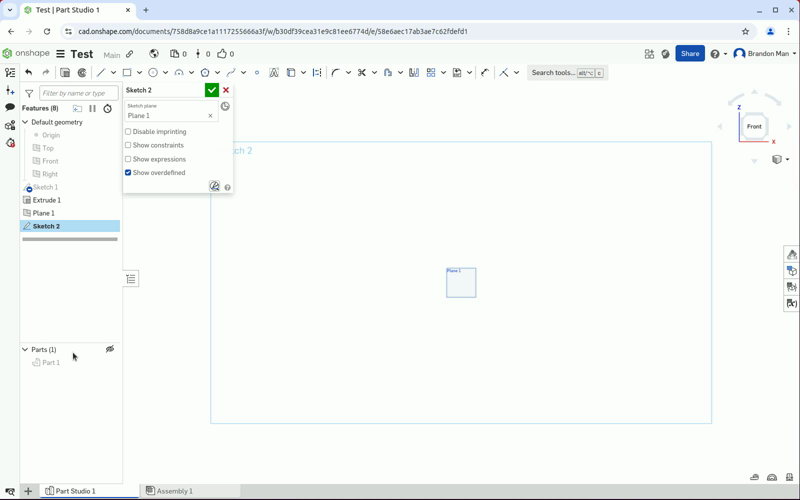
key(l)
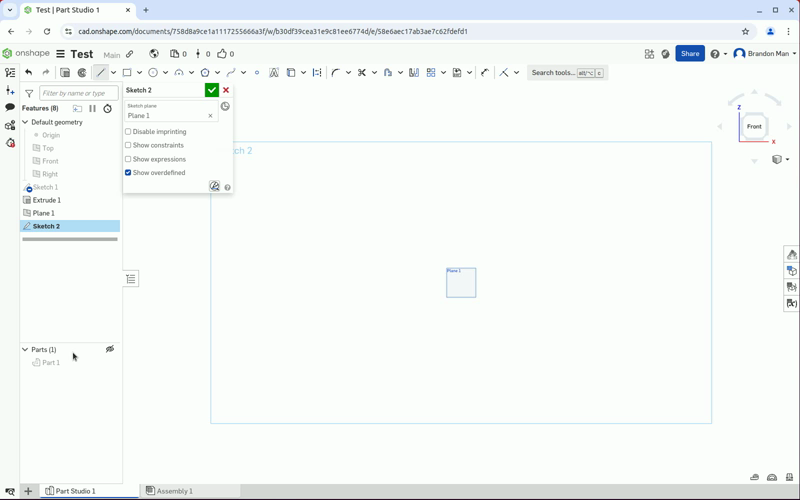
key_down(shift)
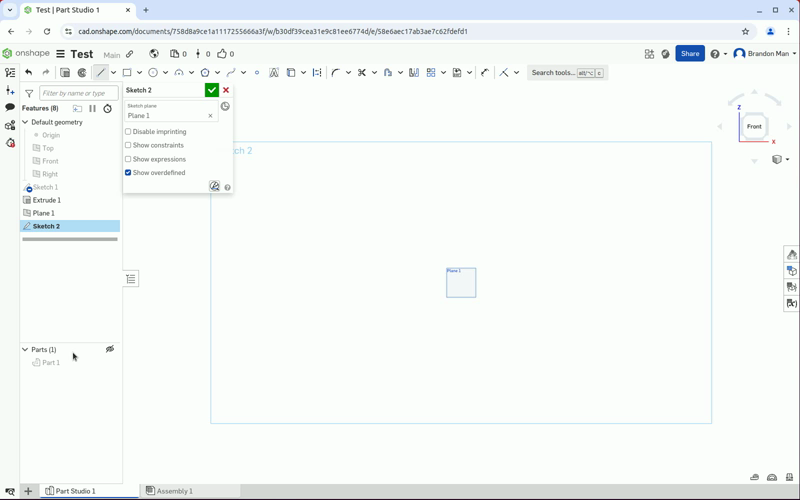
mouse_move(348, 291)
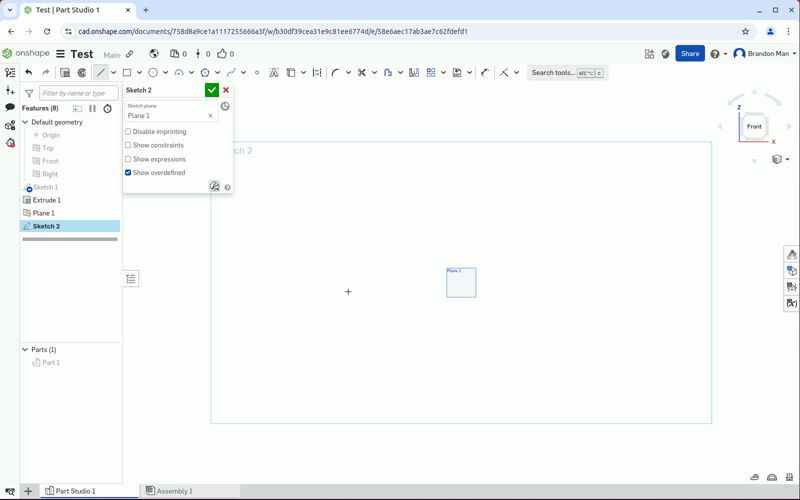
click(348, 291)
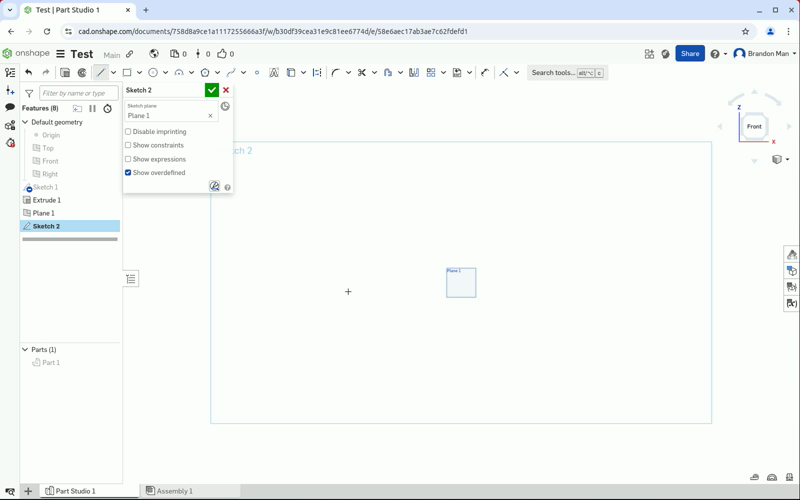
key_up(shift)
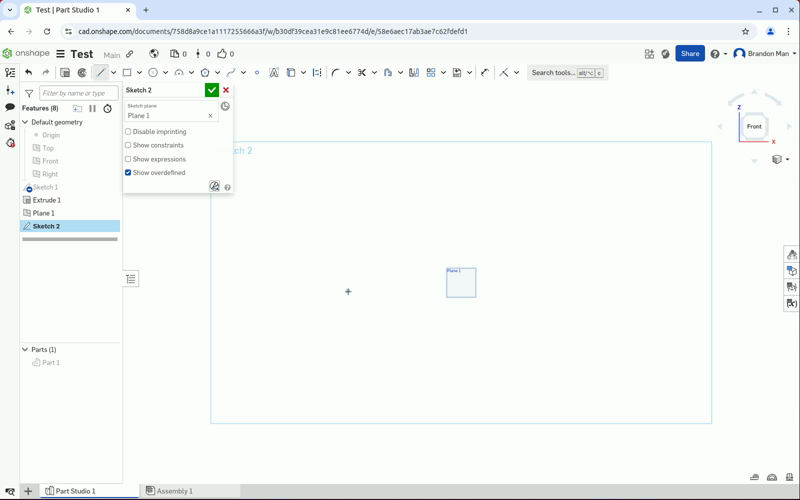
key_down(shift)
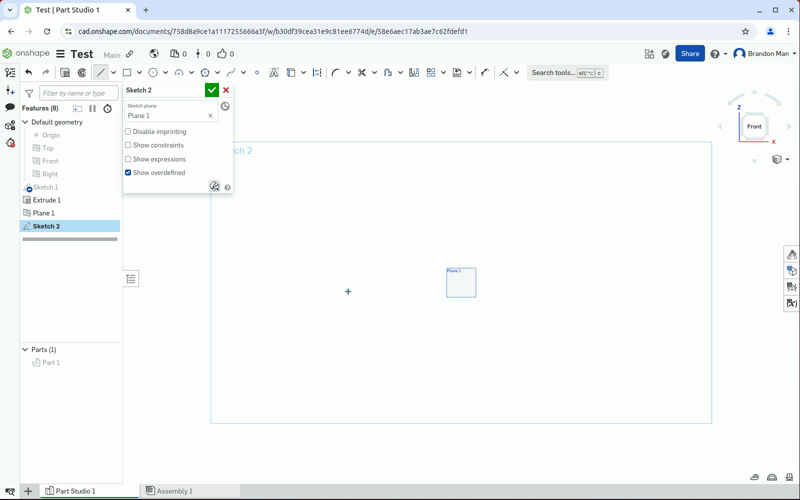
mouse_move(572, 291)
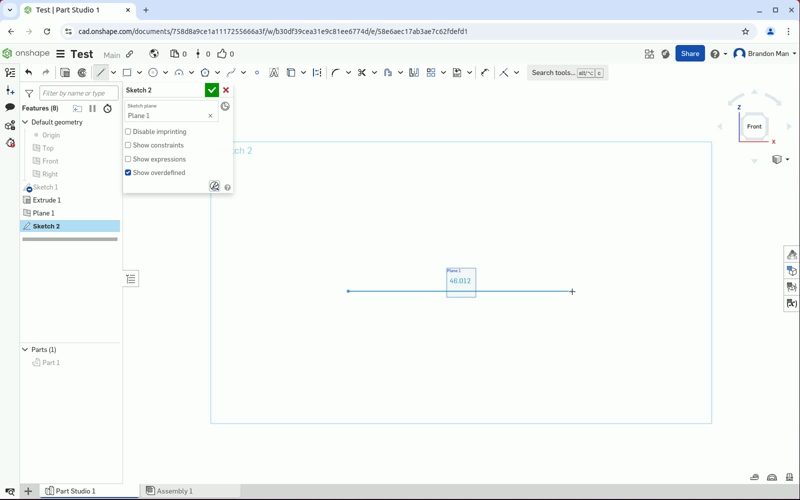
click(572, 291)
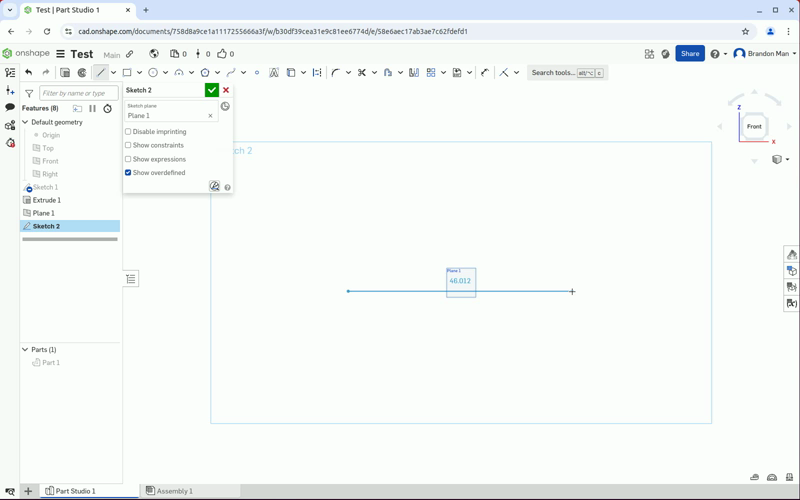
key_up(shift)
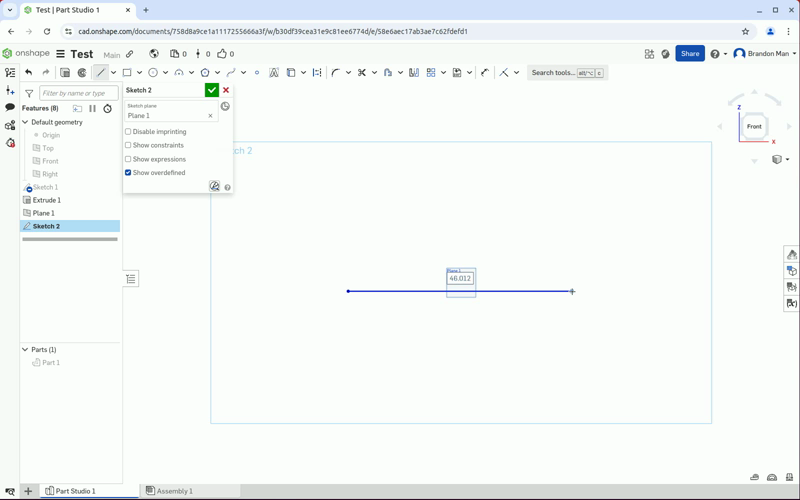
key_down(shift)
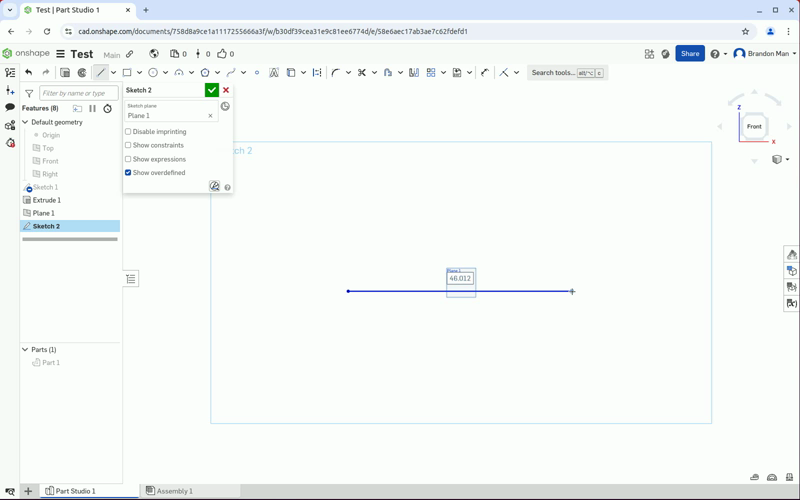
mouse_move(589, 291)
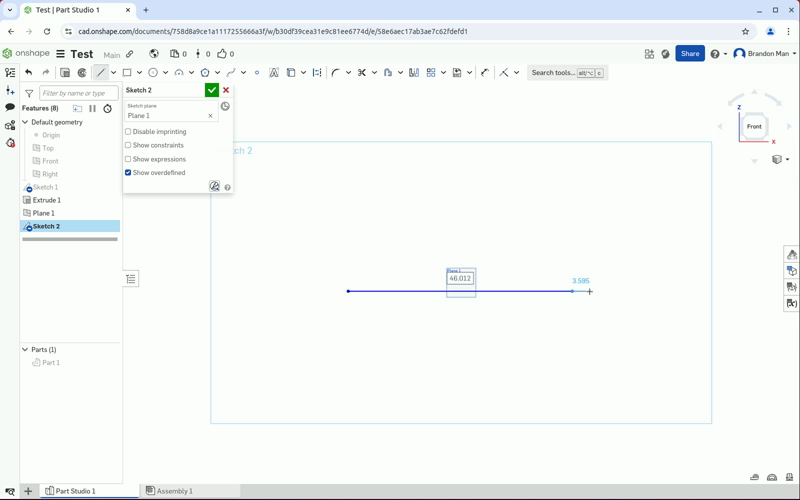
mouse_move(572, 288)
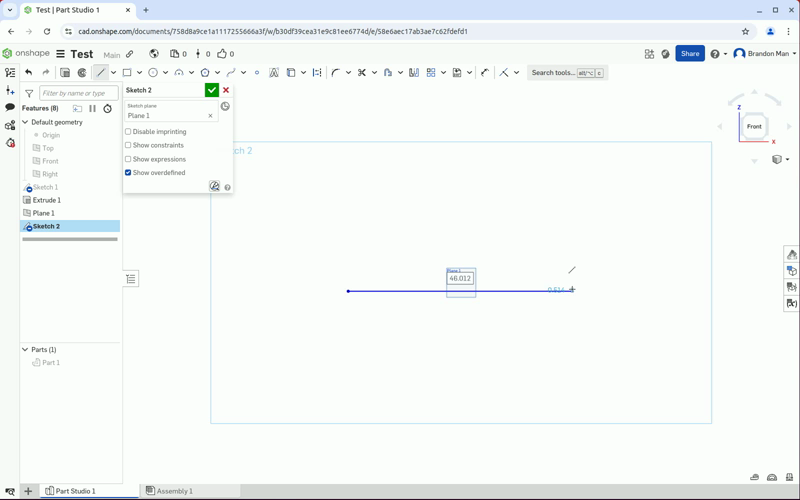
scroll(6)
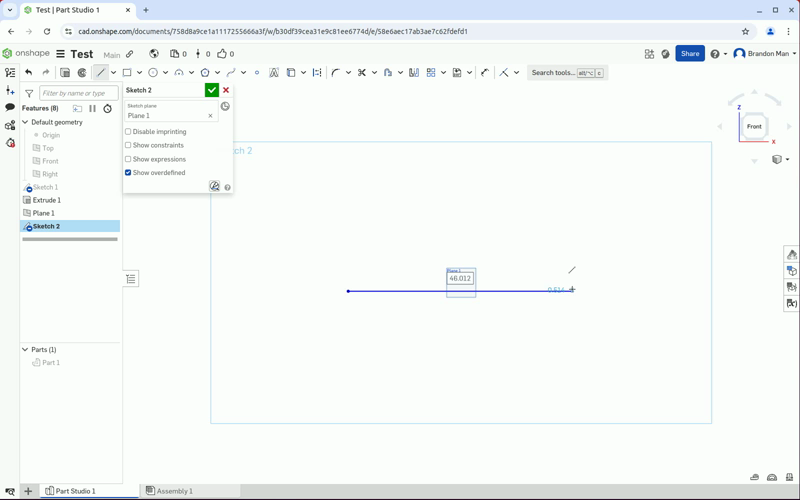
scroll(6)
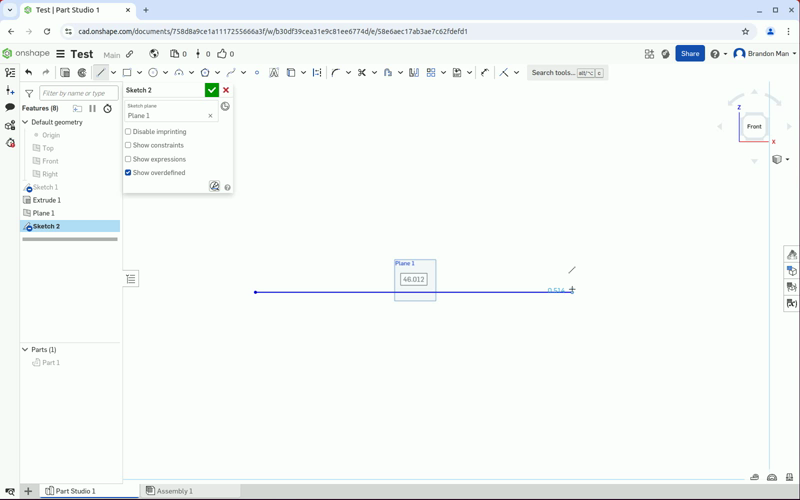
scroll(6)
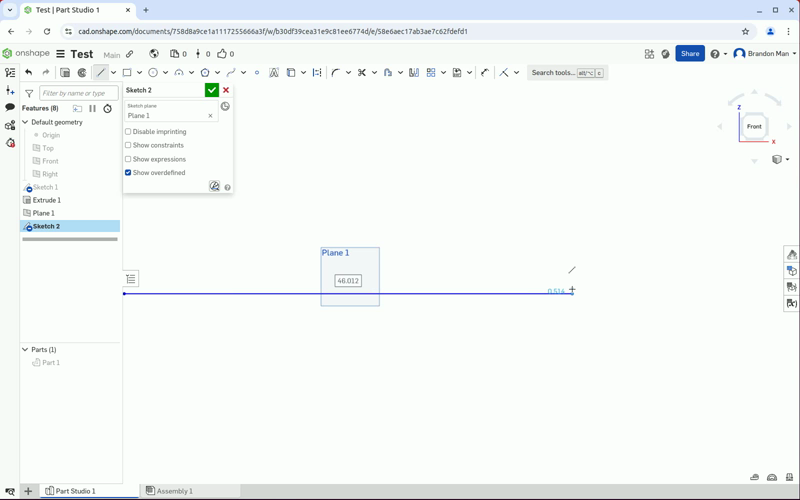
scroll(6)
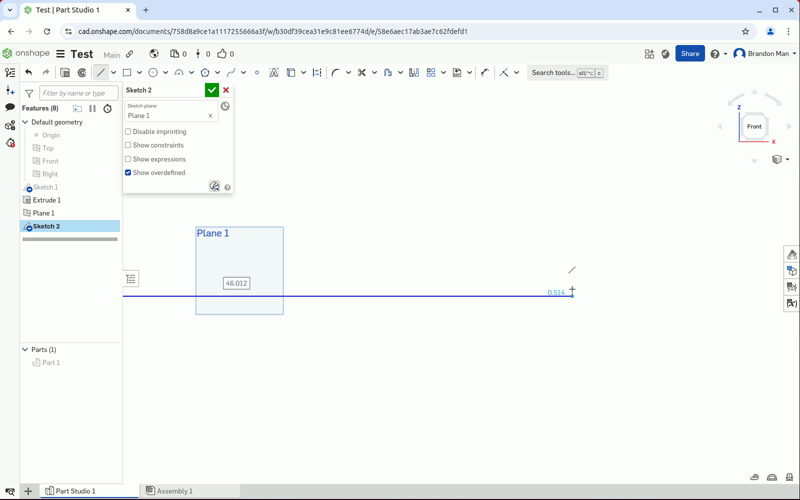
scroll(6)
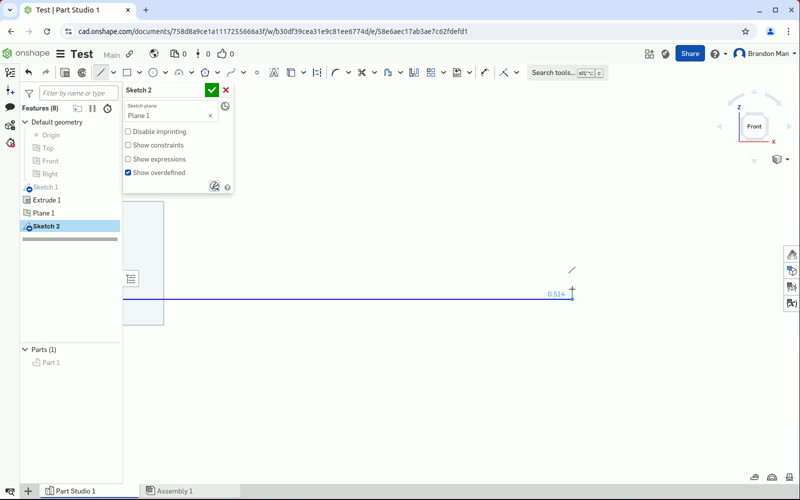
scroll(6)
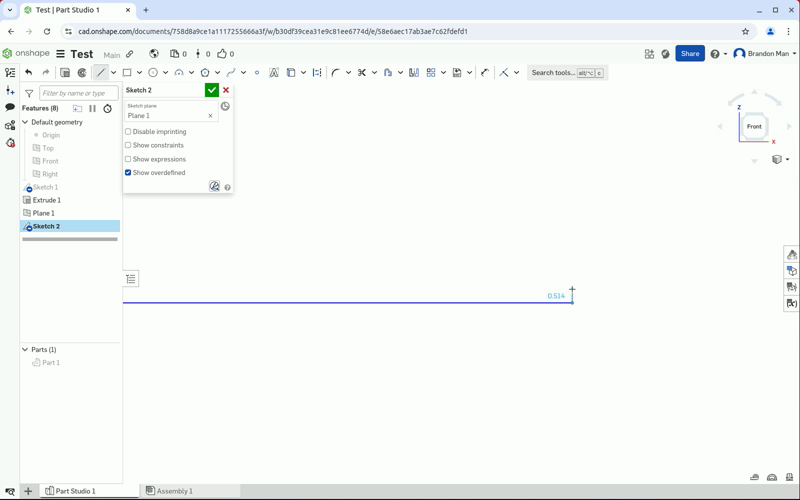
scroll(6)
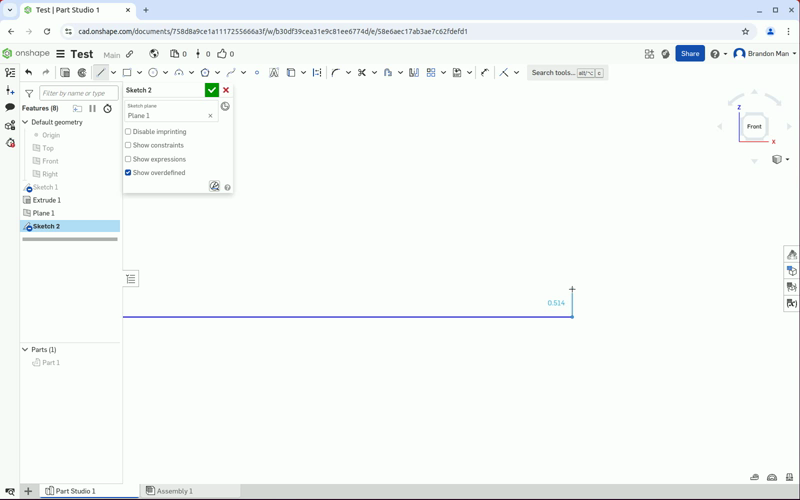
click(572, 288)
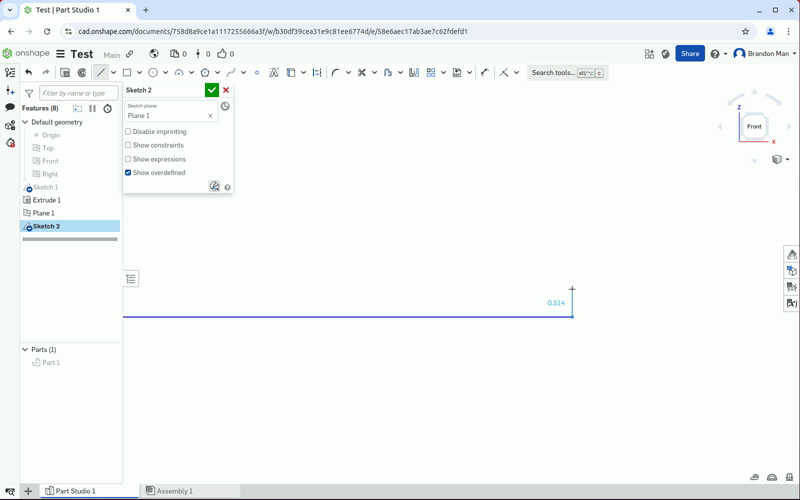
scroll(-6)
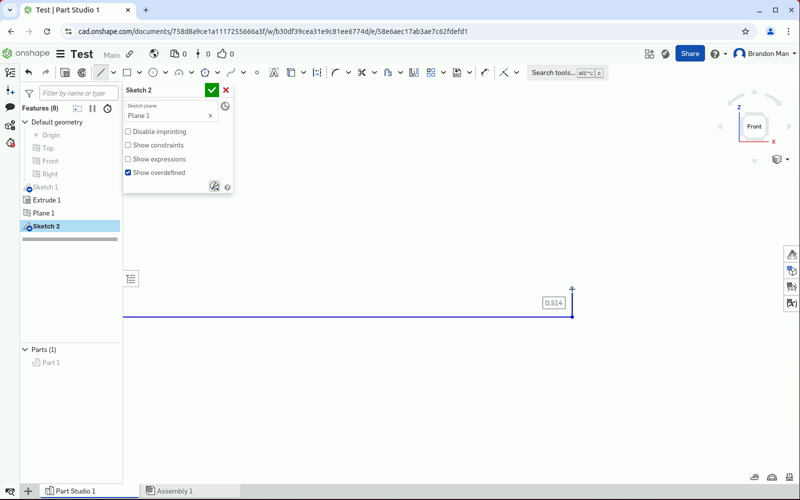
scroll(-6)
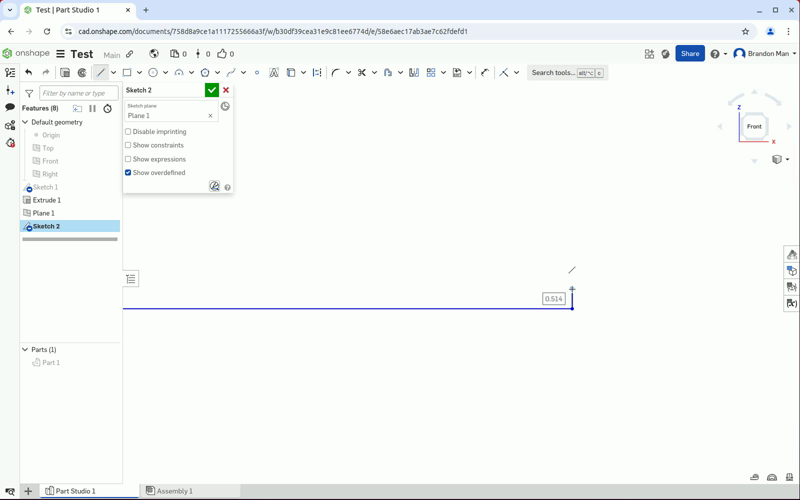
scroll(-6)
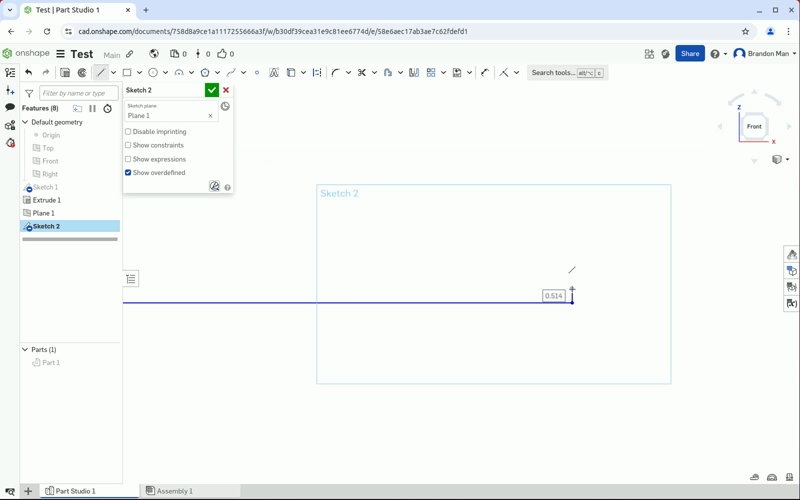
scroll(-6)
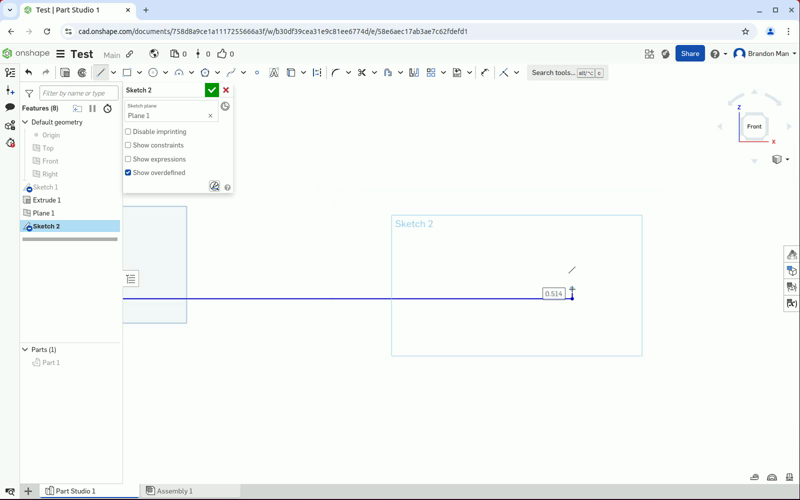
scroll(-6)
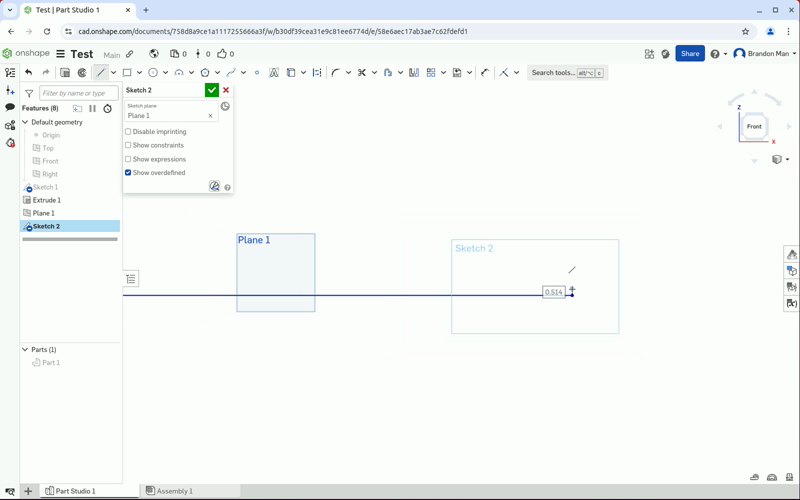
scroll(-6)
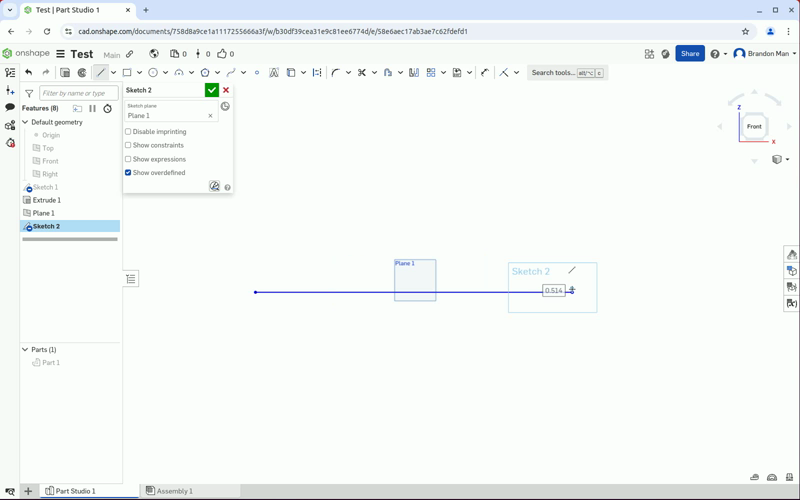
scroll(-6)
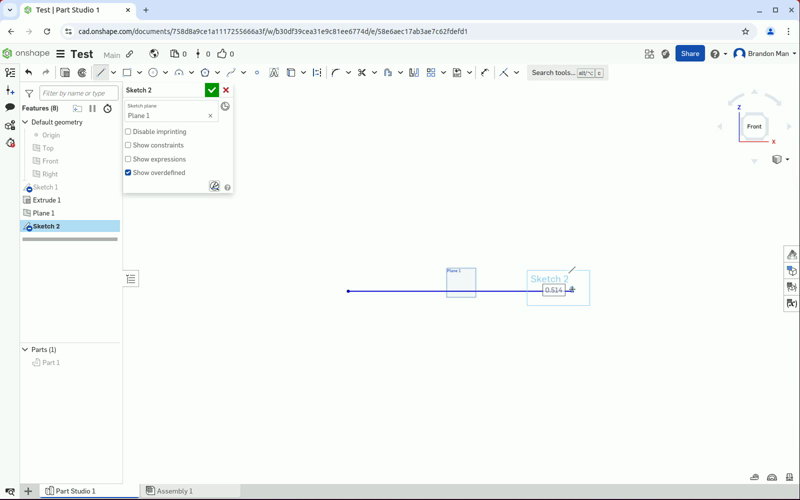
key_up(shift)
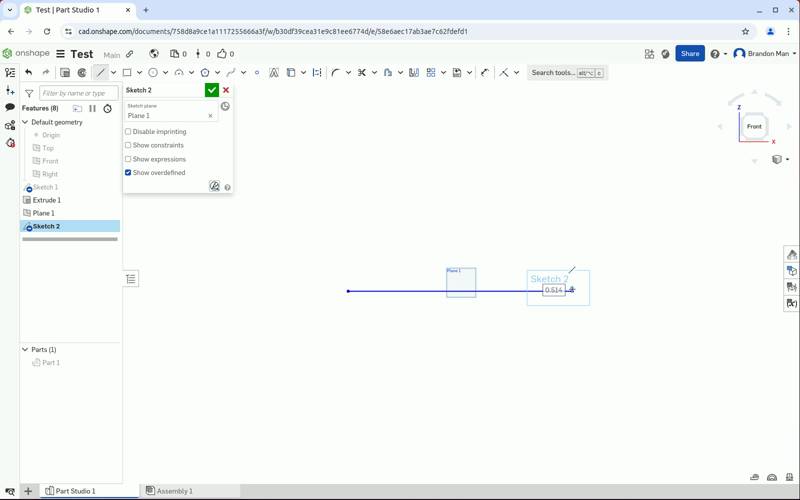
key_down(shift)
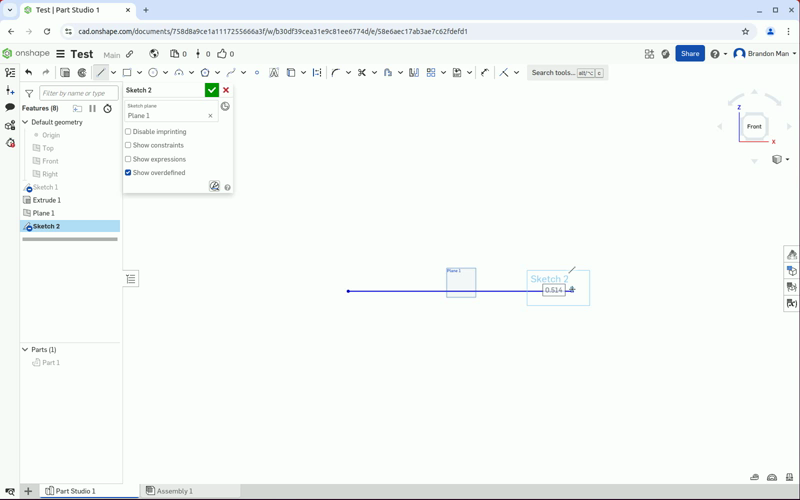
mouse_move(348, 288)
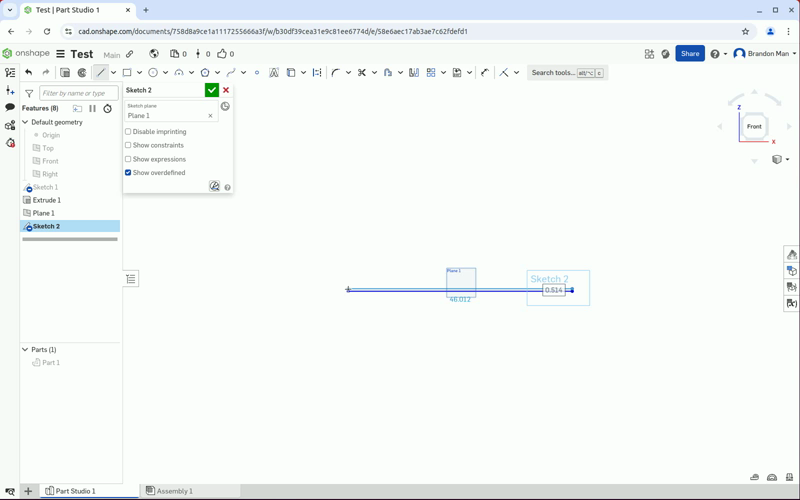
scroll(6)
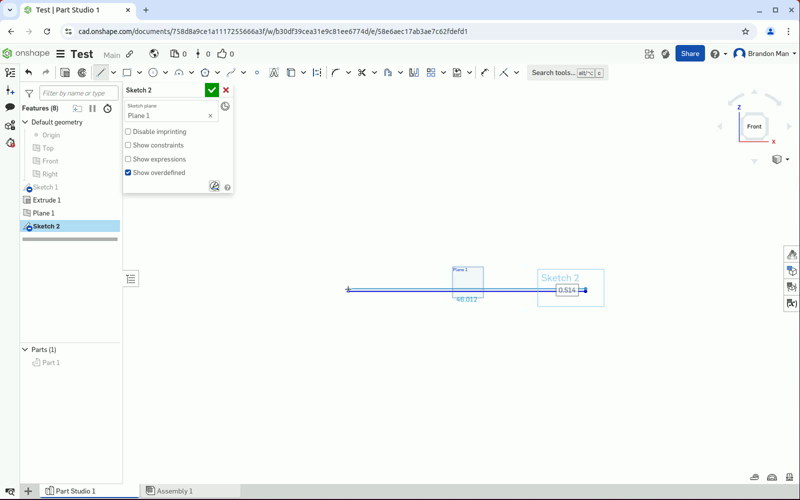
scroll(6)
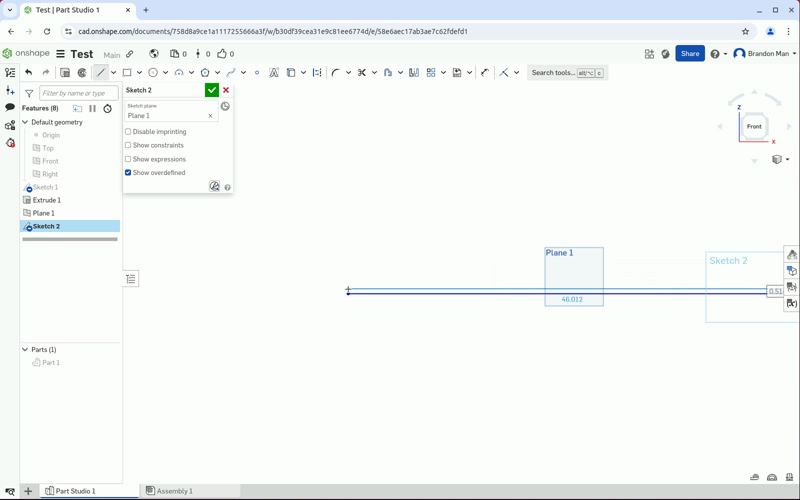
scroll(6)
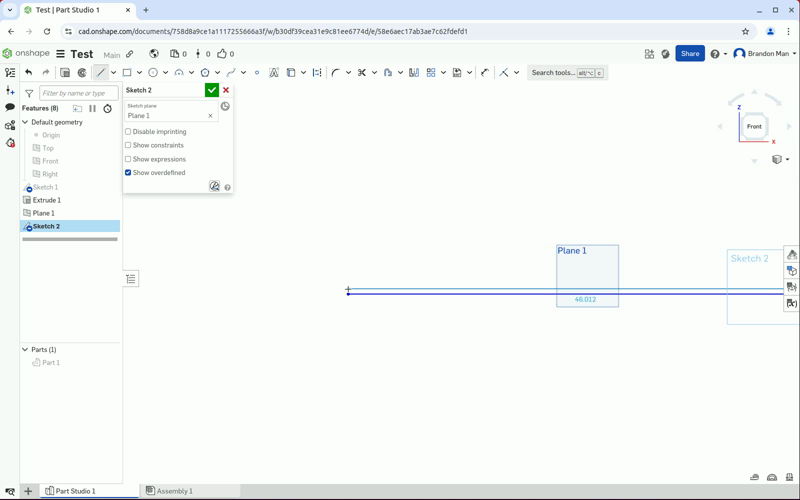
scroll(6)
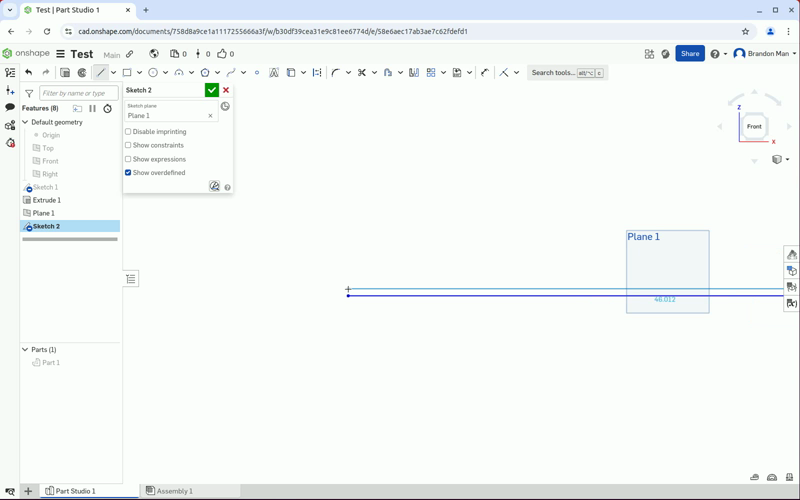
scroll(6)
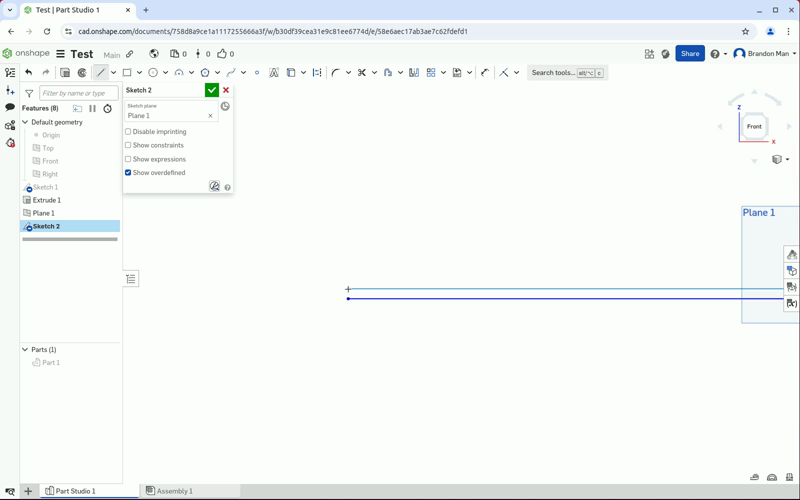
scroll(6)
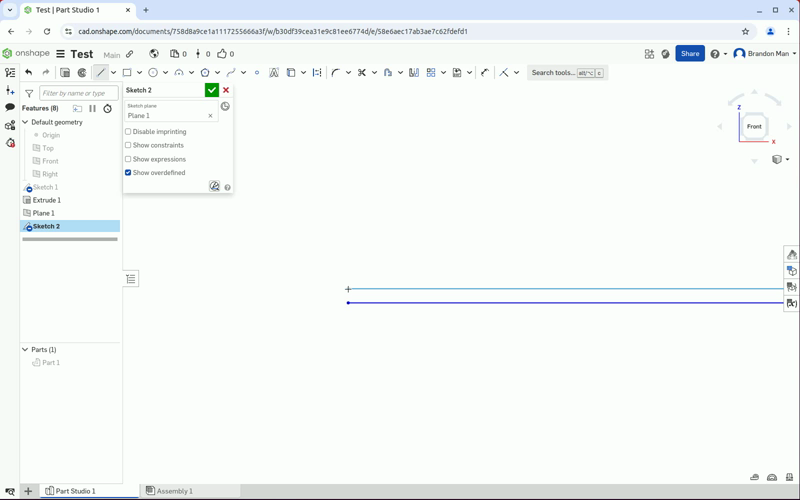
scroll(6)
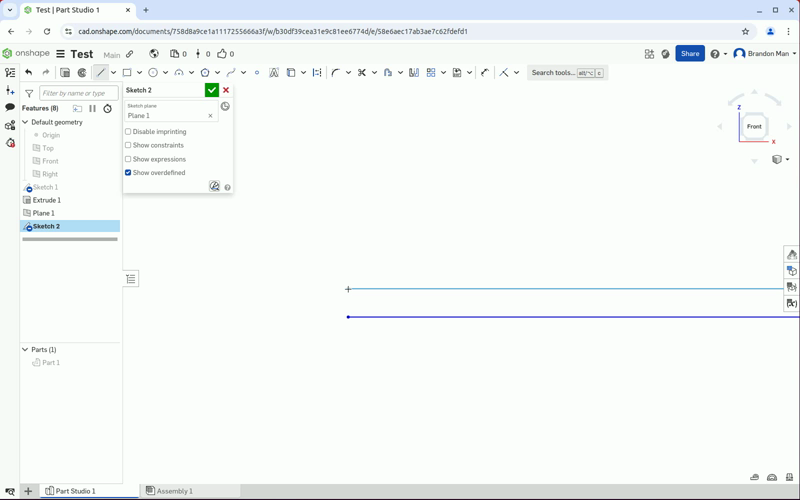
click(348, 288)
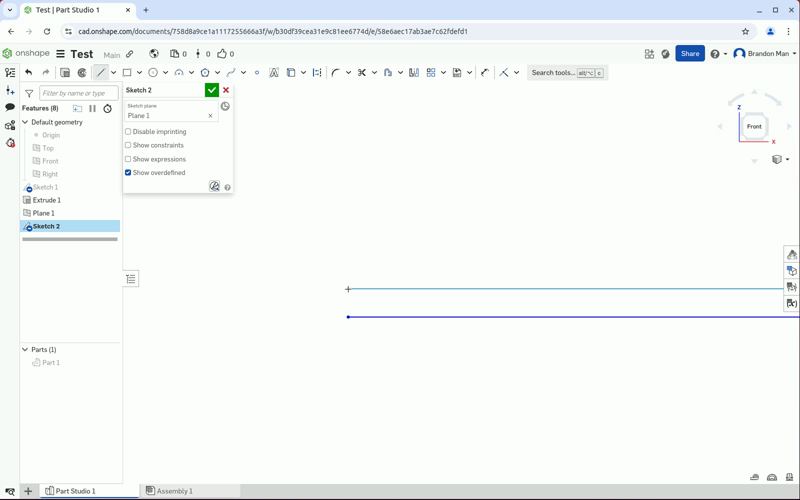
scroll(-6)
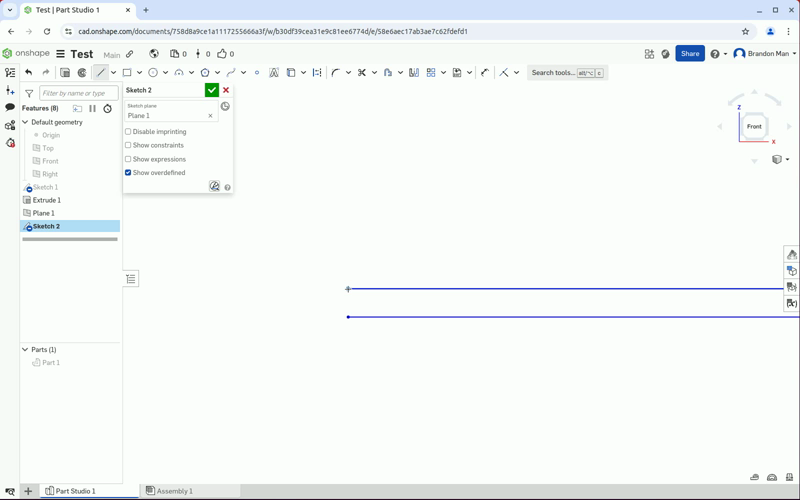
scroll(-6)
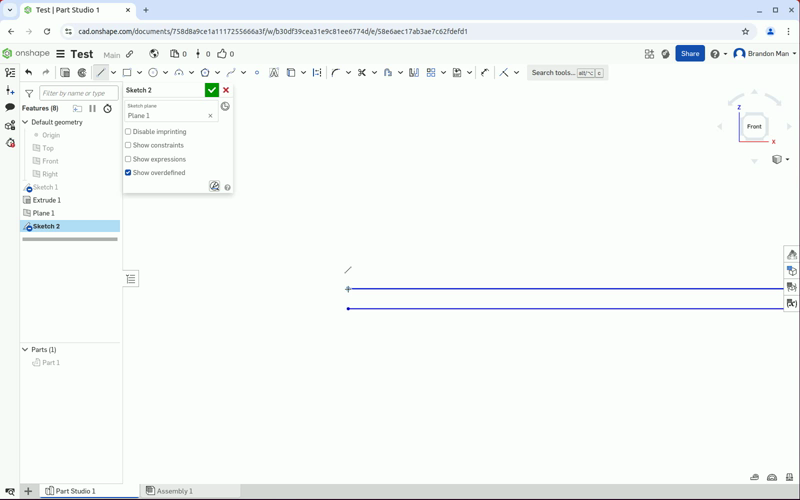
scroll(-6)
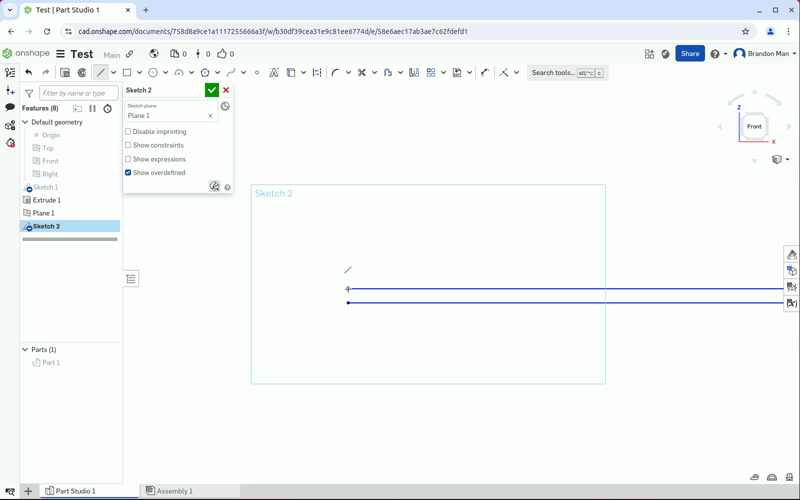
scroll(-6)
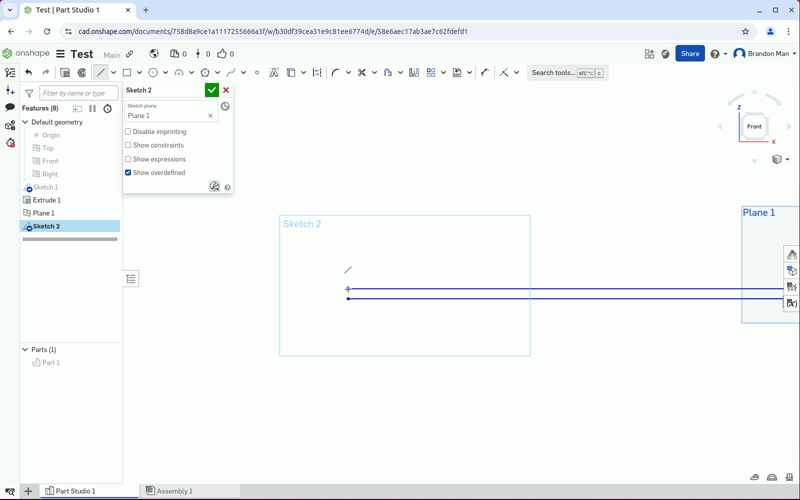
scroll(-6)
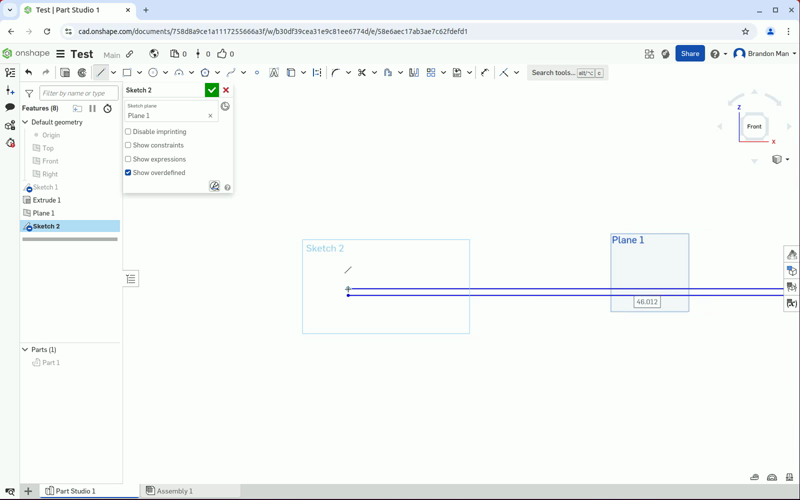
scroll(-6)
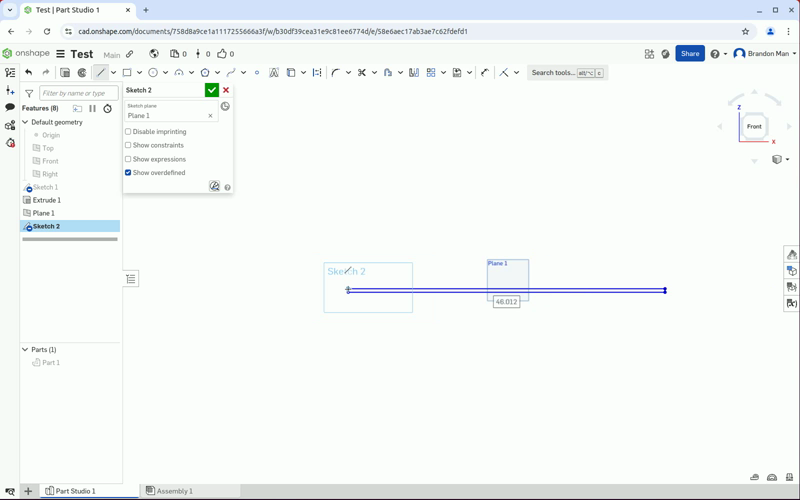
scroll(-6)
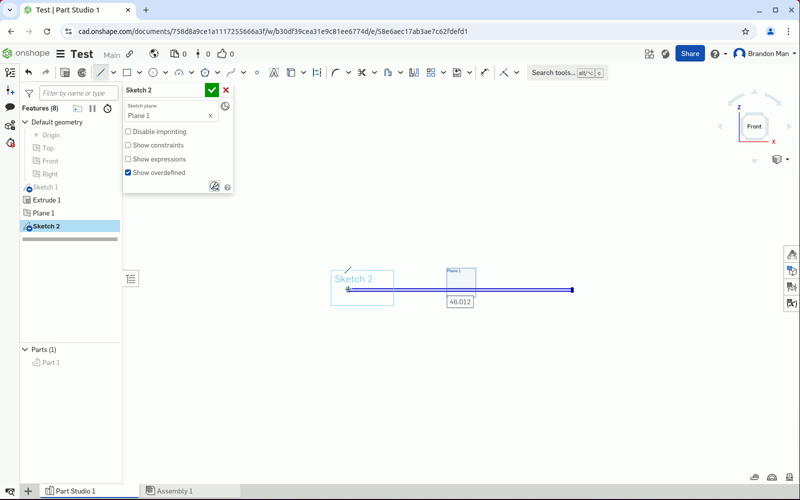
key_up(shift)
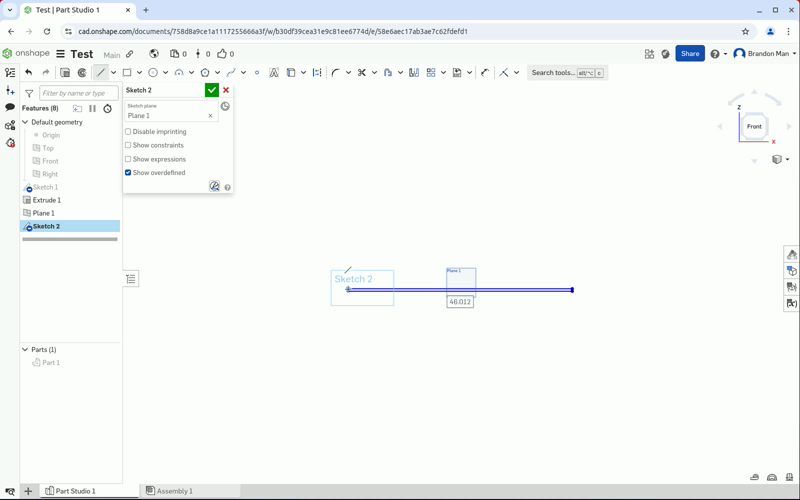
mouse_move(378, 288)
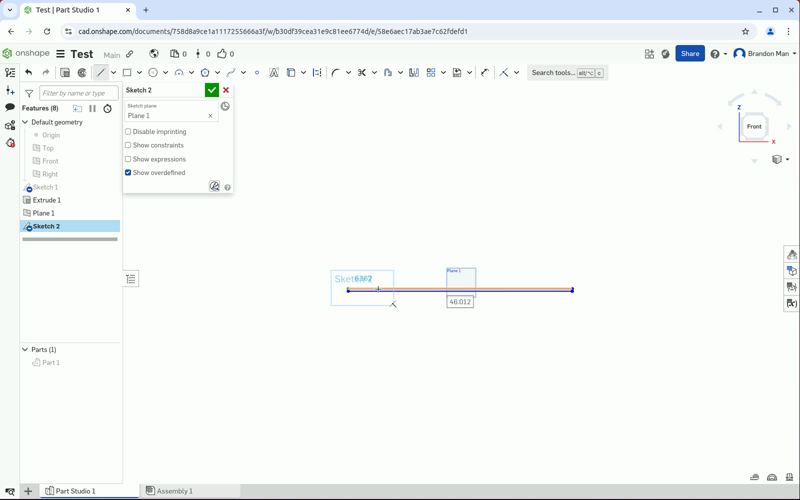
key_down(shift)
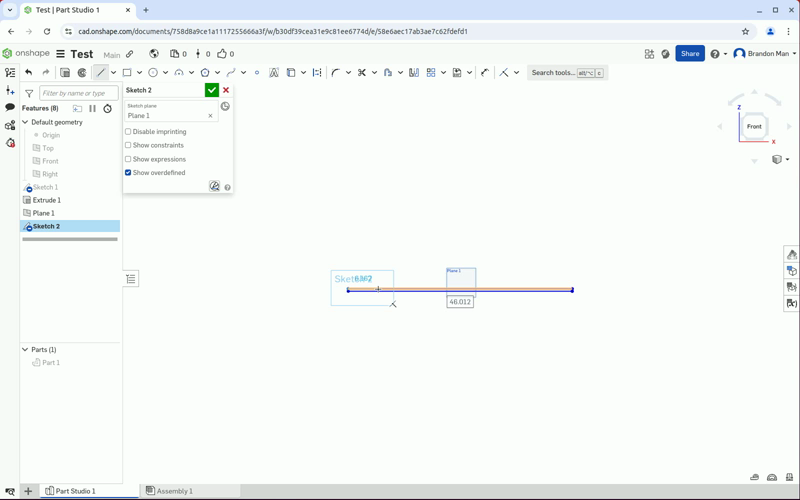
mouse_move(348, 291)
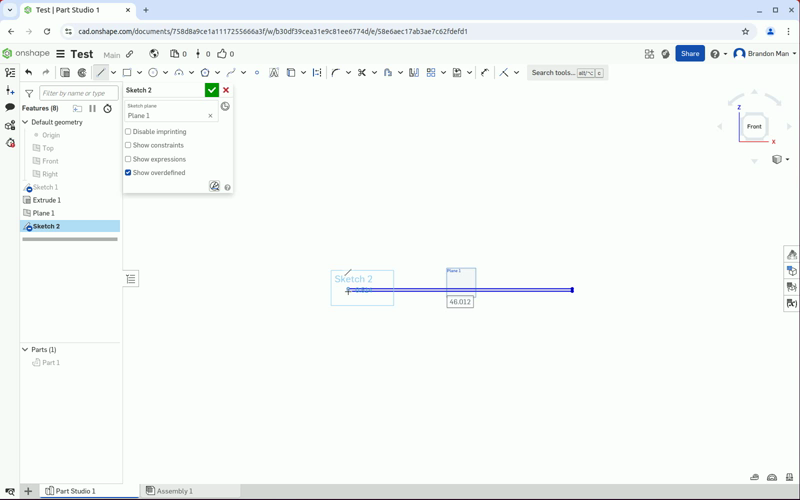
scroll(6)
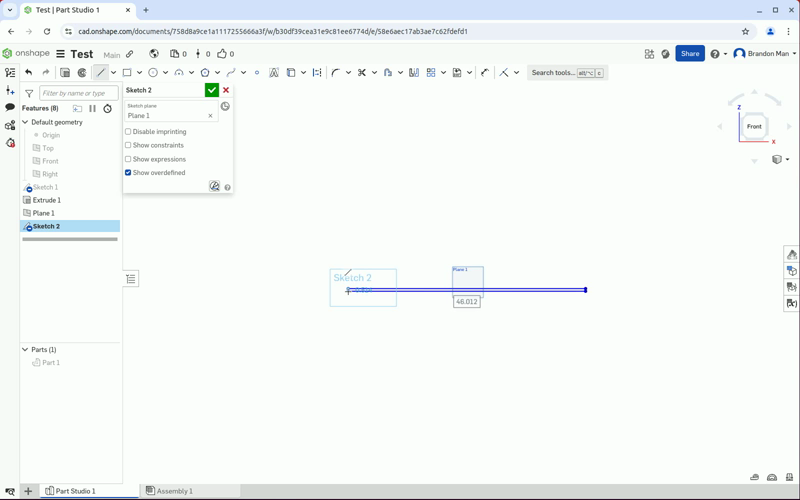
scroll(6)
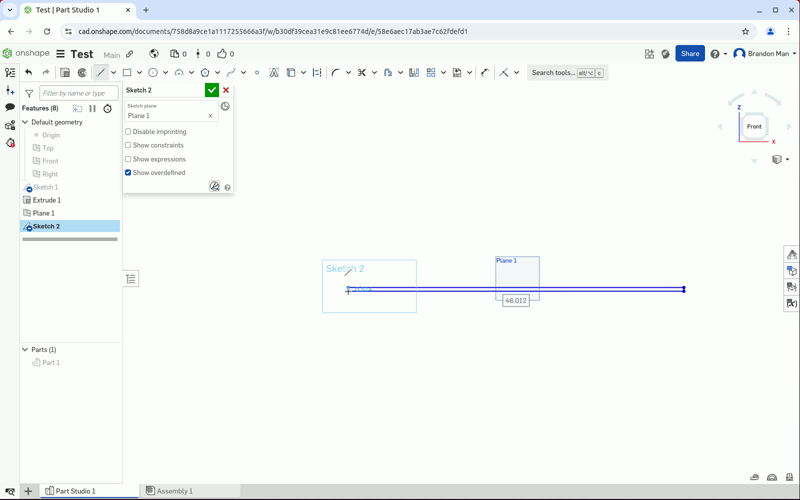
scroll(6)
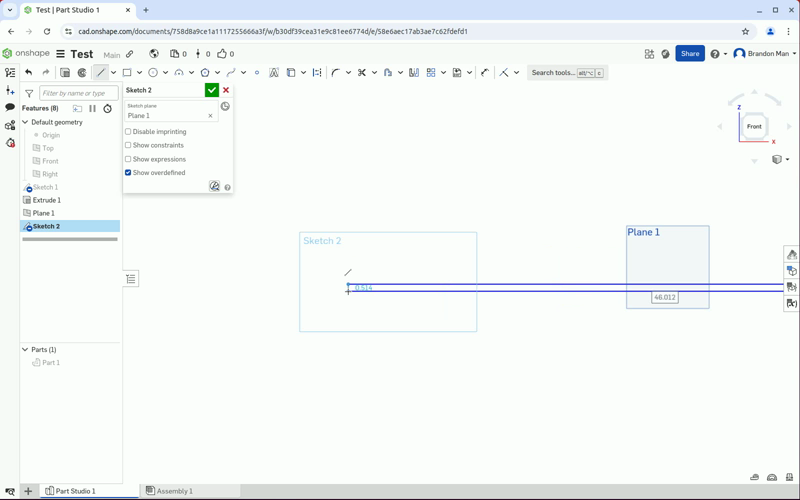
scroll(6)
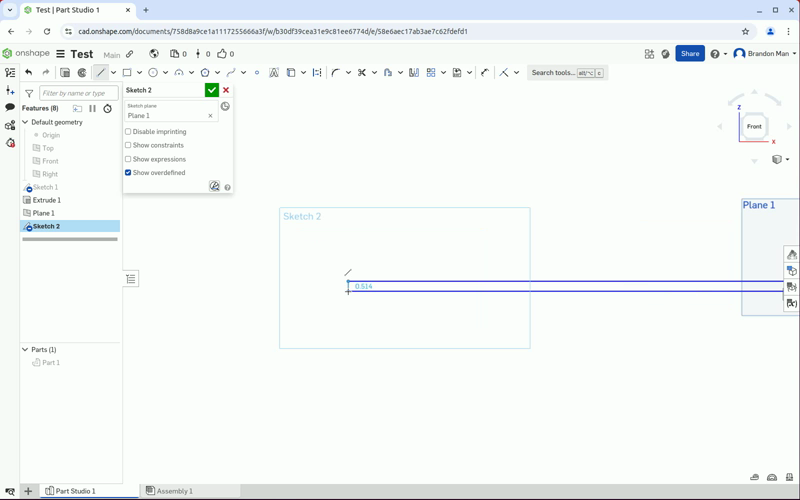
scroll(6)
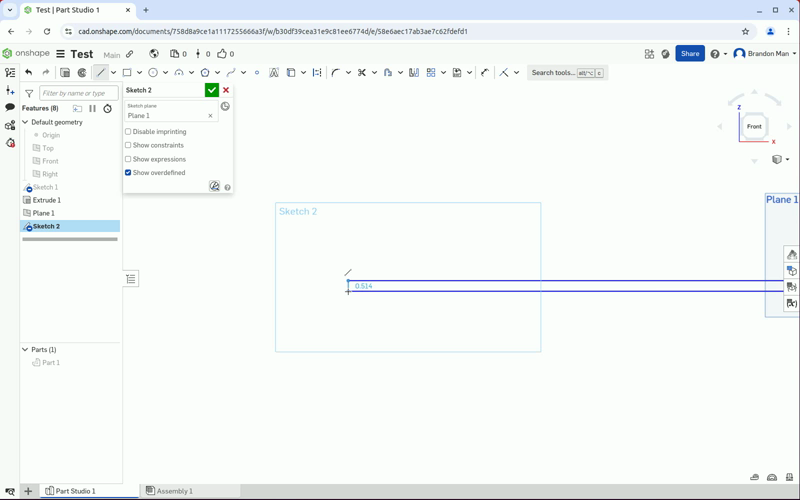
scroll(6)
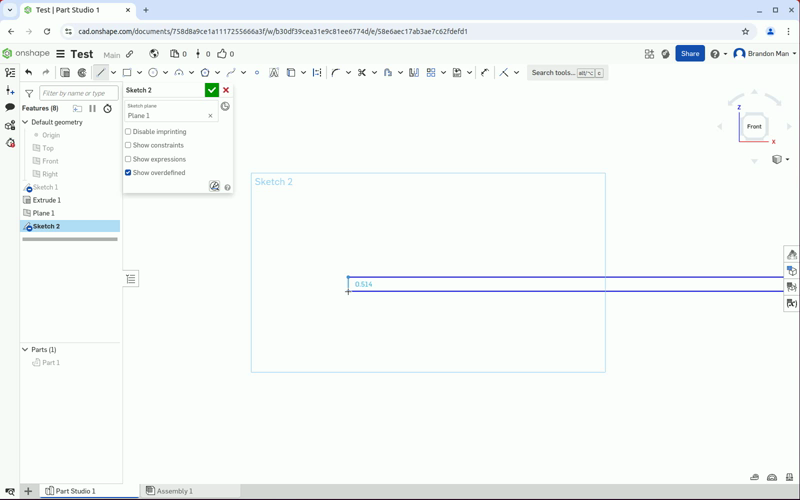
scroll(6)
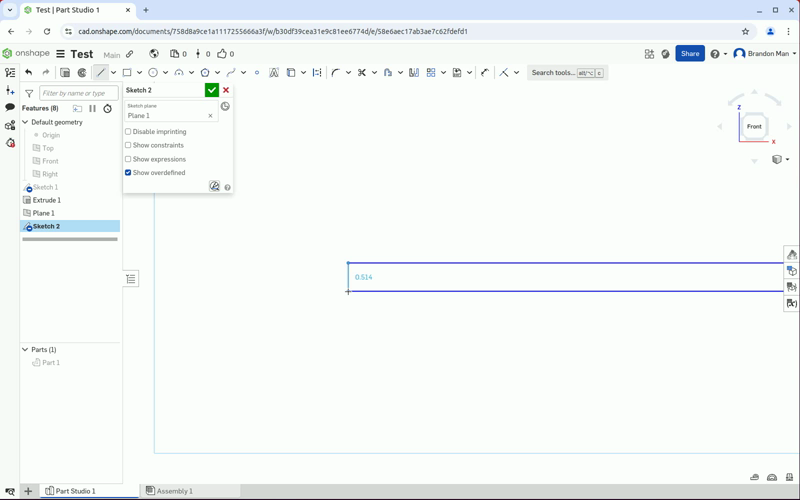
key_up(shift)
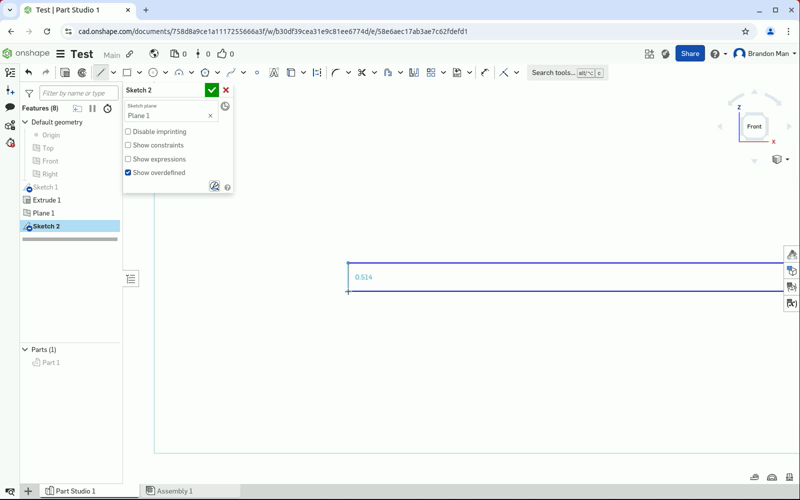
click(348, 291)
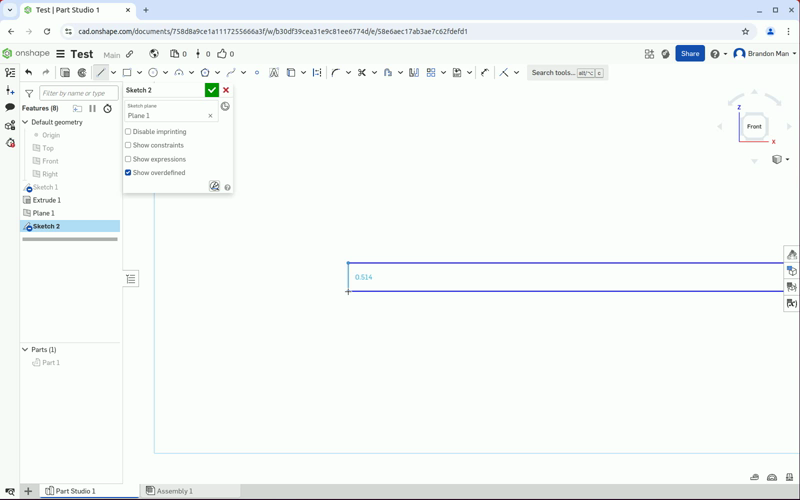
scroll(-6)
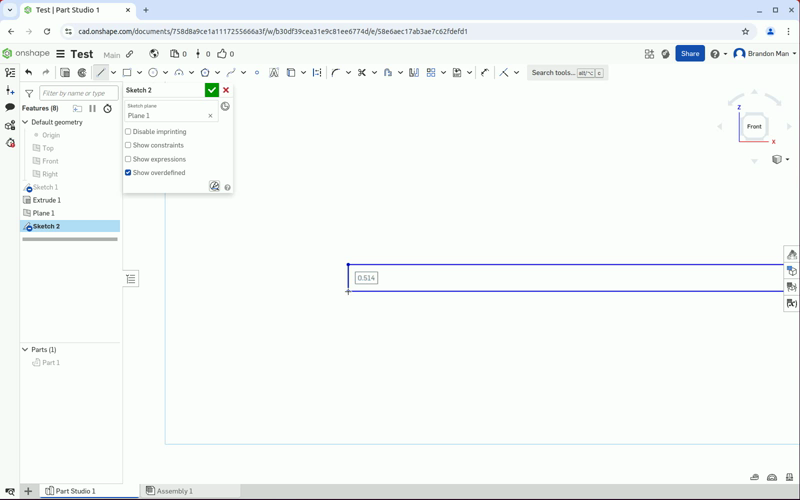
scroll(-6)
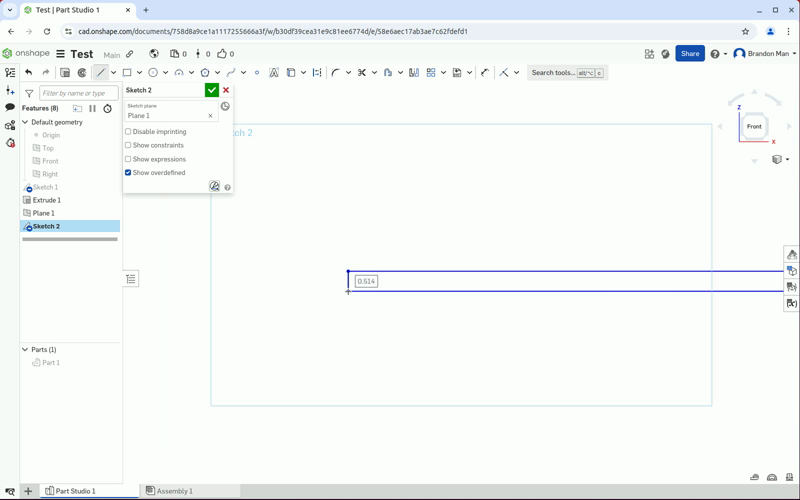
scroll(-6)
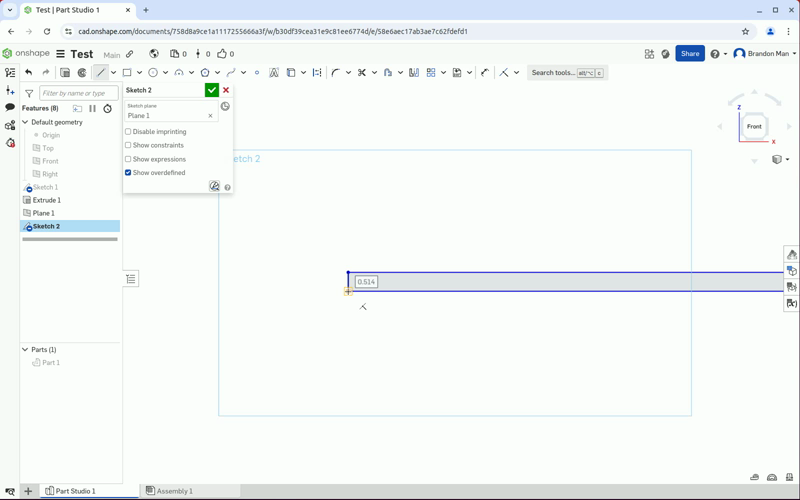
scroll(-6)
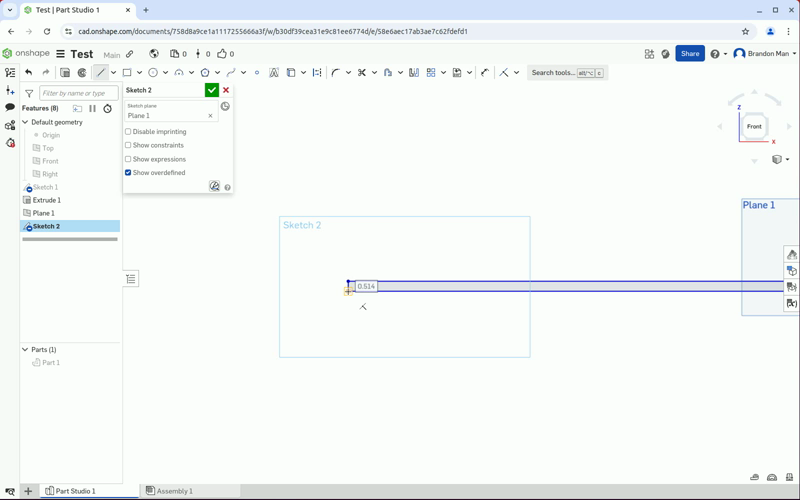
scroll(-6)
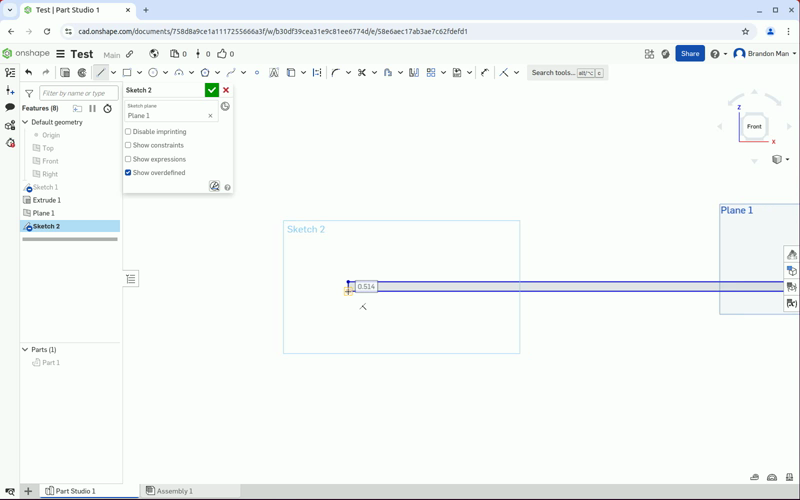
scroll(-6)
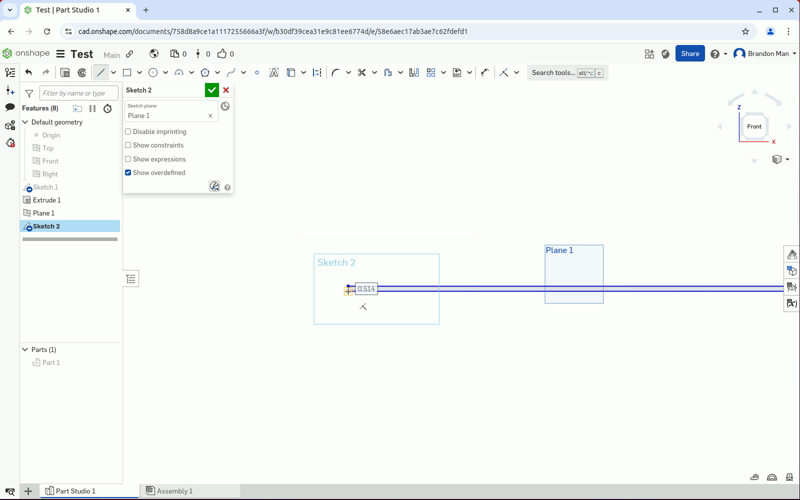
scroll(-6)
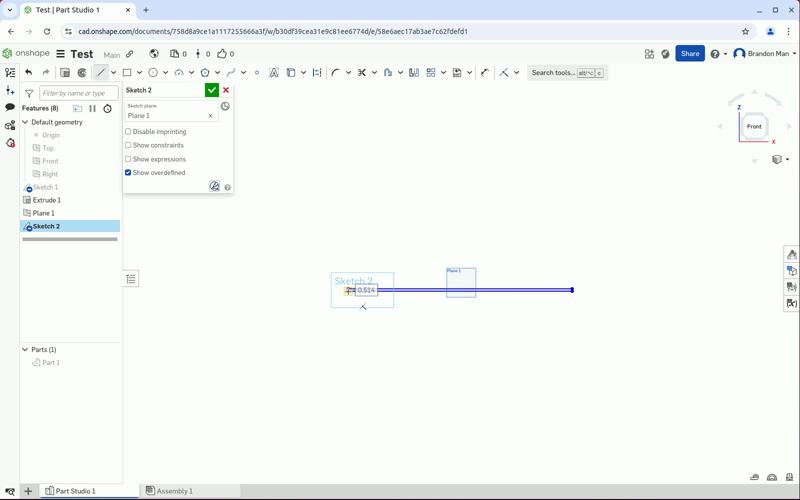
key(esc)
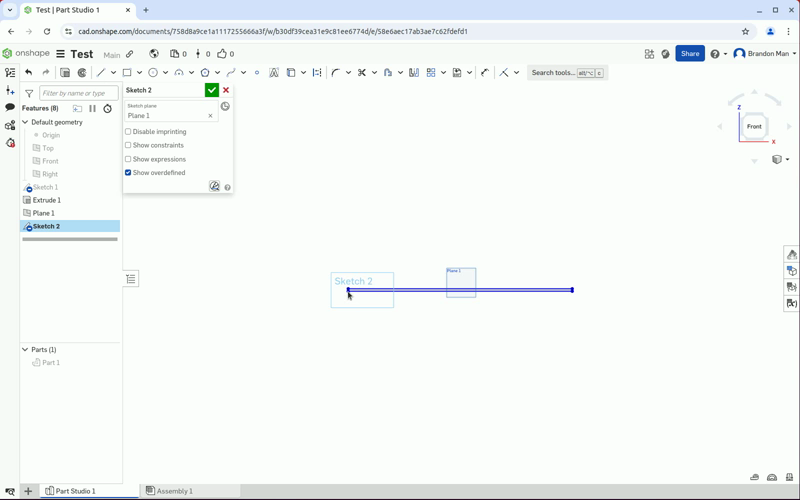
mouse_move(404, 290)
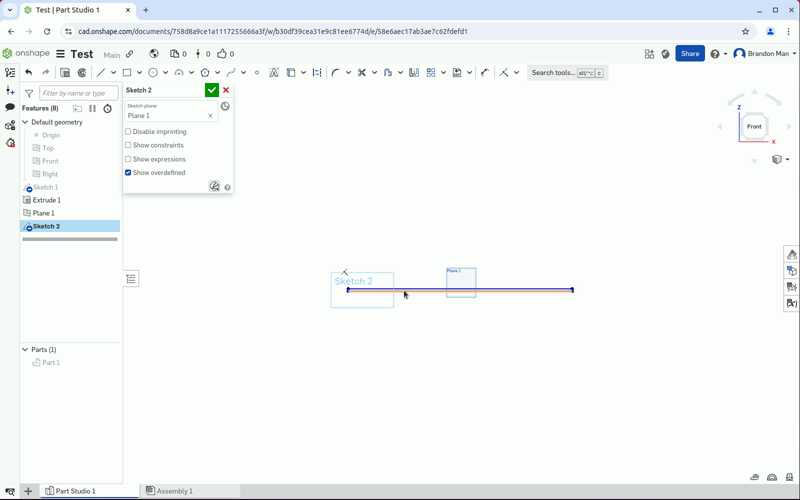
scroll(6)
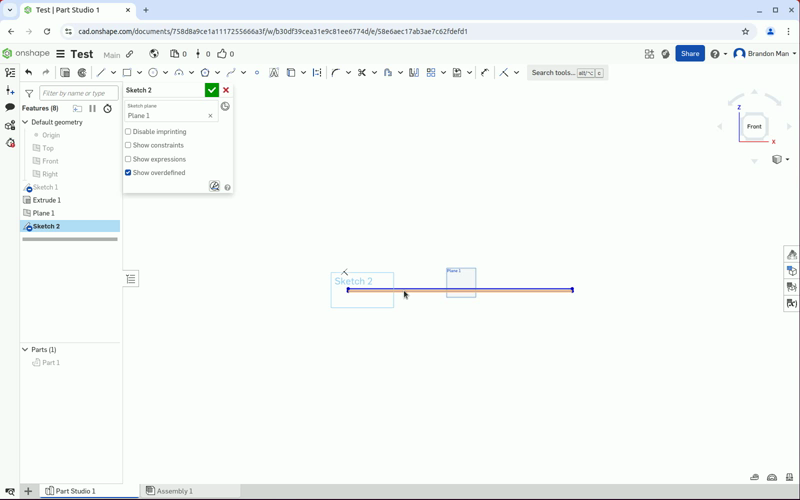
scroll(6)
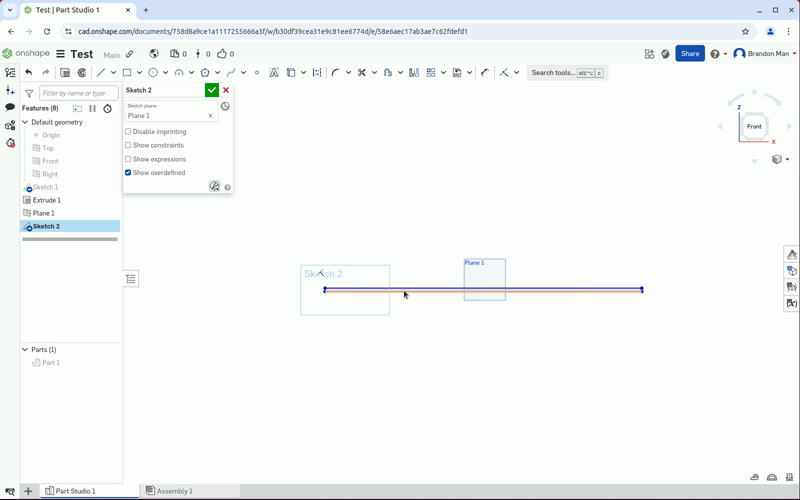
scroll(6)
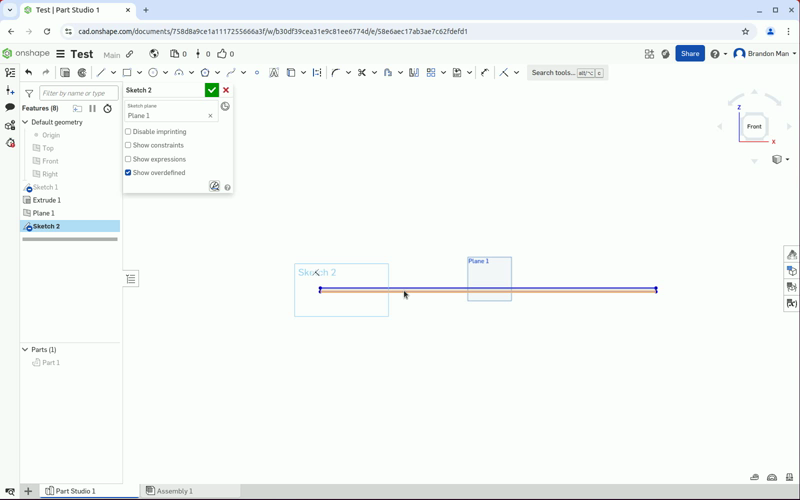
scroll(6)
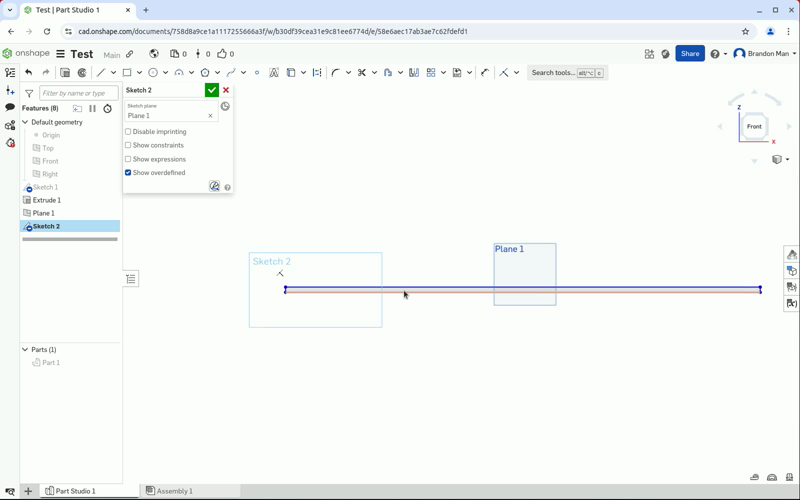
scroll(6)
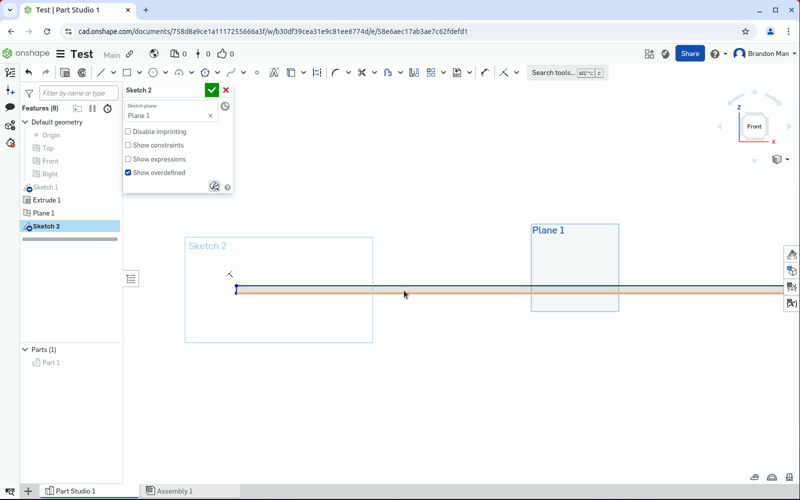
scroll(6)
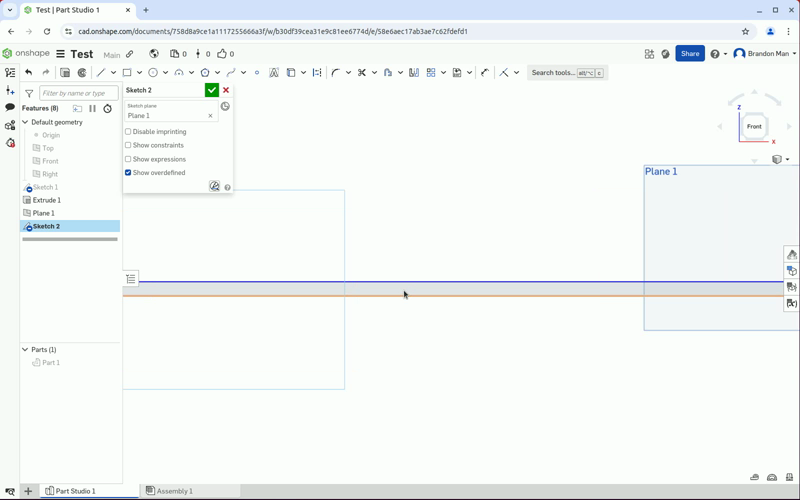
scroll(6)
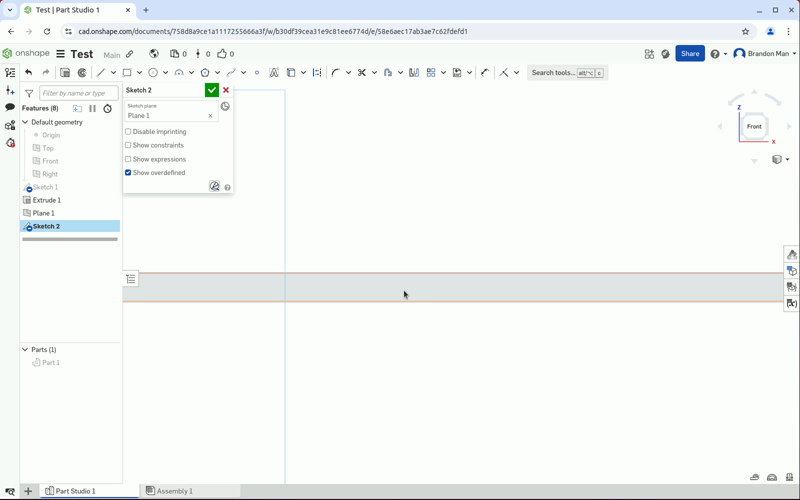
click(404, 290)
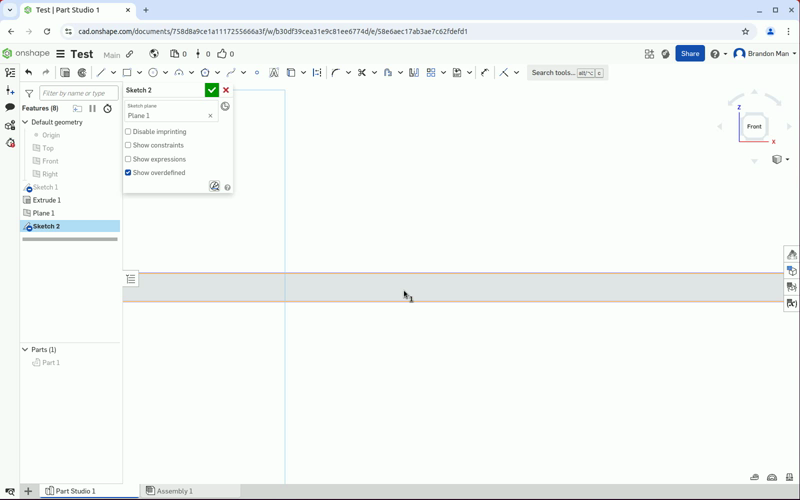
scroll(-6)
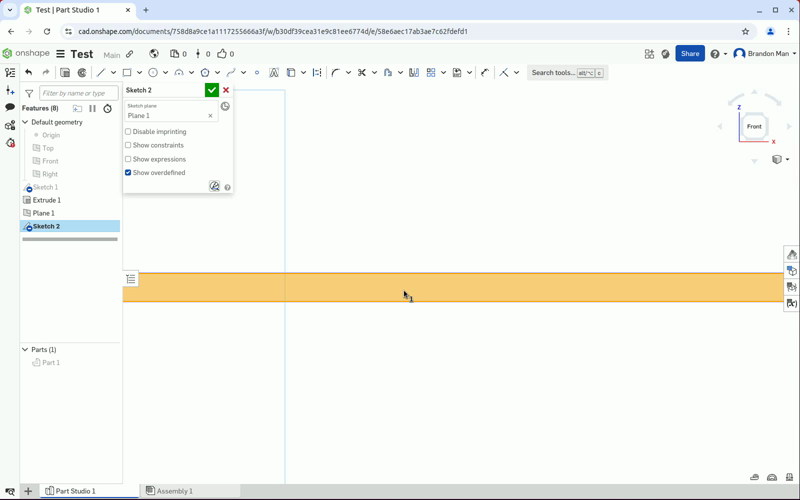
scroll(-6)
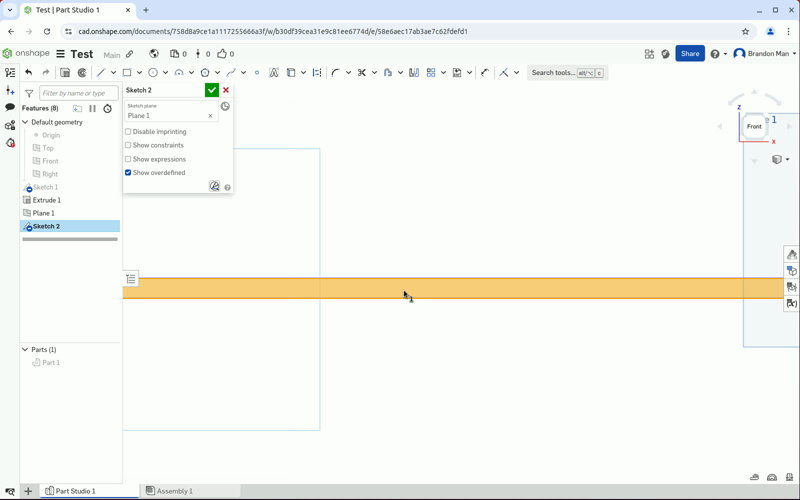
scroll(-6)
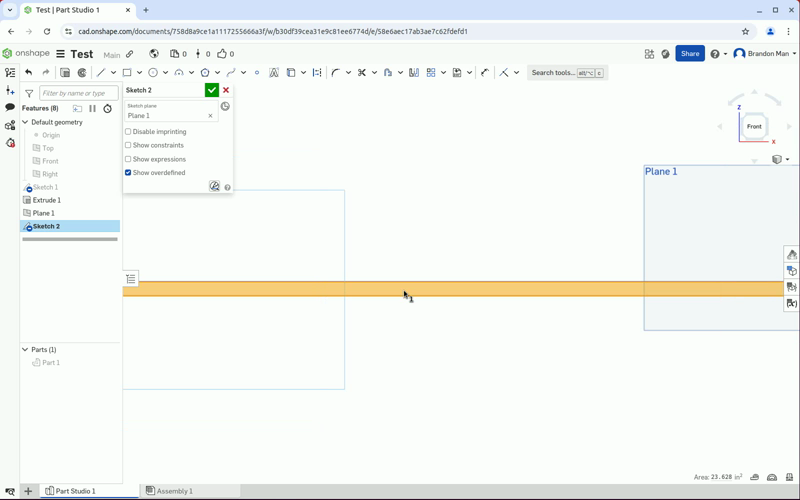
scroll(-6)
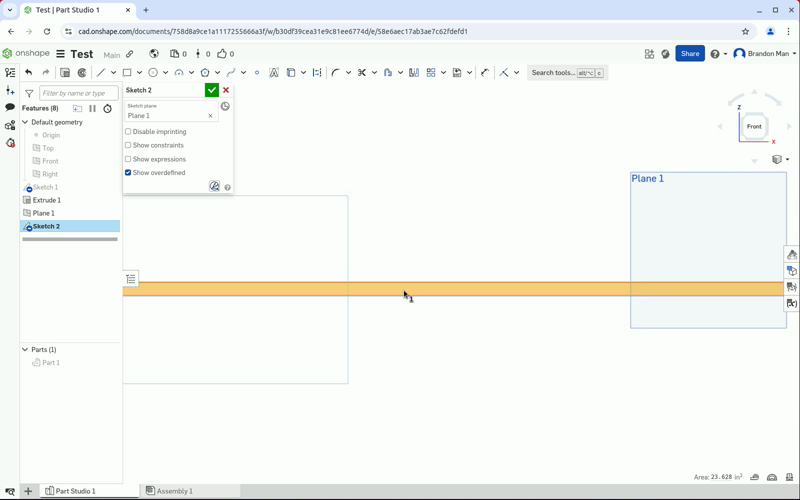
scroll(-6)
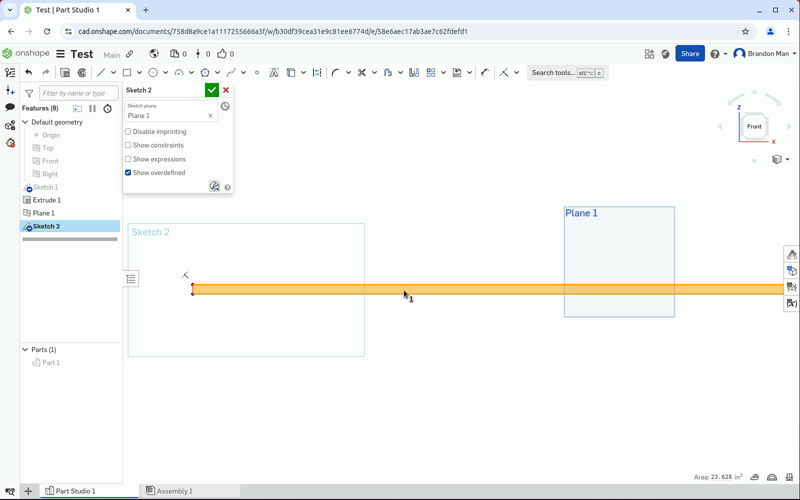
scroll(-6)
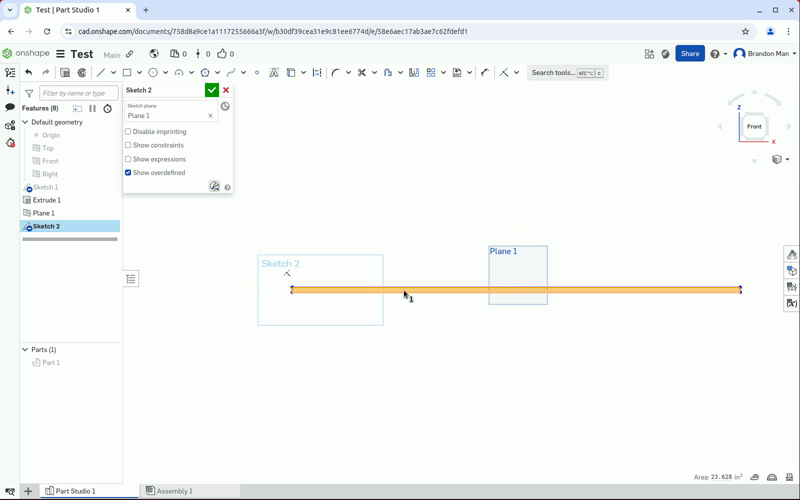
scroll(-6)
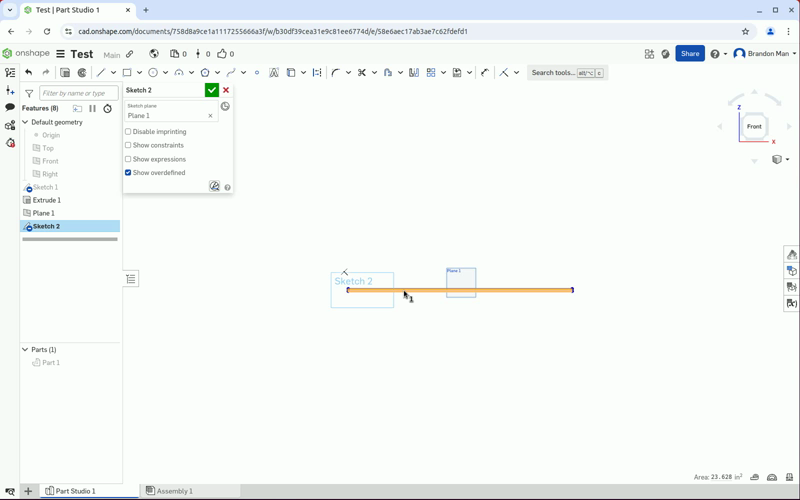
mouse_move(73, 352)
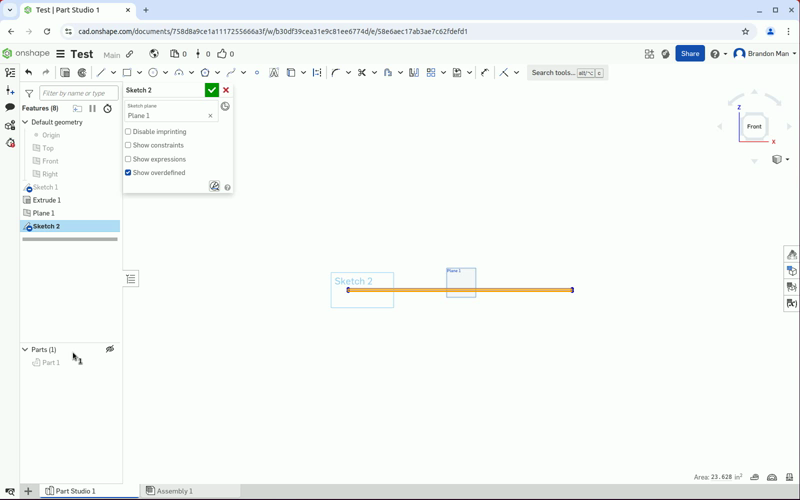
key(shift+y)
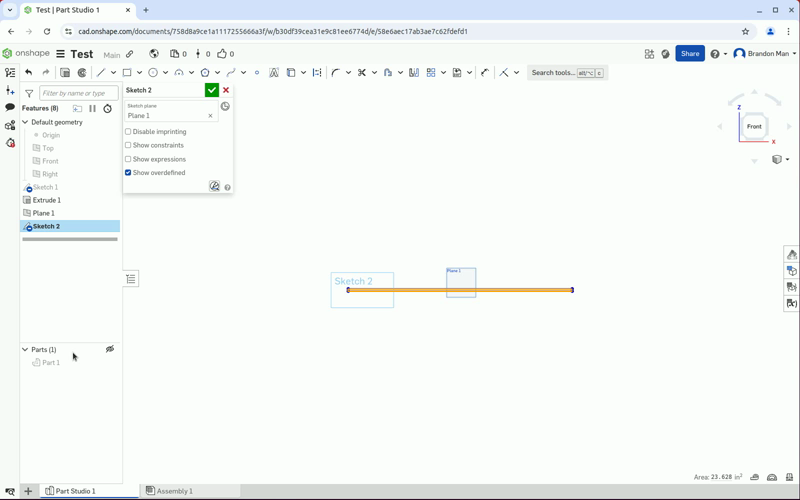
key(shift+e)
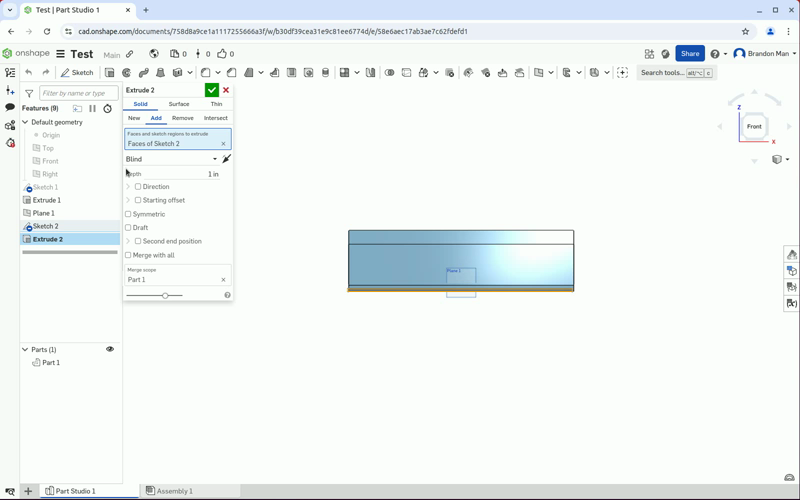
mouse_move(143, 106)
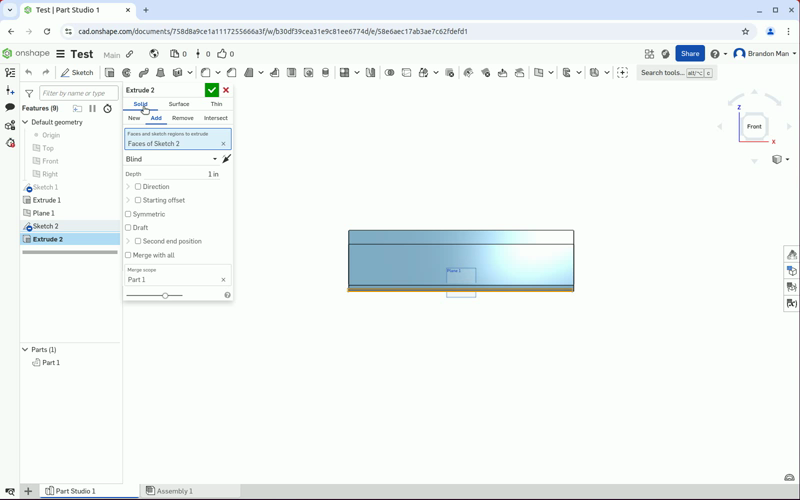
click(143, 106)
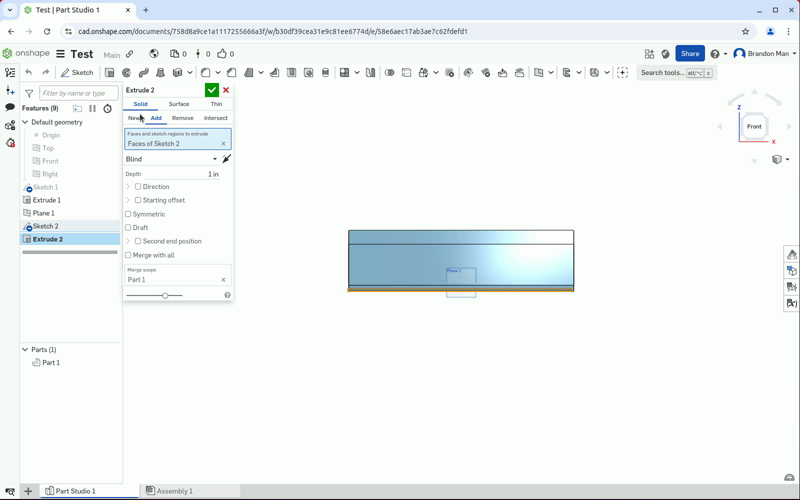
mouse_move(137, 120)
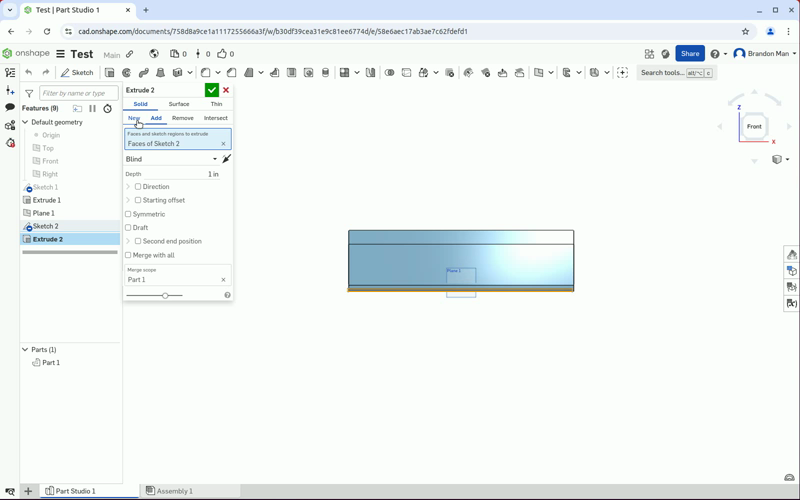
click(137, 120)
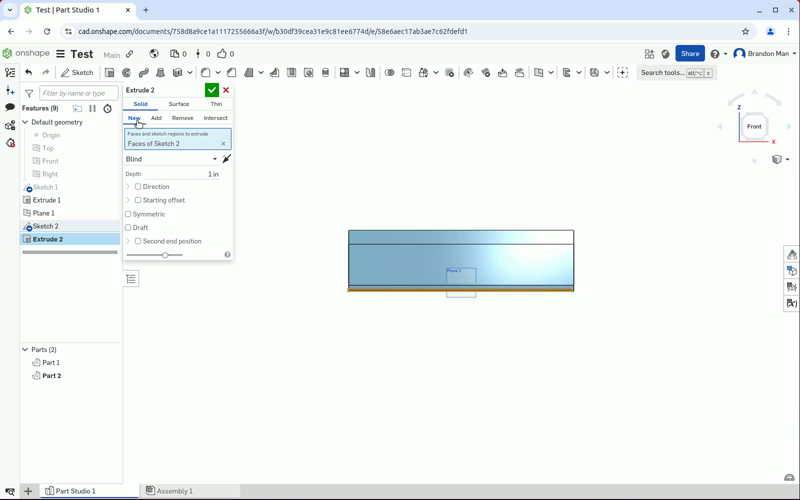
key(tab, 4)
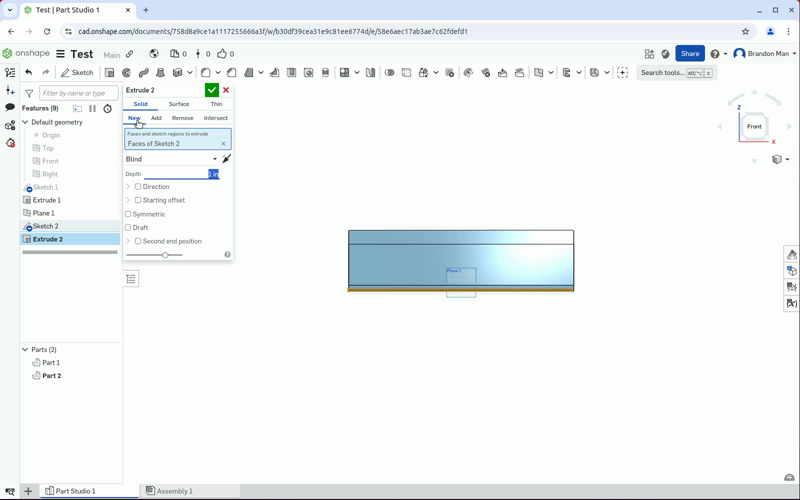
text(6.499)
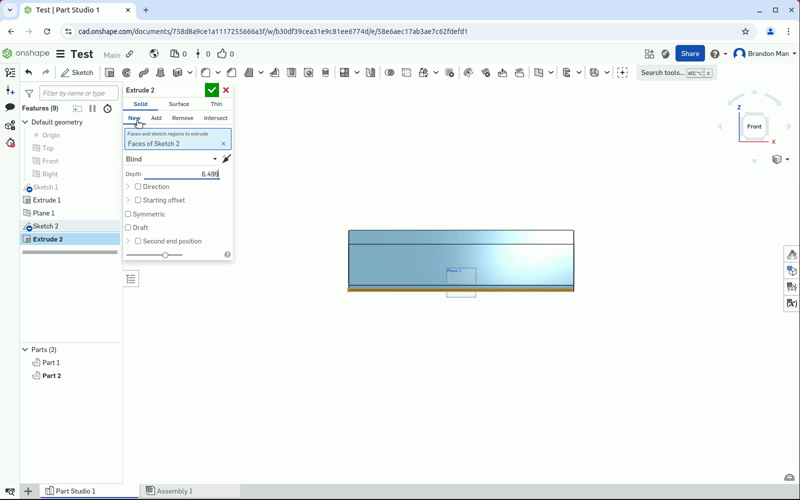
key(enter)
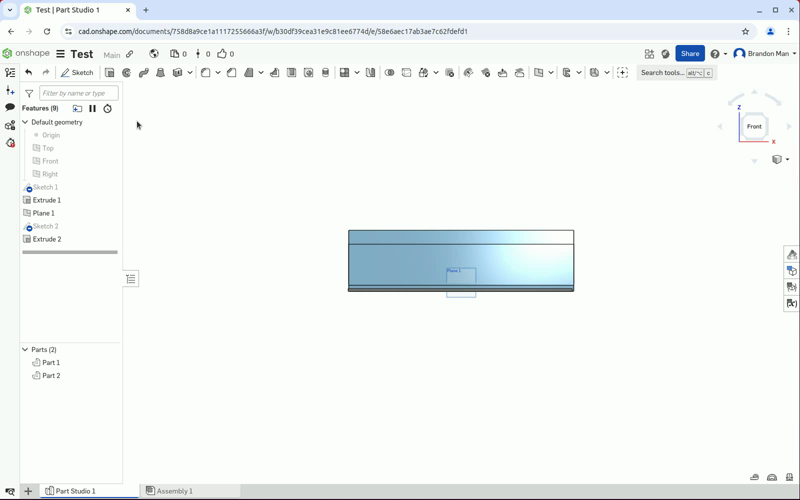
key(shift+h)
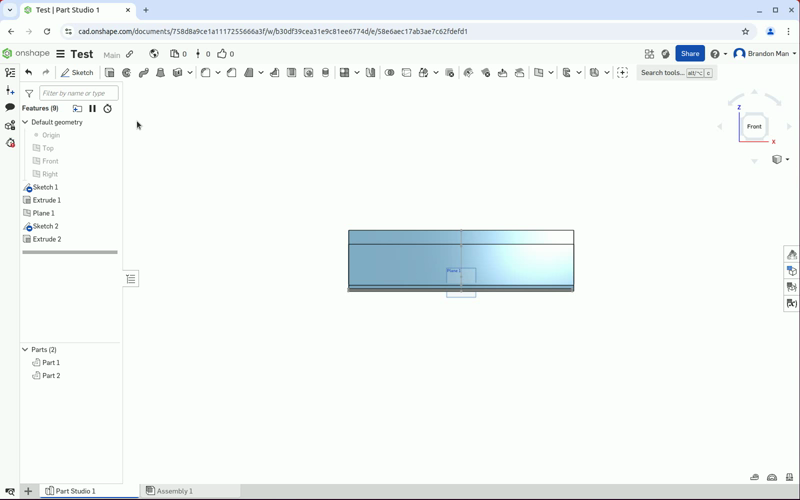
key(shift+h)
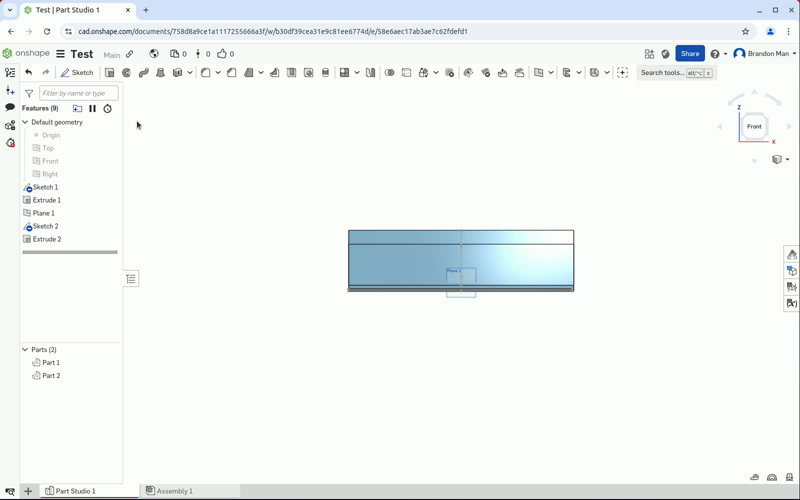
key(shift+7)
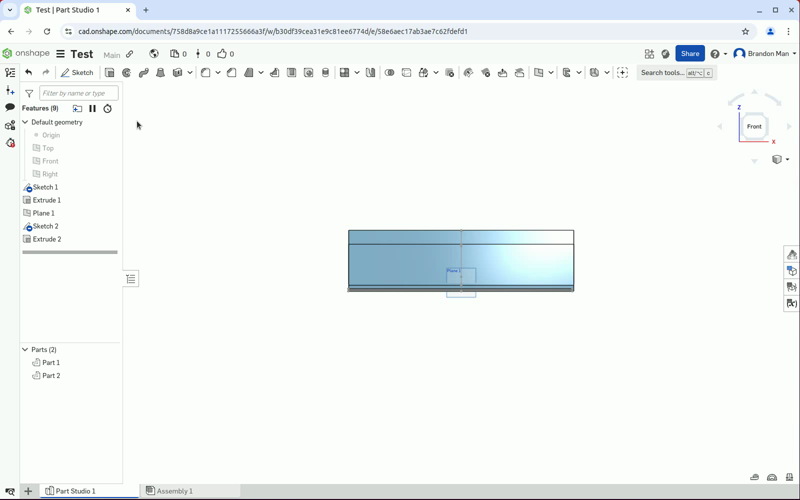
key(left, 2)
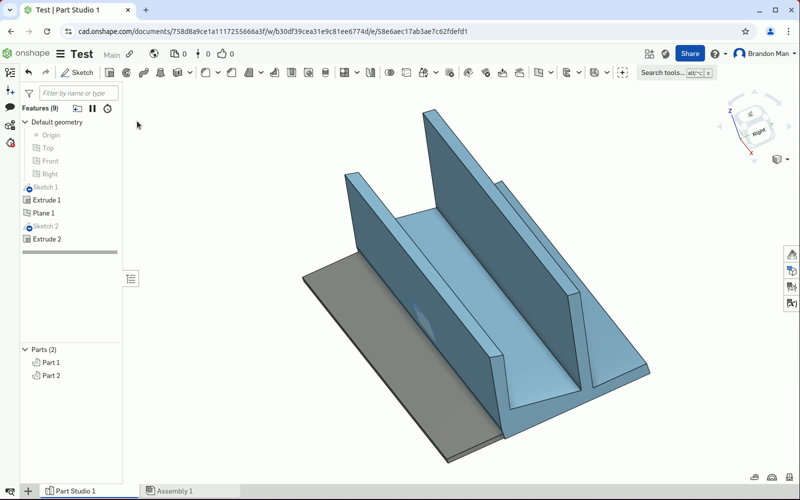
key(down, 2)
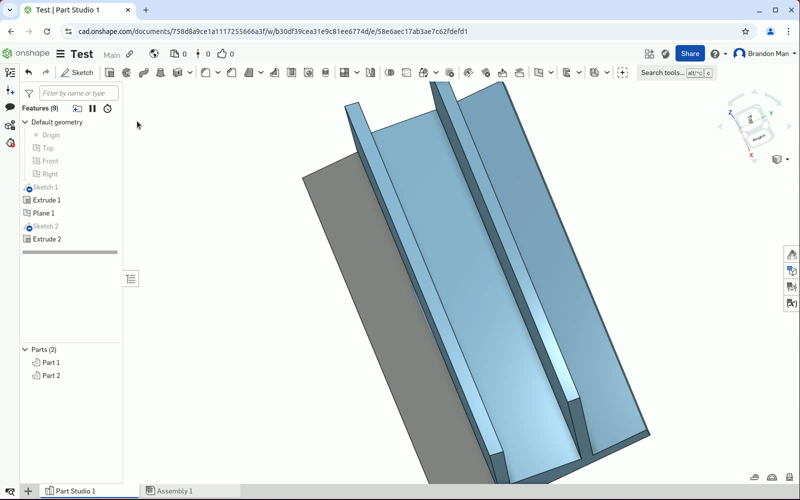
key(up, 2)
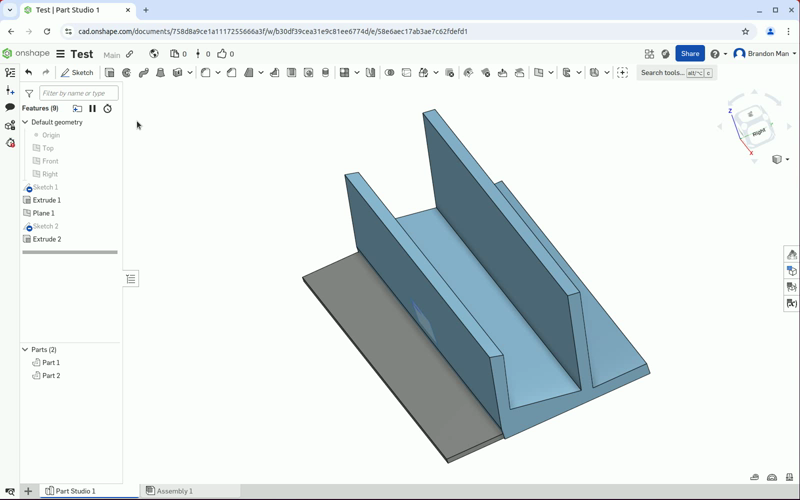
key(right, 2)
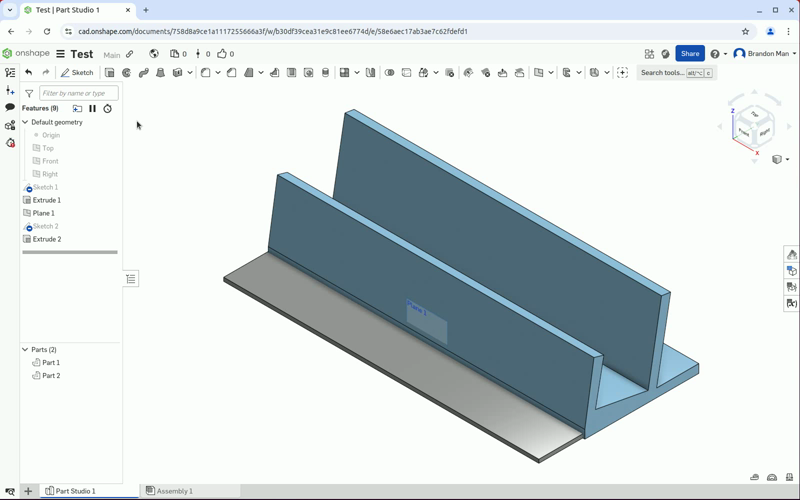
mouse_move(73, 189)
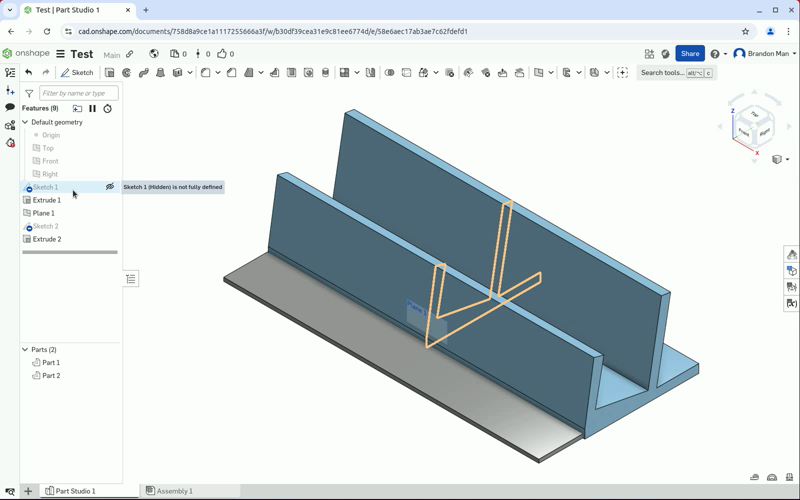
click(73, 189)